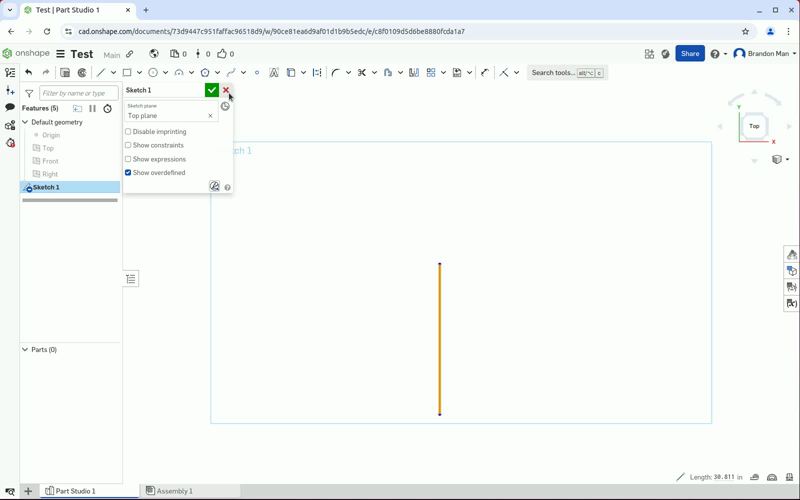
key(shift+h)
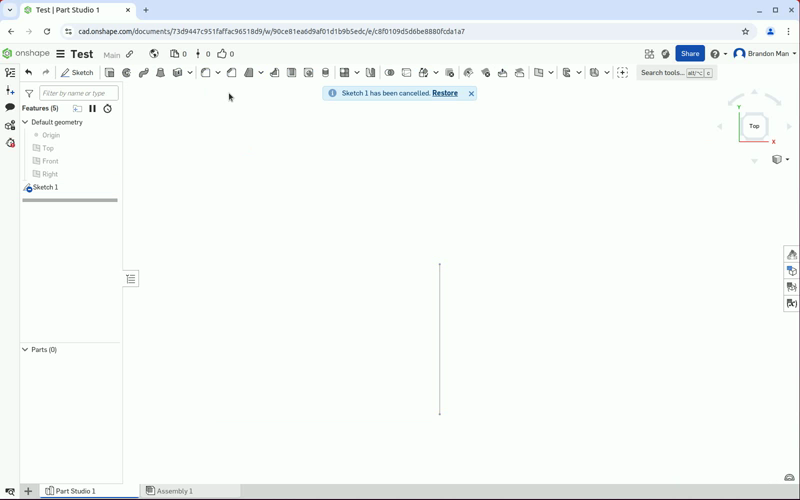
key(shift+s)
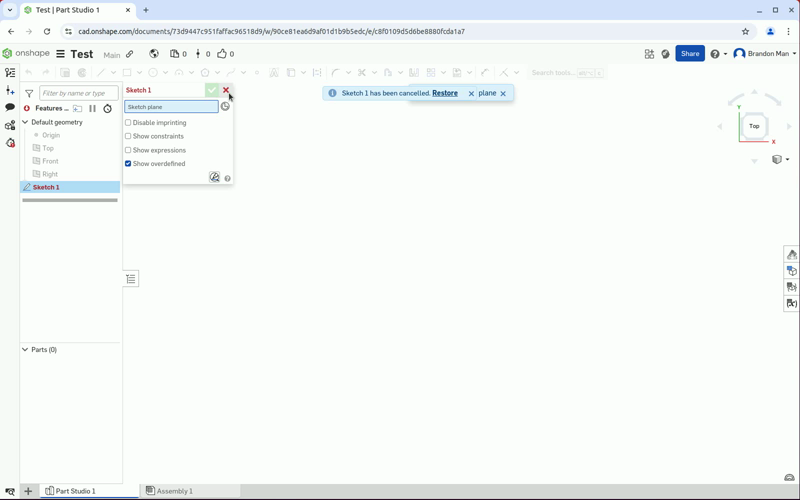
mouse_move(73, 150)
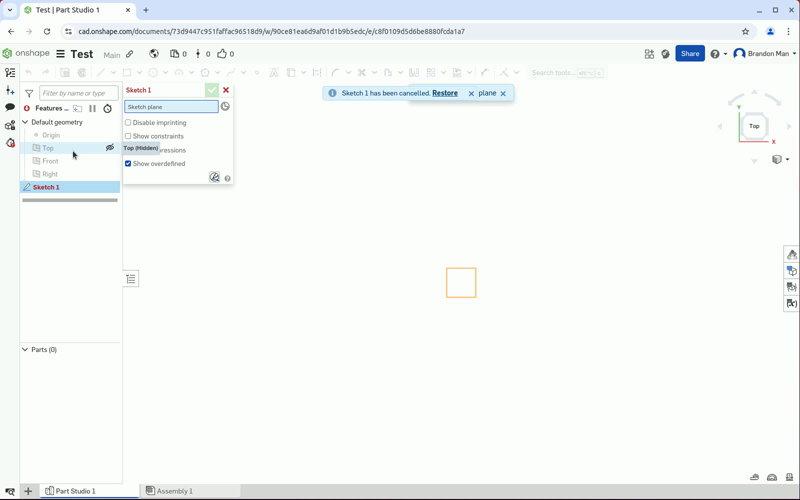
click(73, 150)
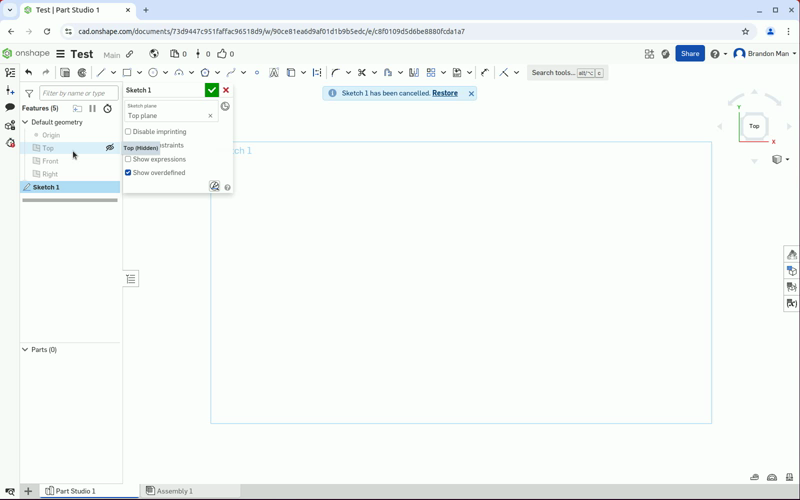
mouse_move(73, 352)
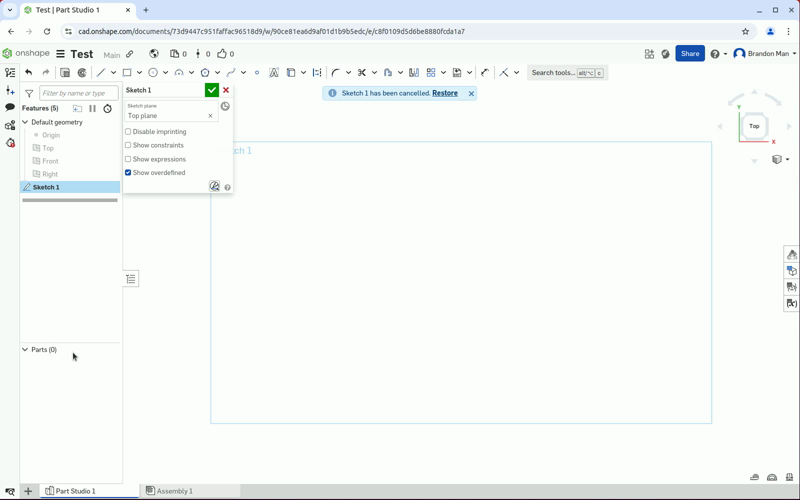
key(y)
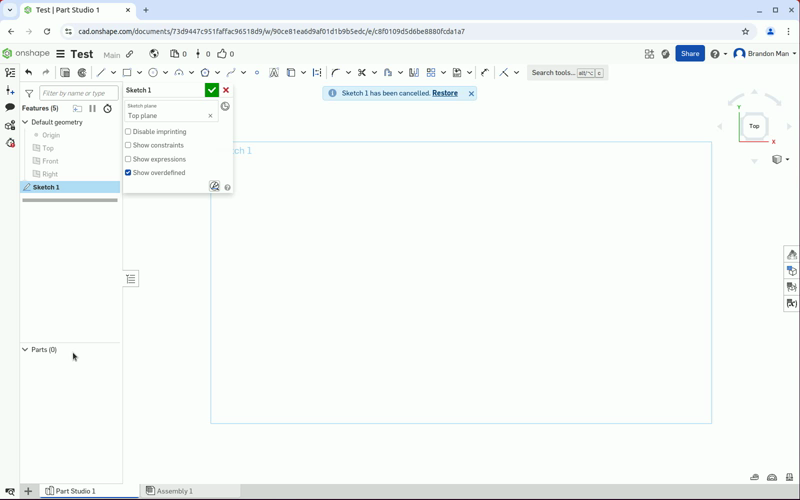
key(l)
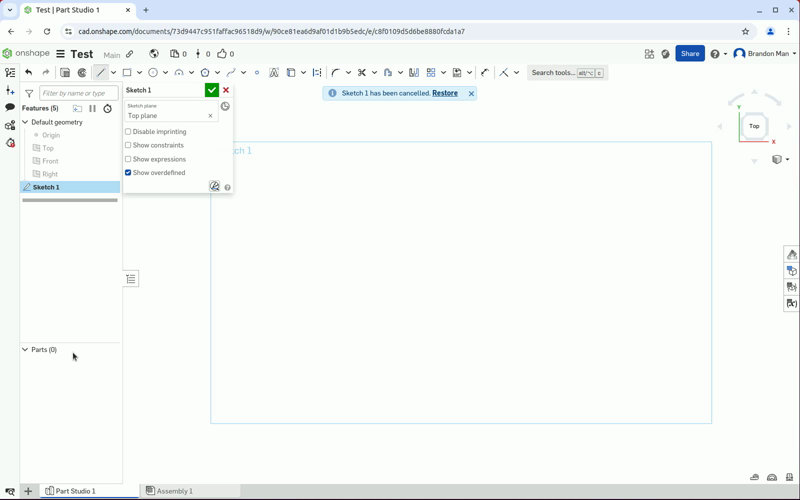
key_down(shift)
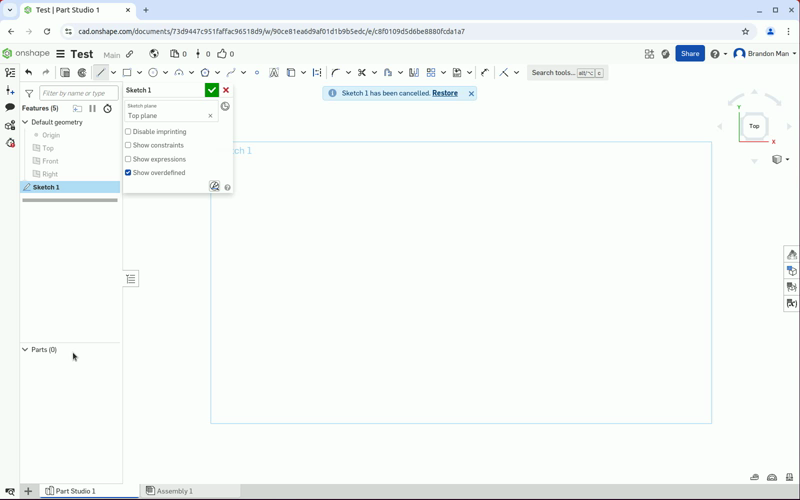
mouse_move(460, 282)
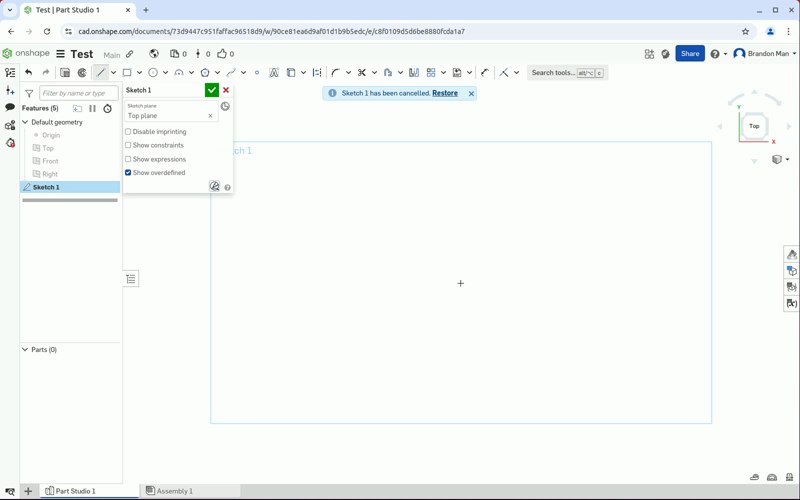
click(460, 282)
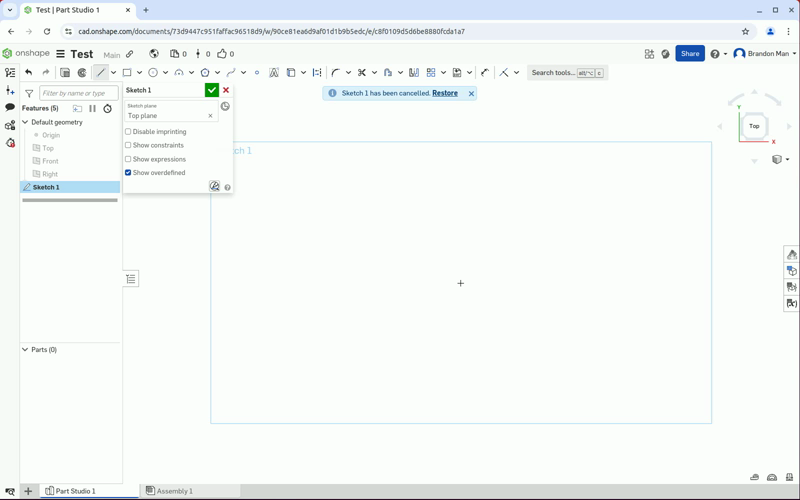
key_up(shift)
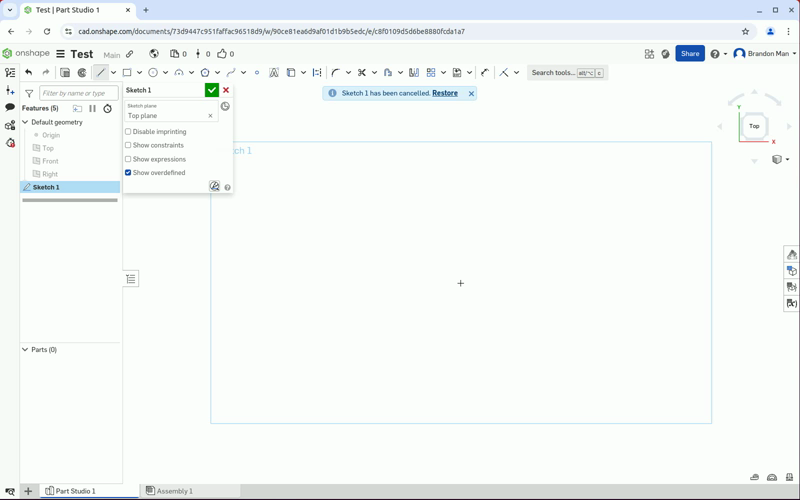
key_down(shift)
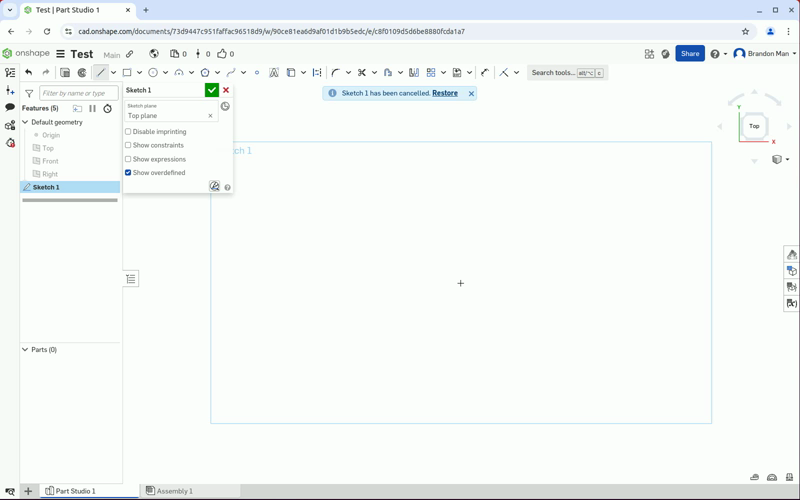
mouse_move(573, 282)
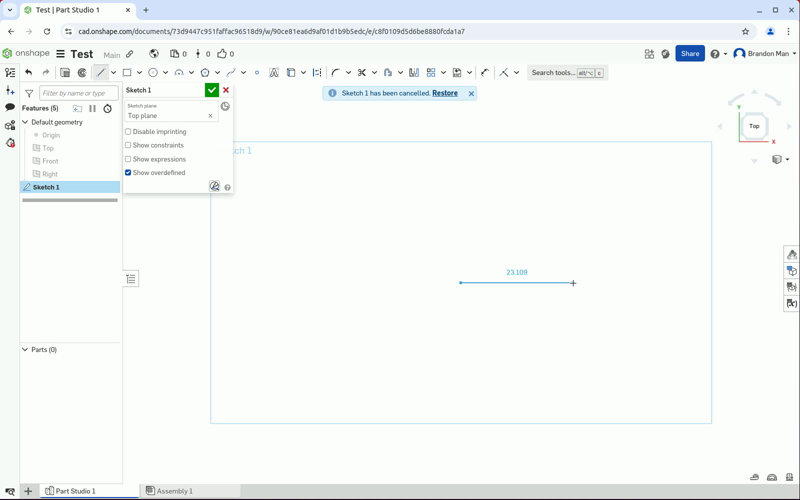
click(573, 282)
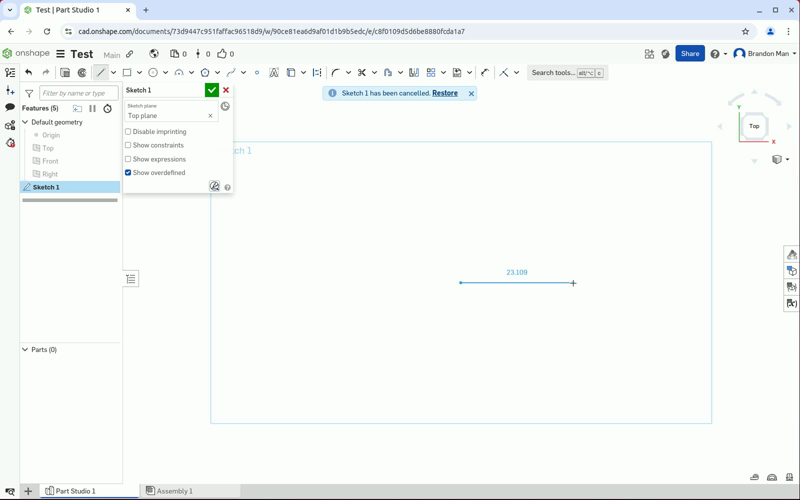
key_up(shift)
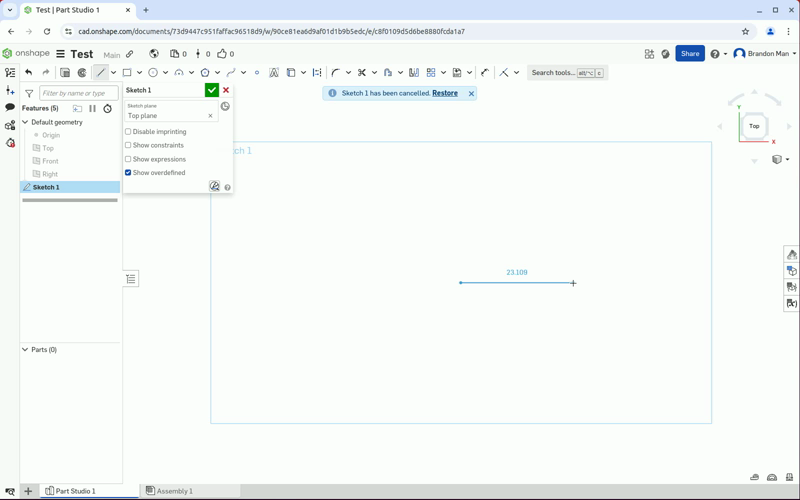
key_down(shift)
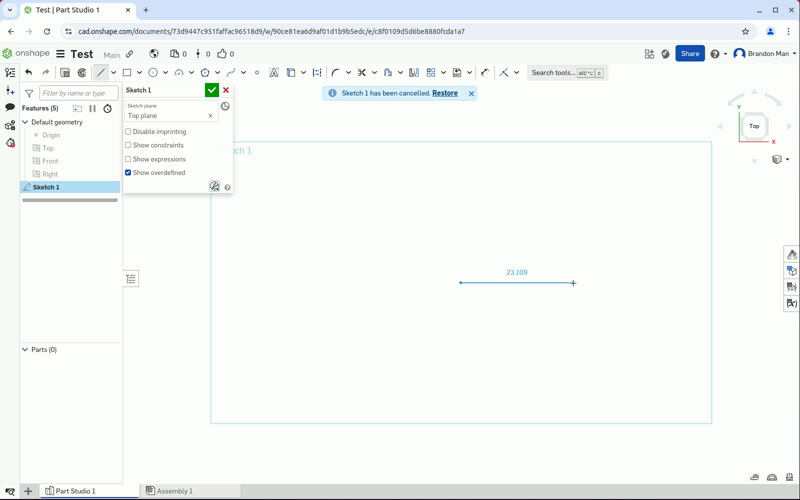
mouse_move(573, 208)
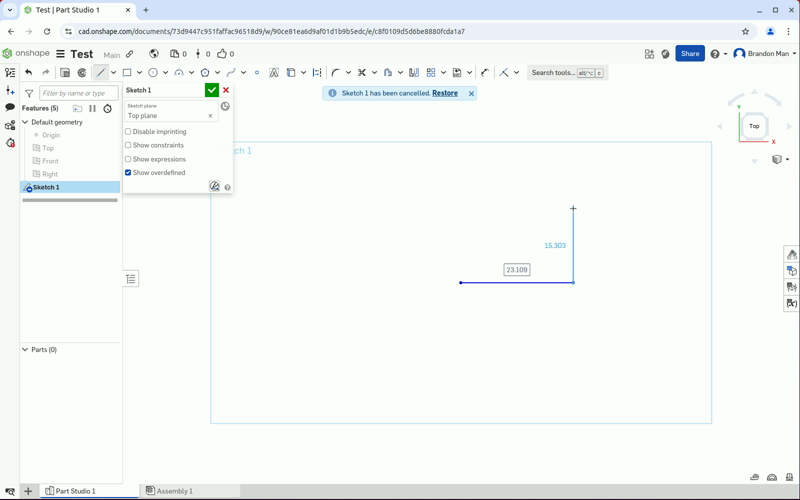
click(573, 208)
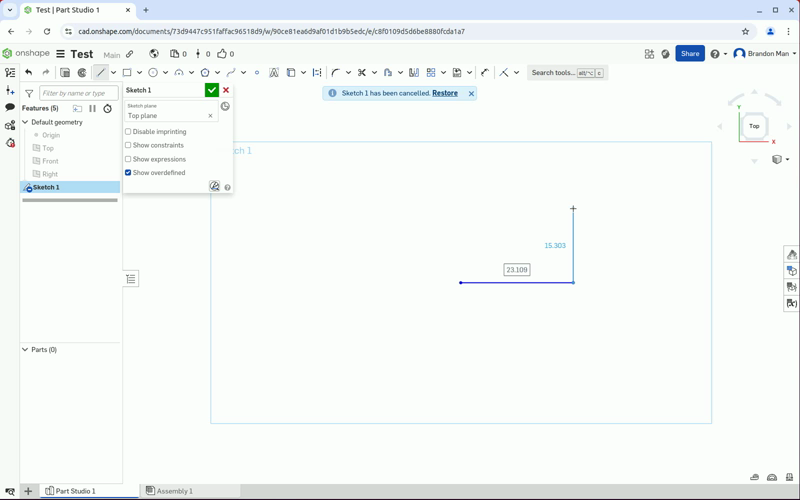
key_up(shift)
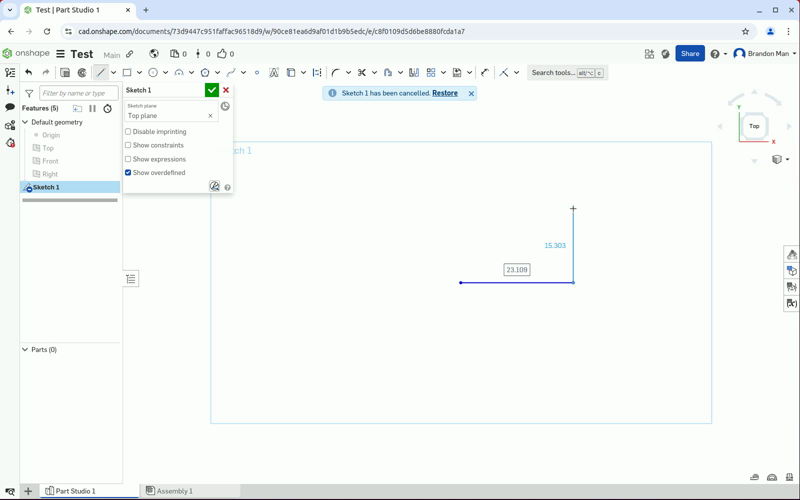
key_down(shift)
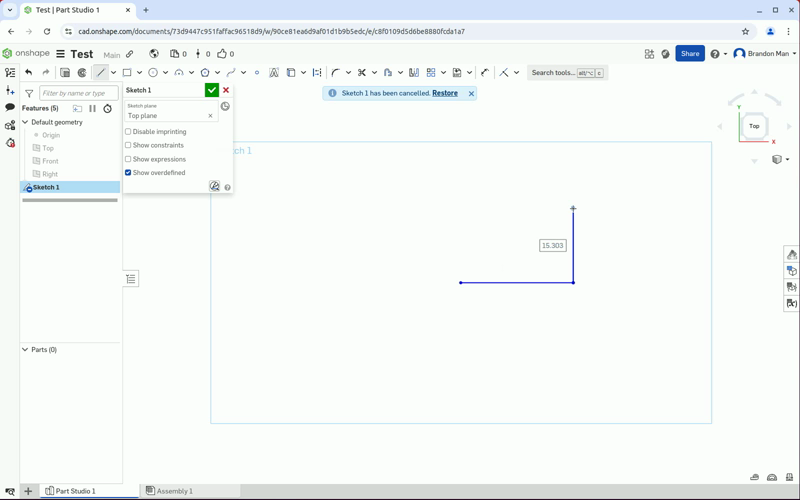
mouse_move(460, 208)
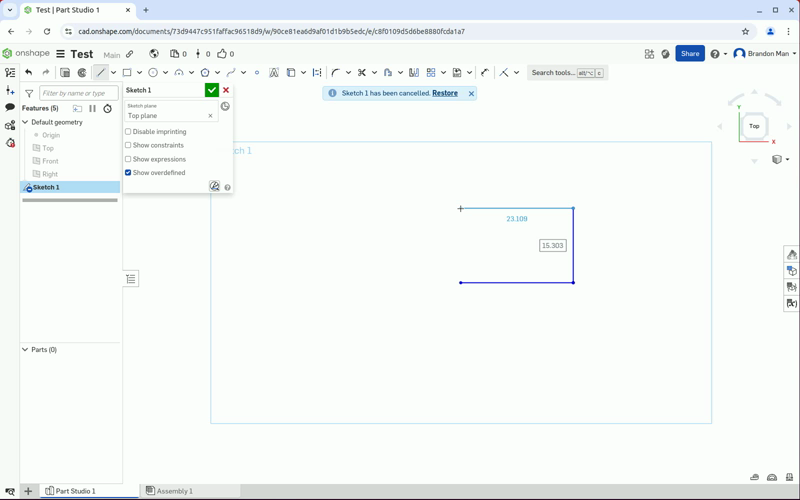
click(460, 208)
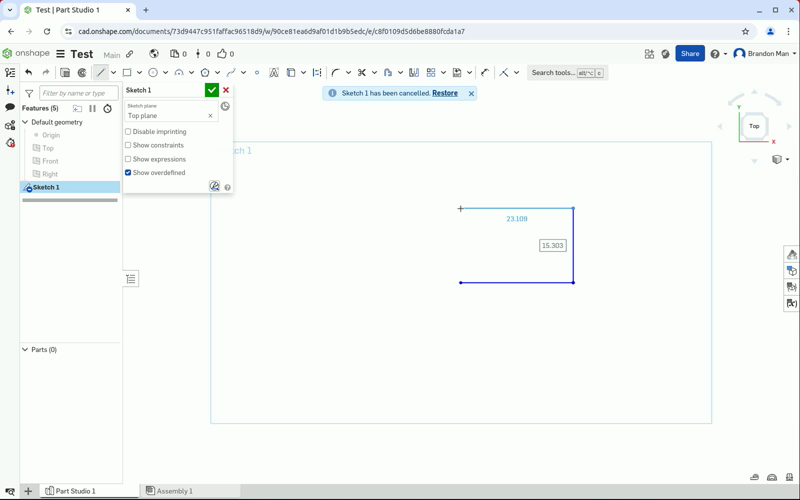
key_up(shift)
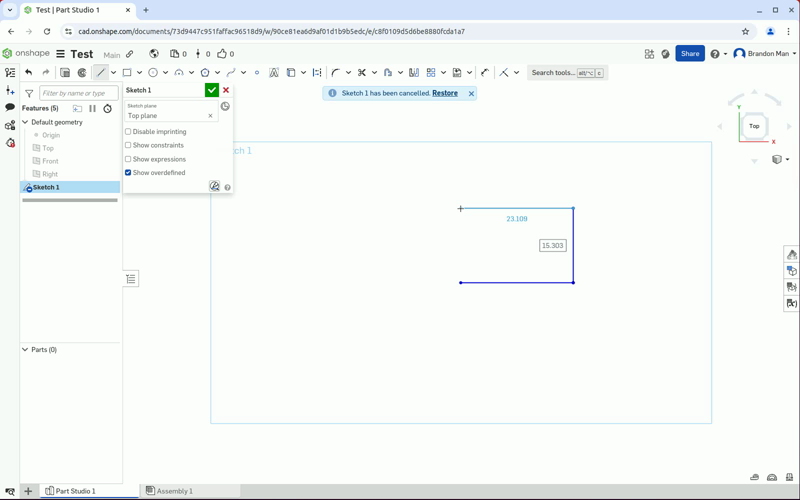
key_down(shift)
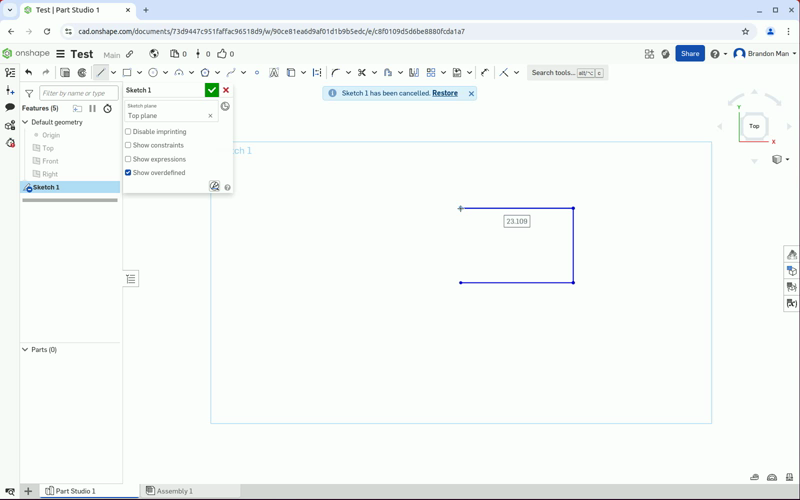
mouse_move(460, 282)
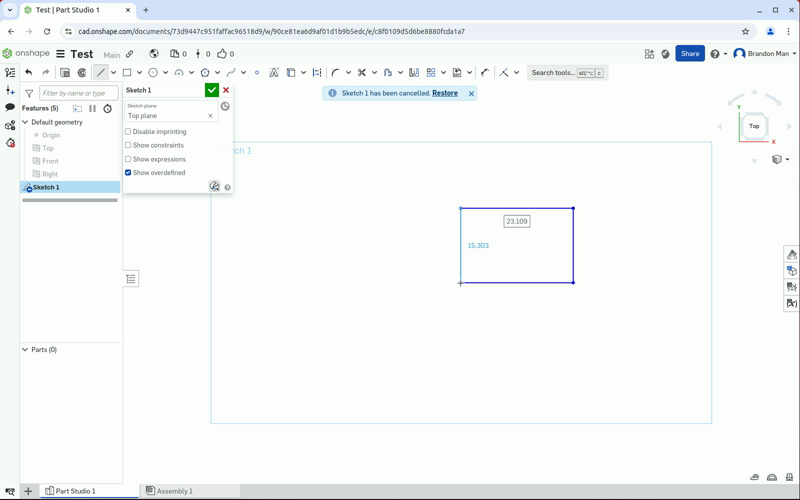
key_up(shift)
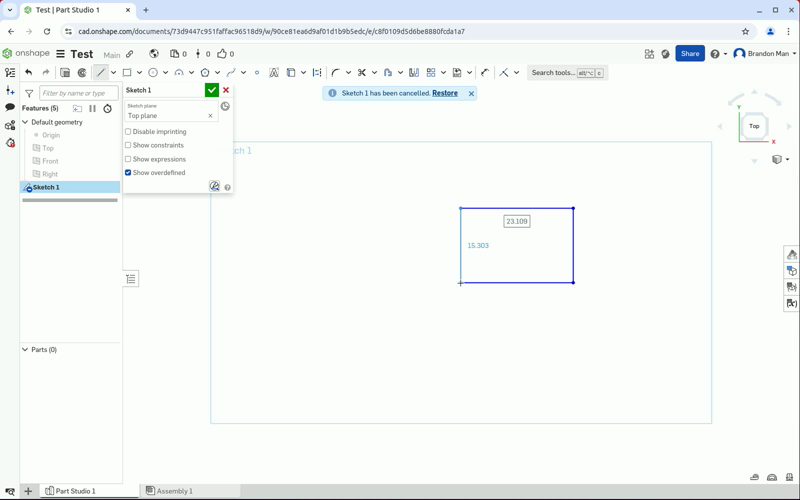
click(460, 282)
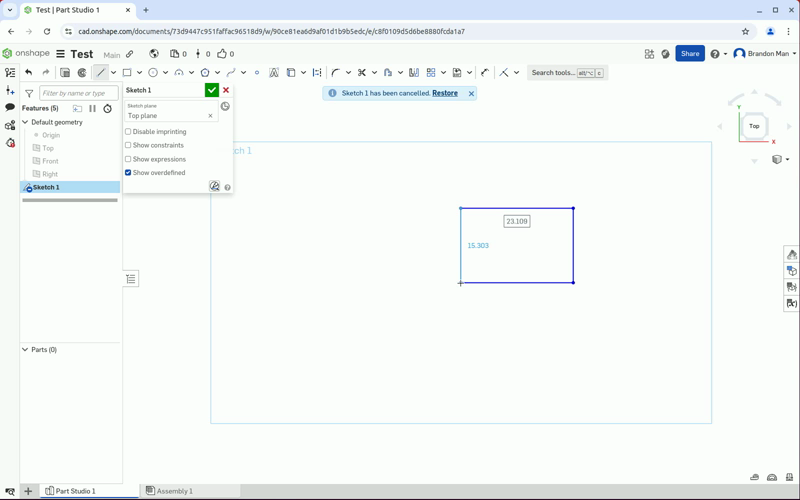
key(esc)
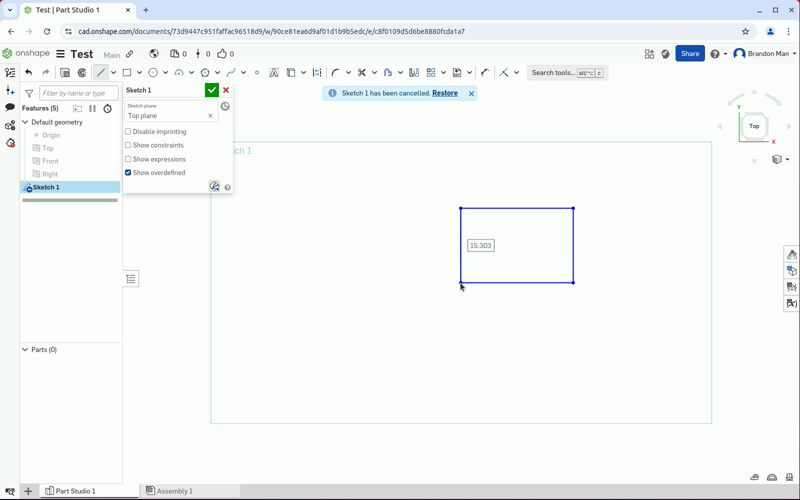
mouse_move(520, 249)
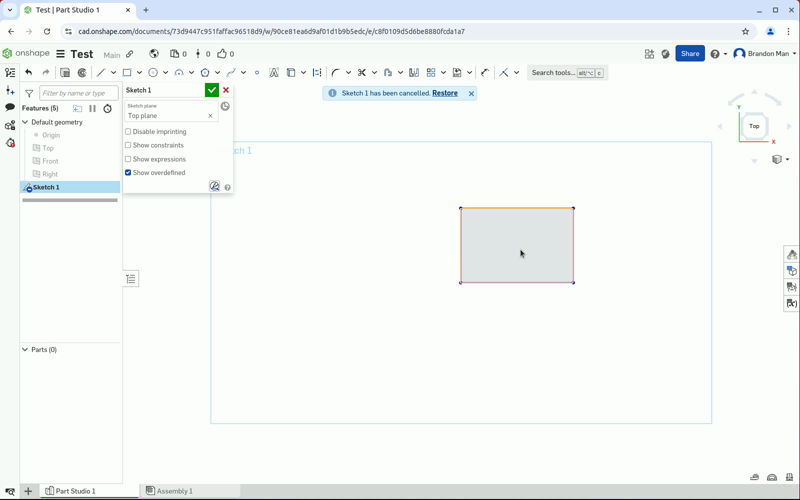
click(520, 249)
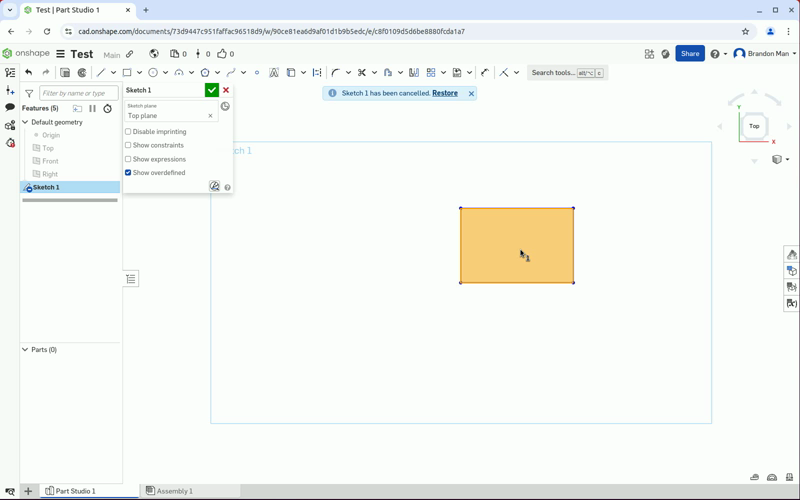
mouse_move(73, 352)
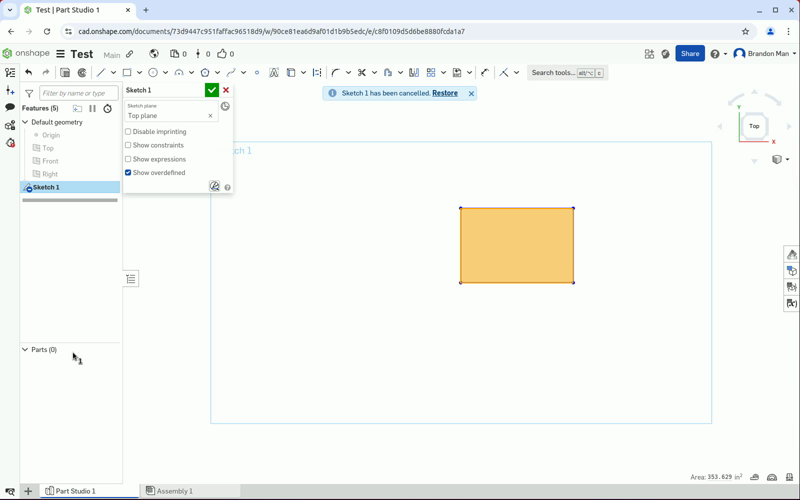
key(shift+y)
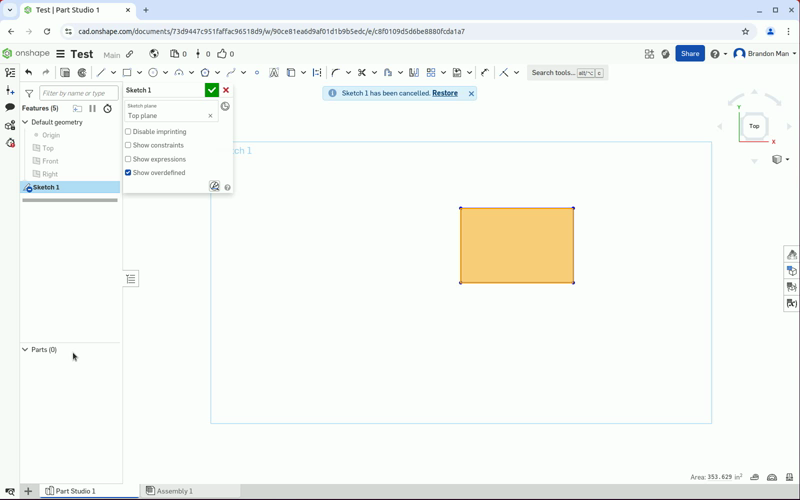
key(shift+e)
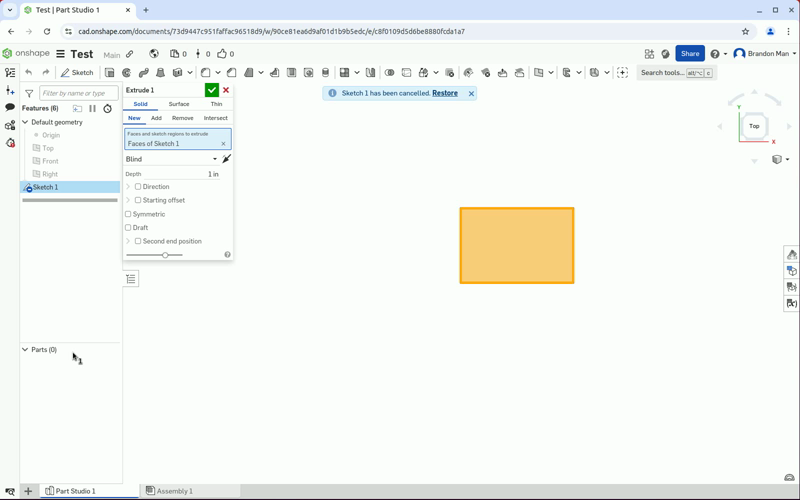
mouse_move(143, 106)
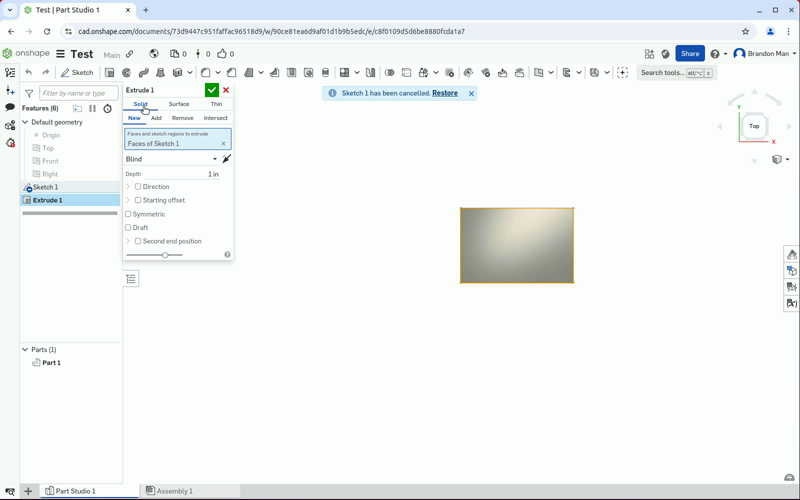
click(143, 106)
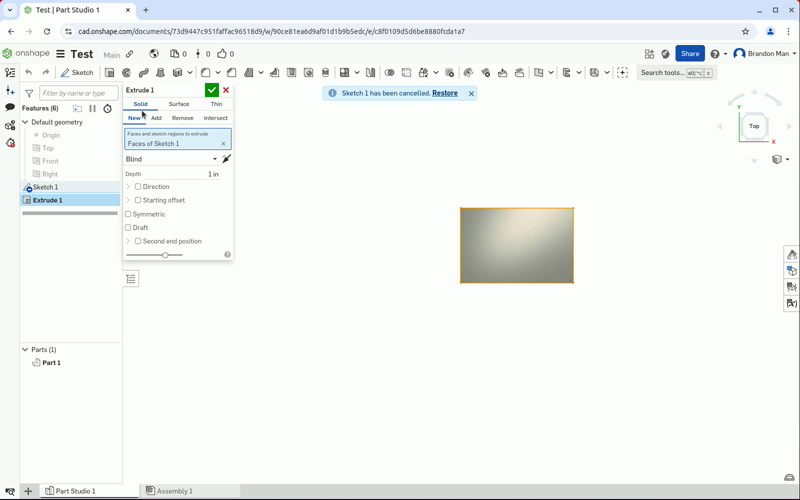
mouse_move(137, 120)
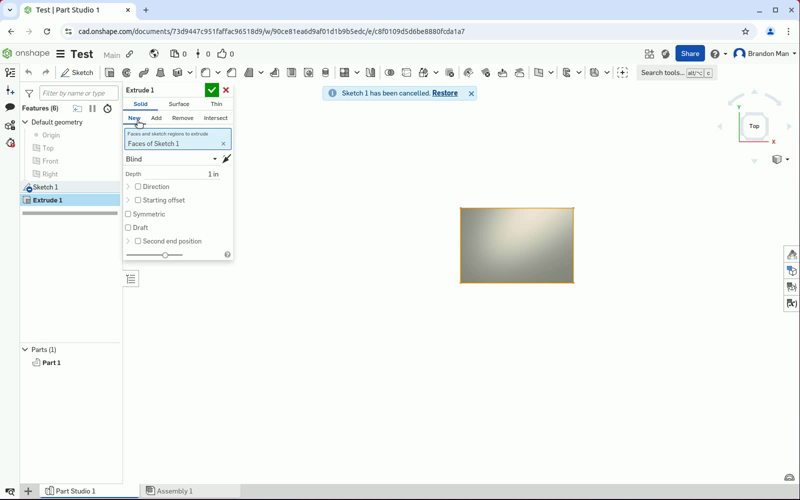
click(137, 120)
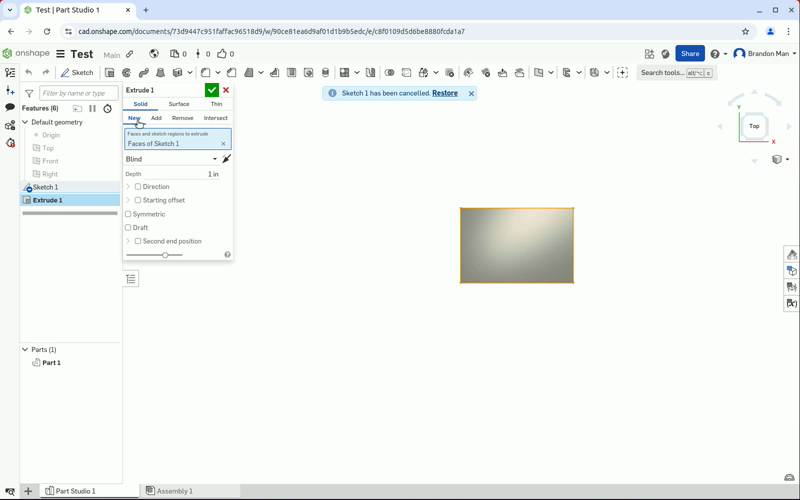
key(tab, 4)
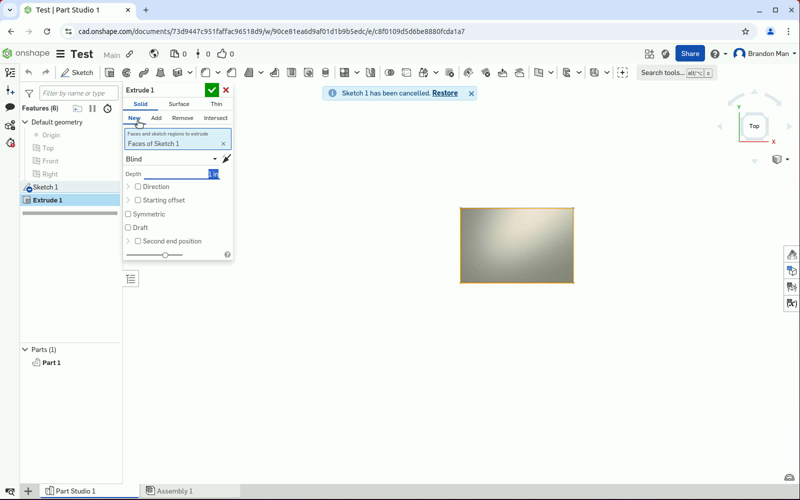
text(15.405)
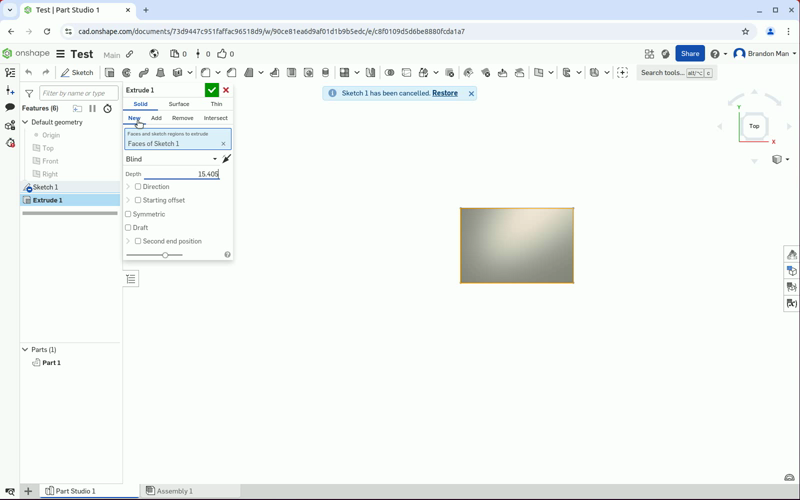
key(enter)
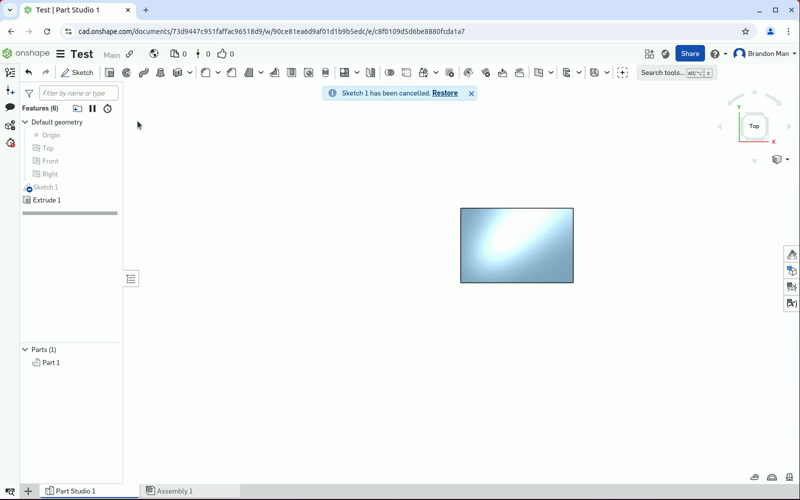
key(shift+h)
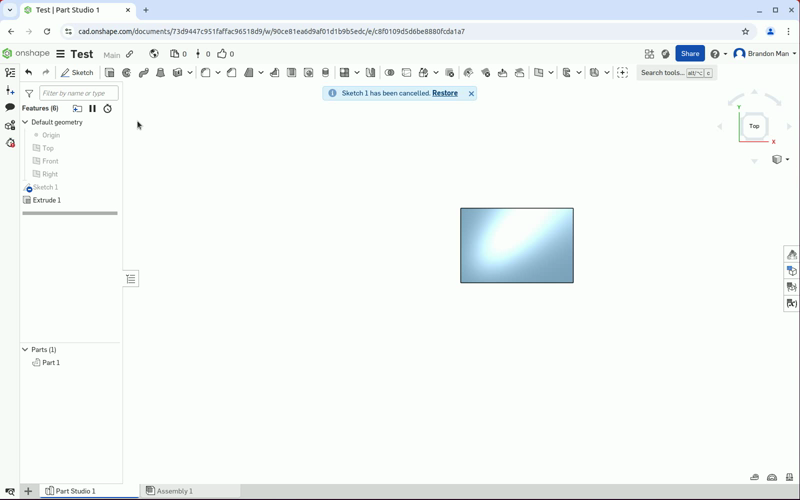
key(shift+h)
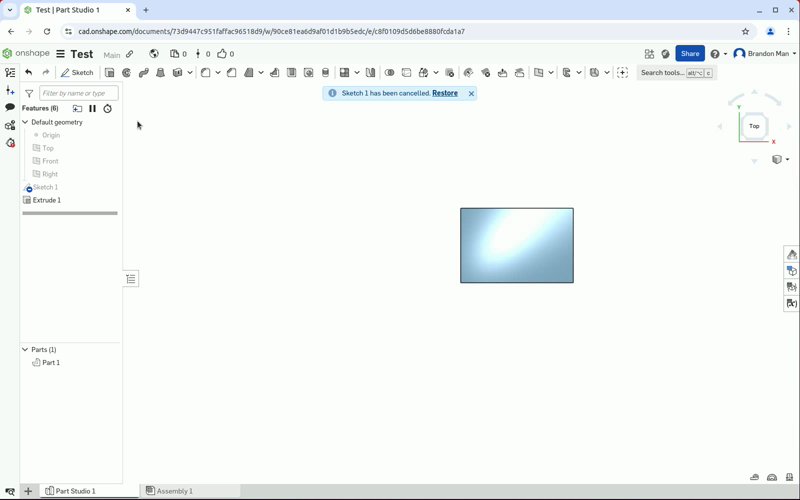
mouse_move(73, 189)
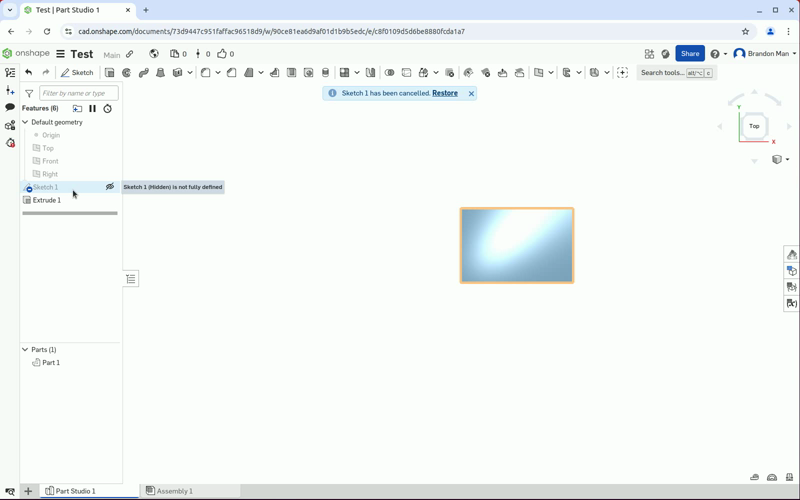
click(73, 189)
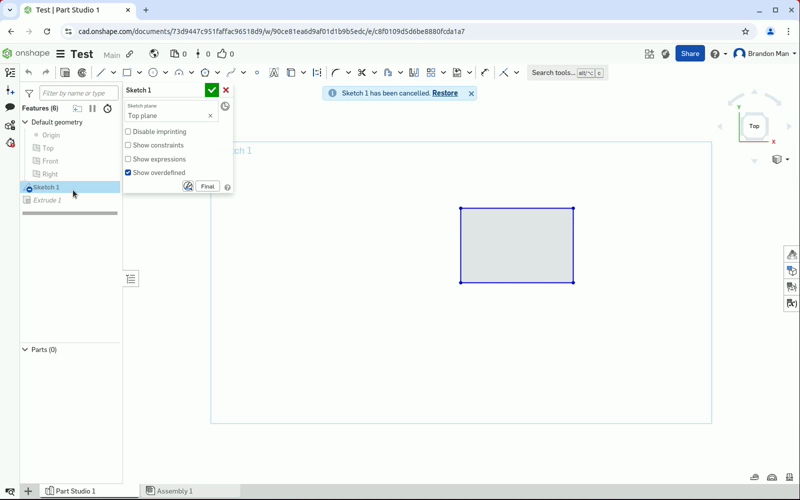
mouse_move(229, 92)
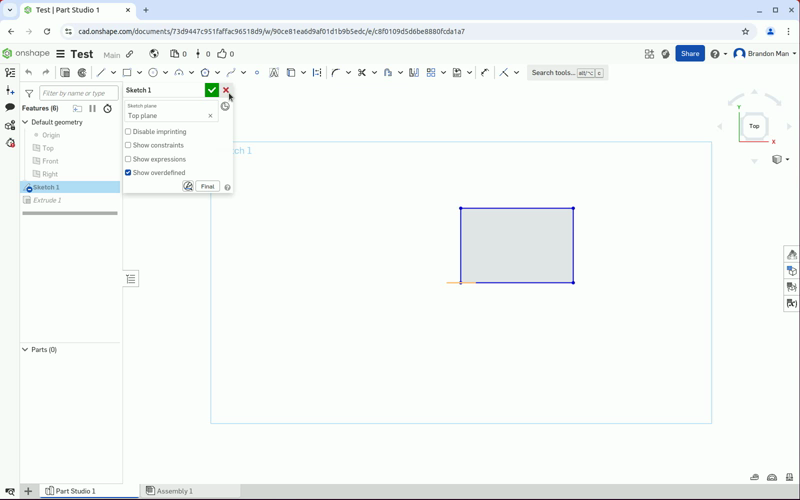
click(229, 92)
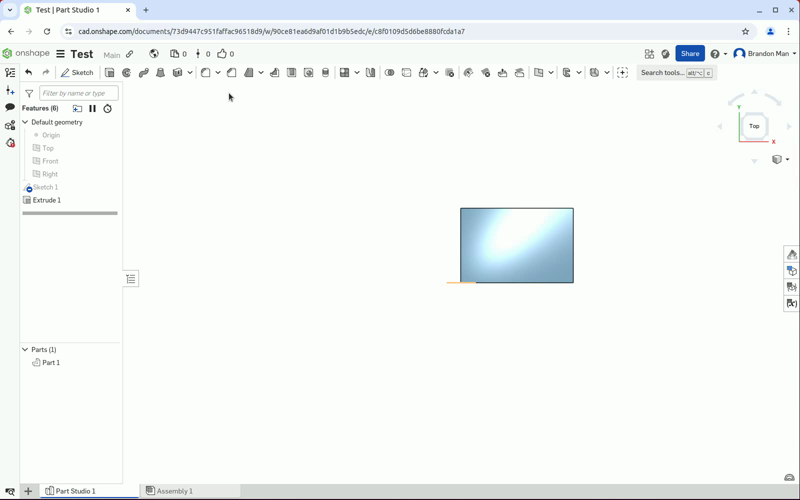
mouse_move(541, 75)
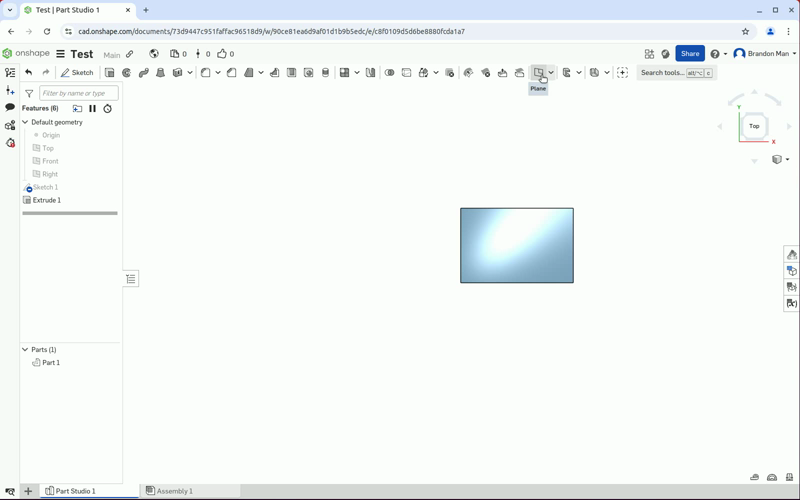
click(541, 75)
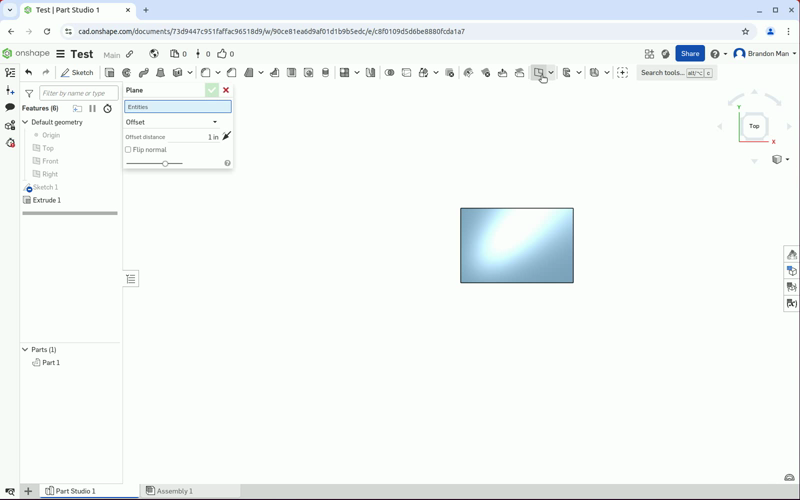
mouse_move(73, 150)
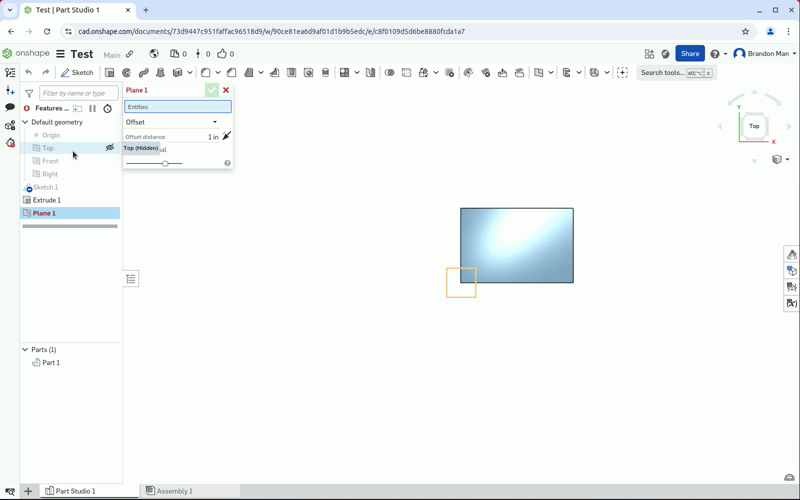
click(73, 150)
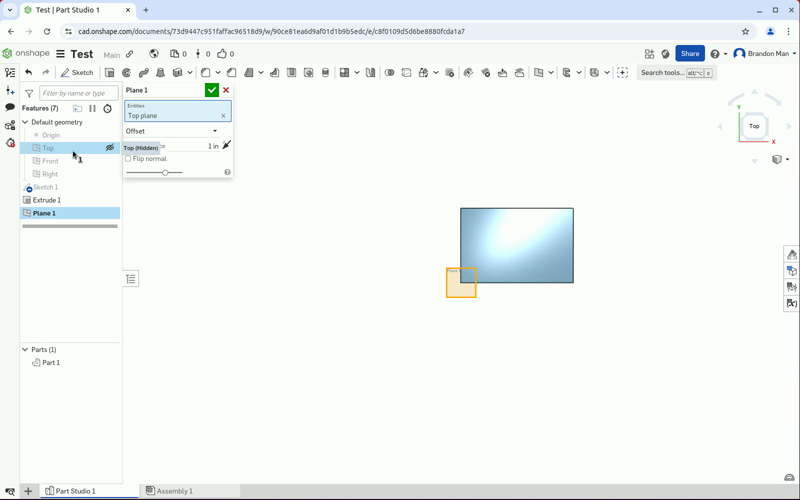
key(tab, 2)
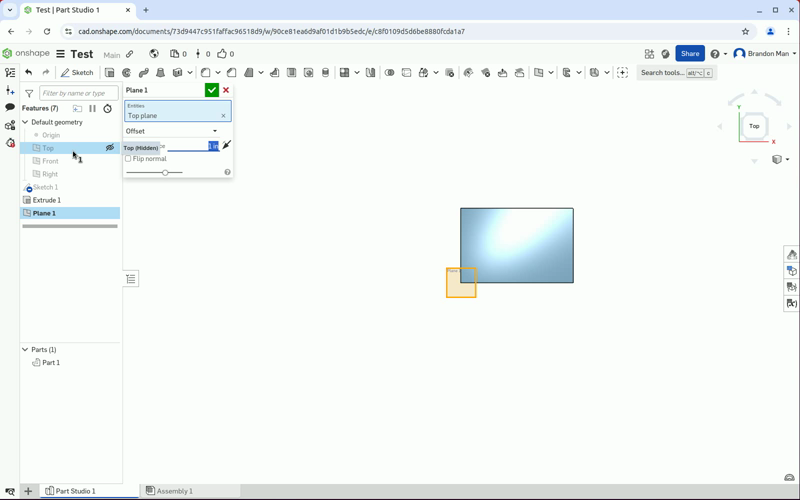
text(15.405)
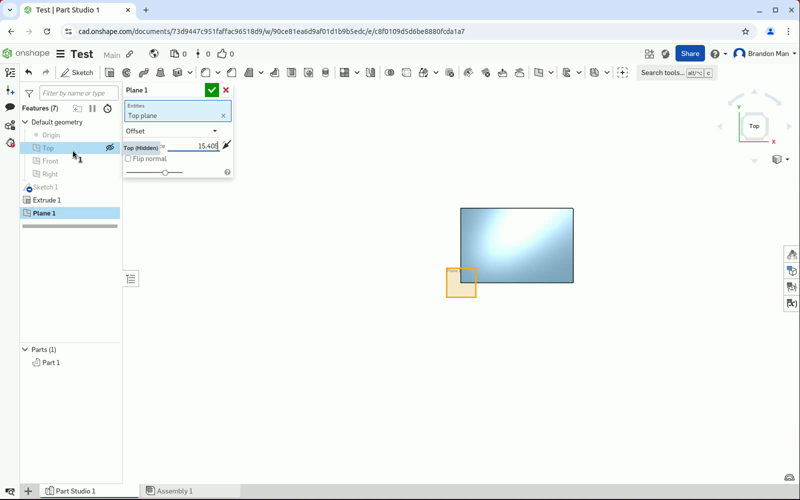
key(enter, 2)
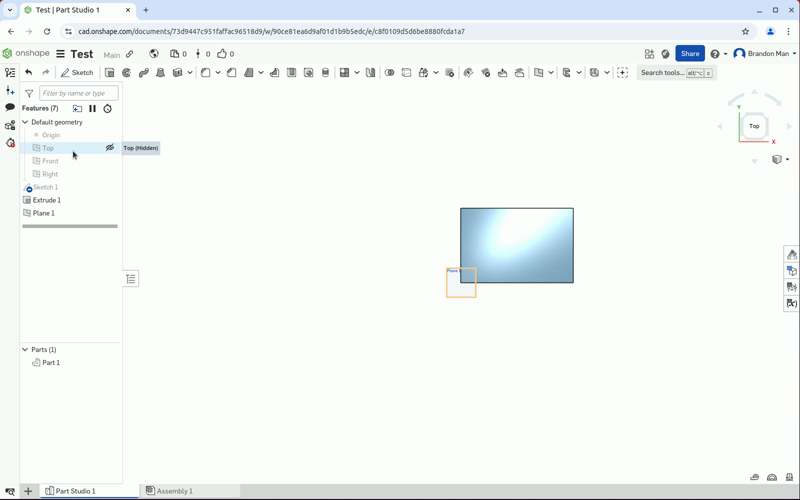
key(shift+s)
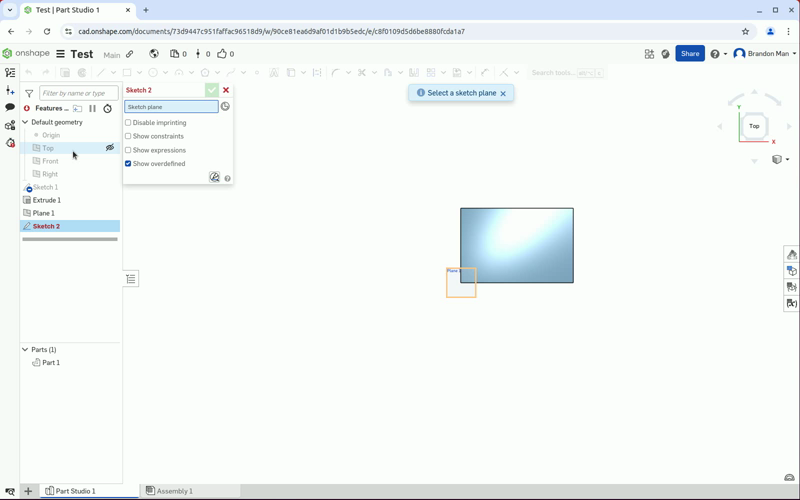
mouse_move(73, 215)
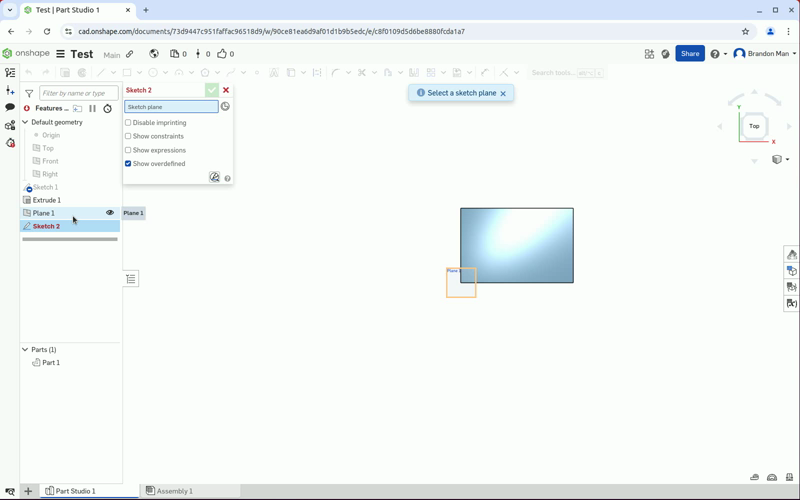
click(73, 215)
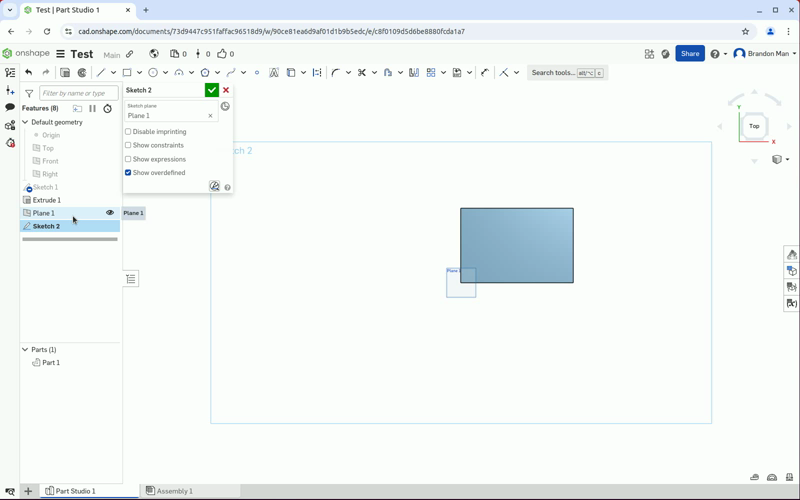
mouse_move(73, 352)
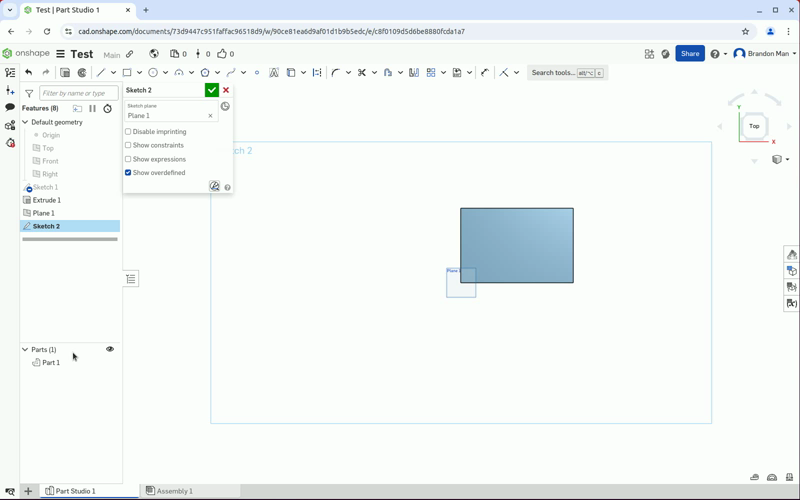
key(y)
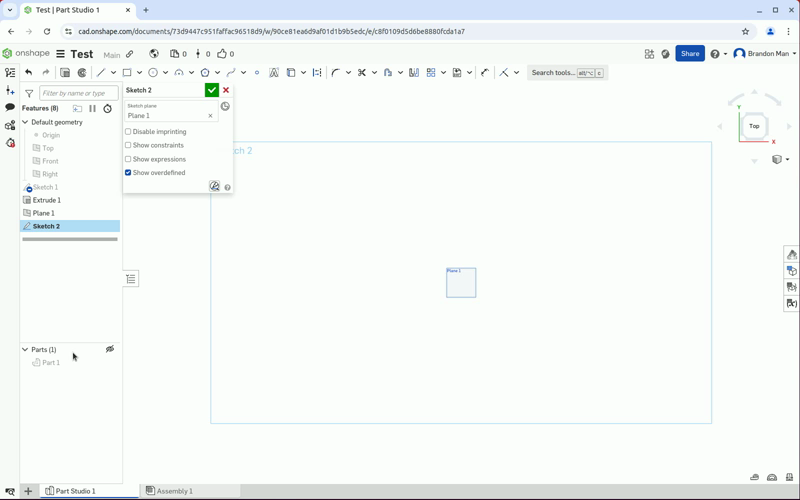
key(l)
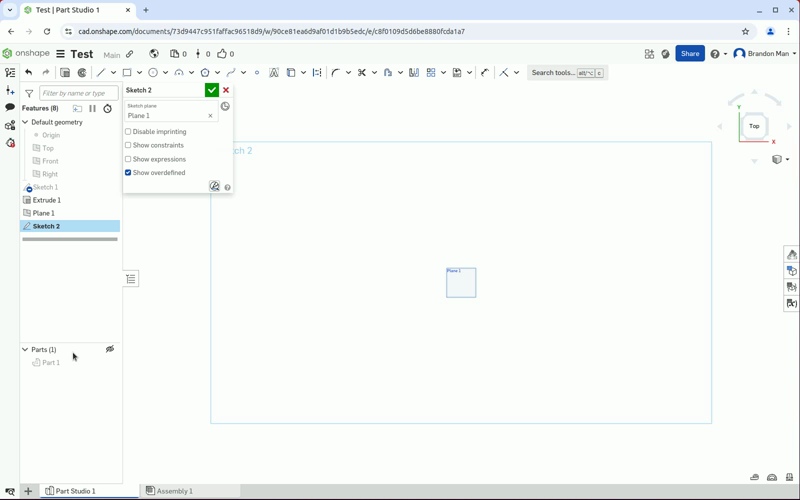
key_down(shift)
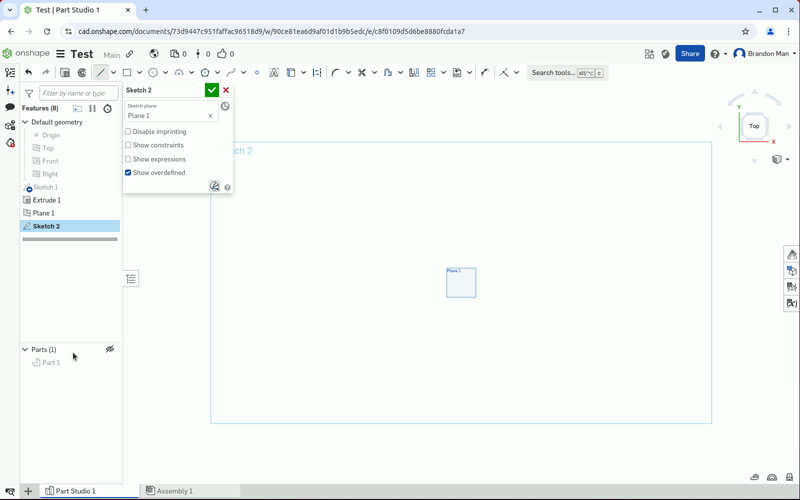
mouse_move(460, 282)
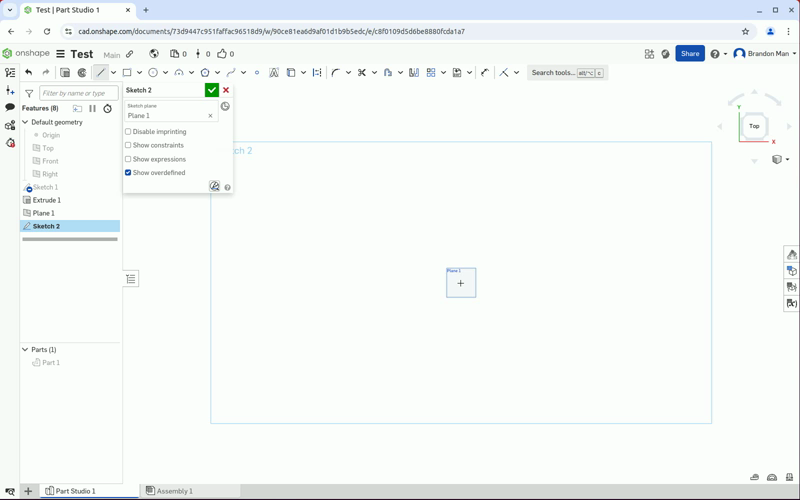
click(460, 282)
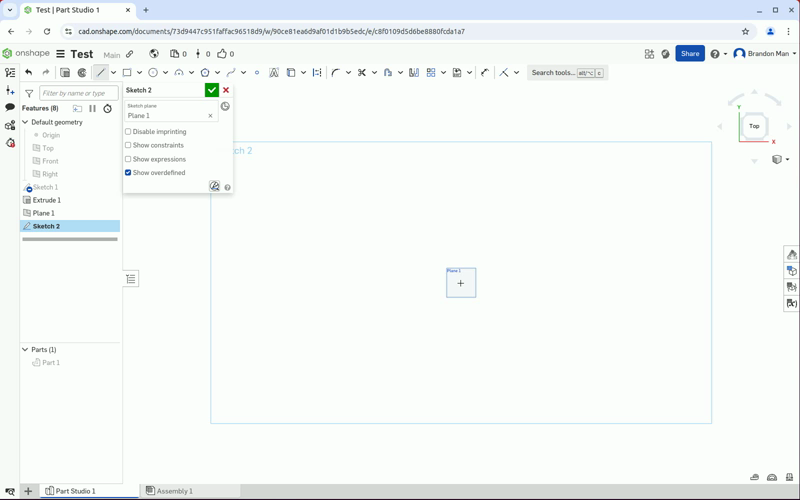
key_up(shift)
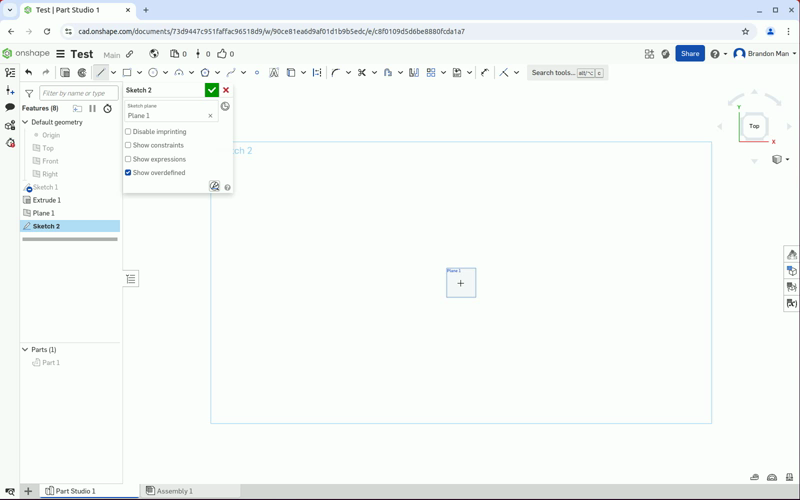
key_down(shift)
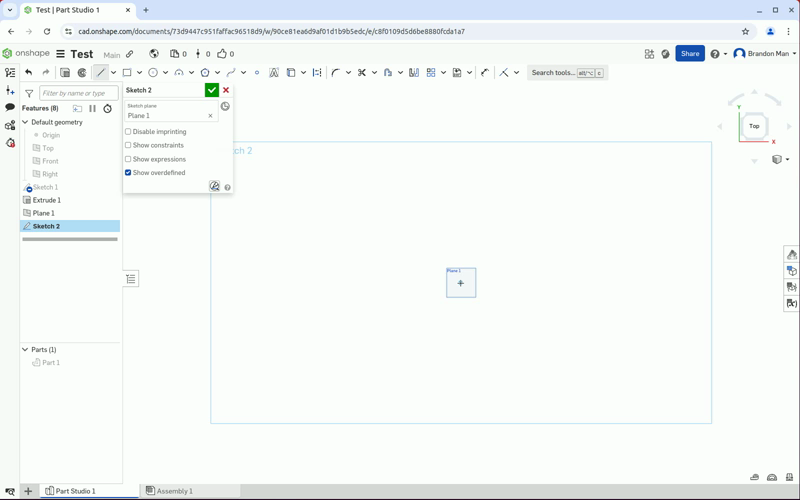
mouse_move(490, 282)
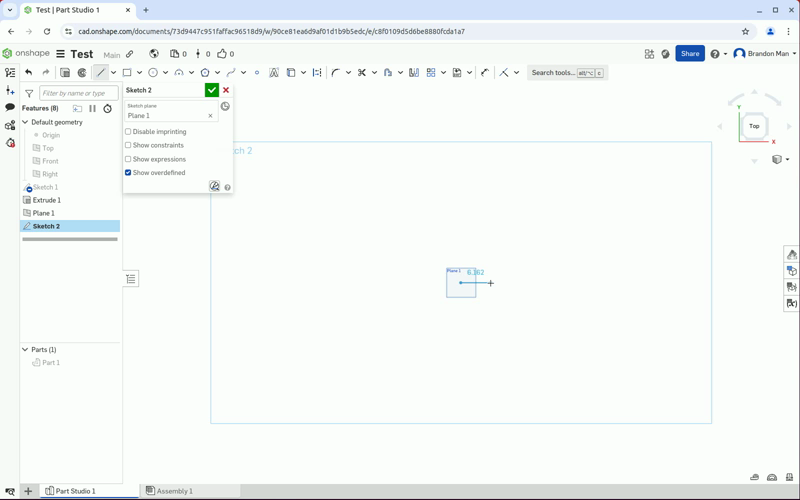
mouse_move(499, 282)
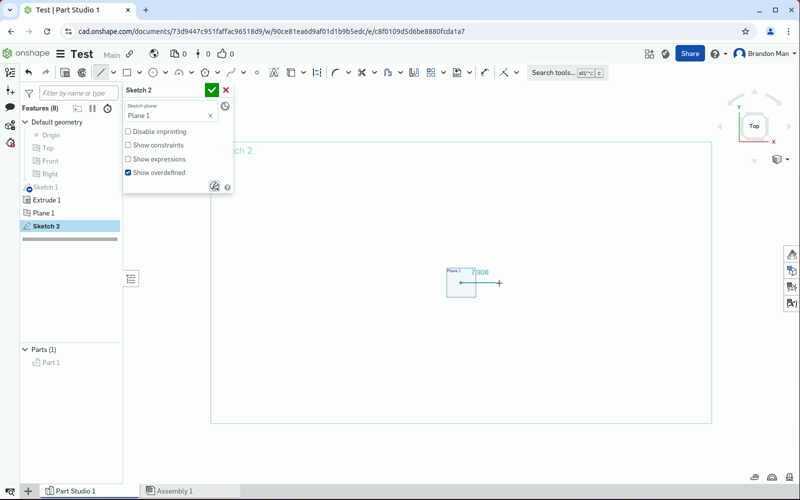
click(499, 282)
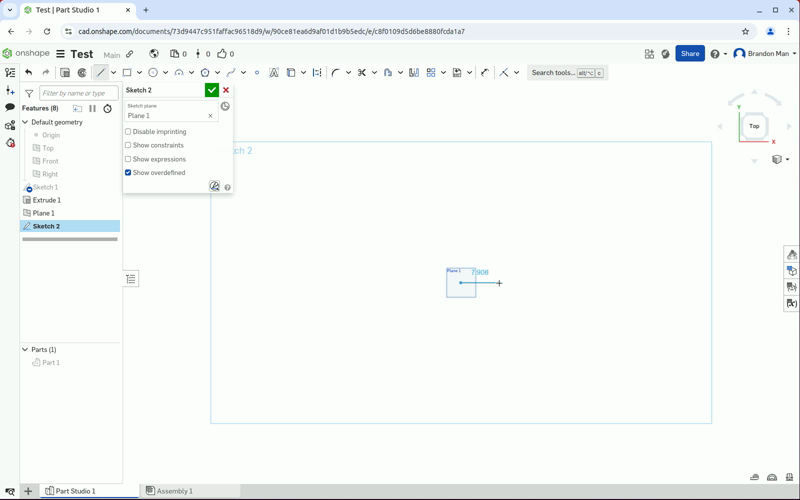
key_up(shift)
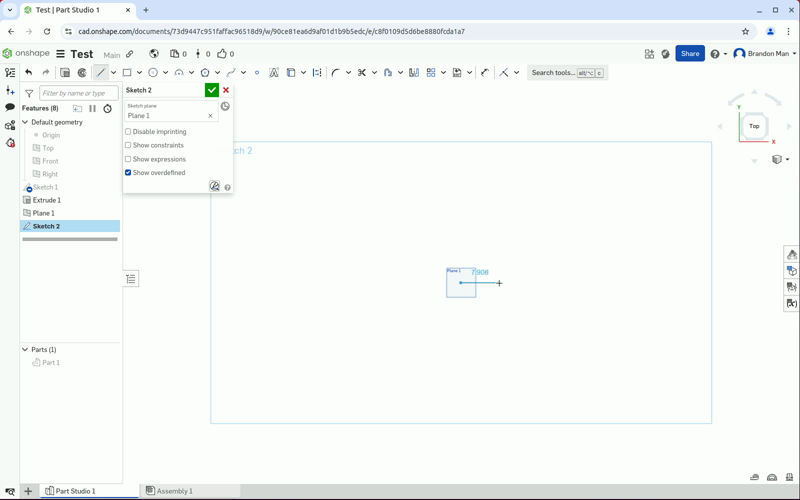
key_down(shift)
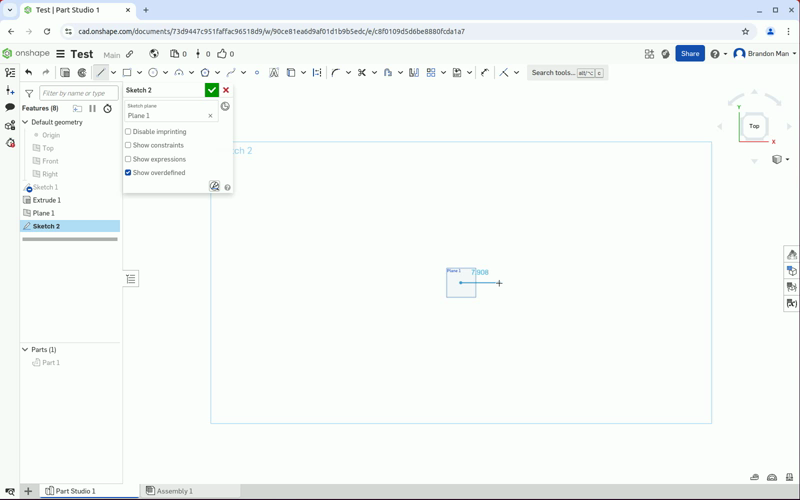
mouse_move(529, 282)
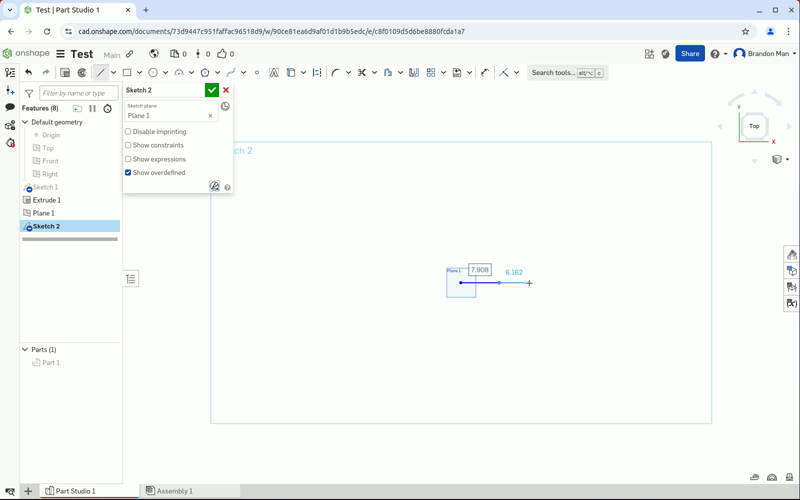
mouse_move(460, 244)
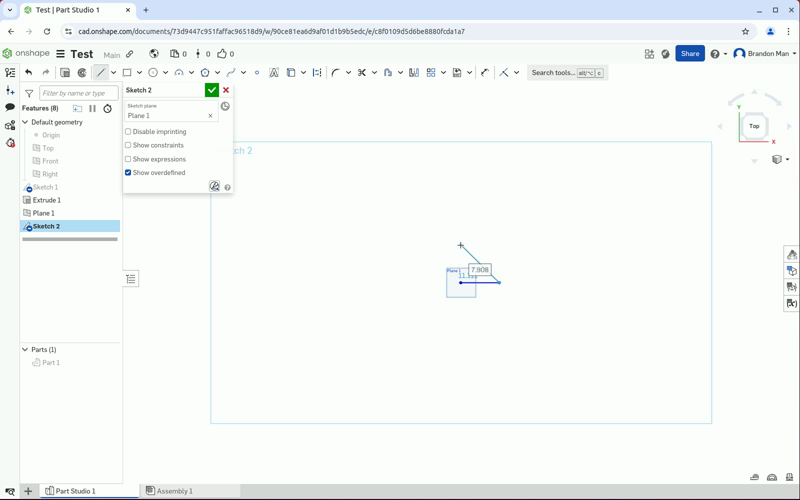
click(460, 244)
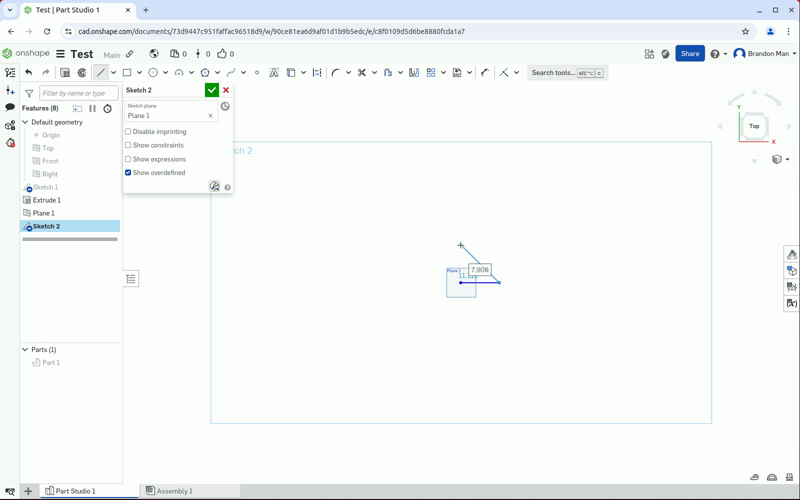
key_up(shift)
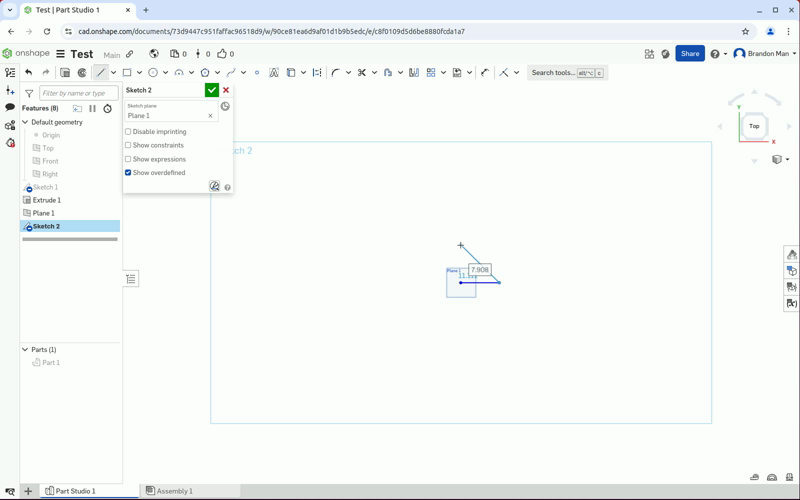
mouse_move(490, 244)
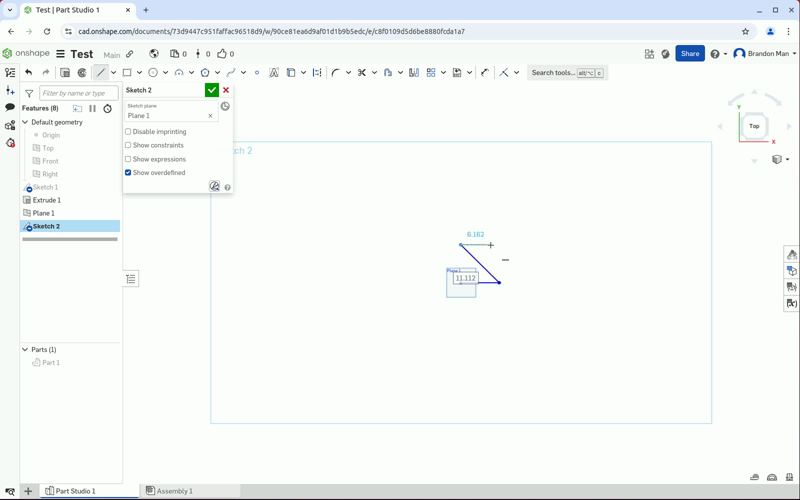
key_down(shift)
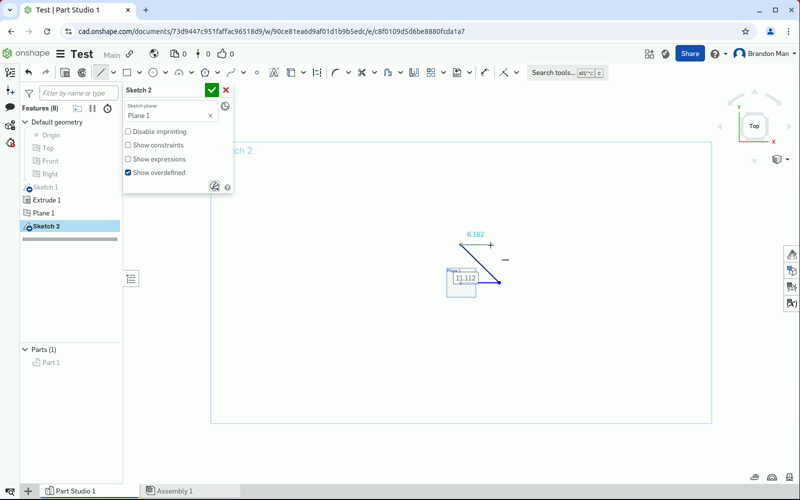
mouse_move(460, 282)
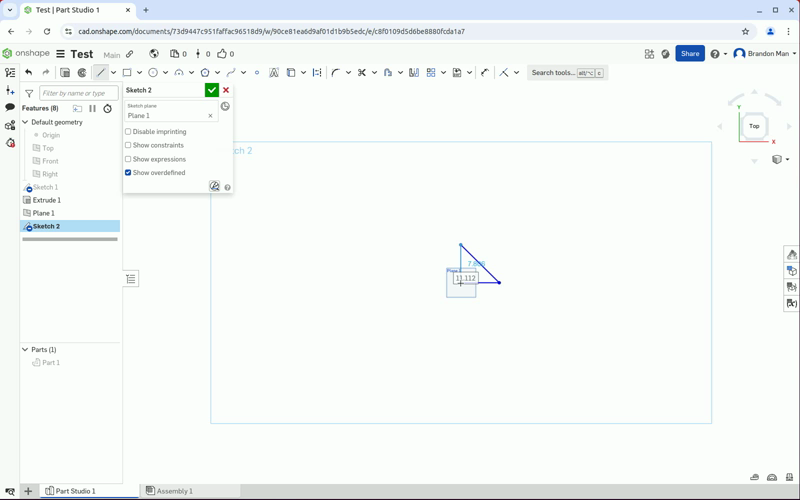
key_up(shift)
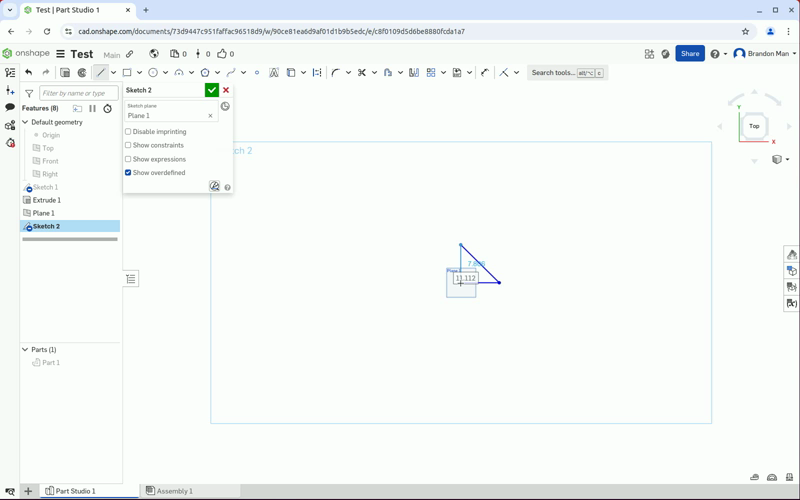
click(460, 282)
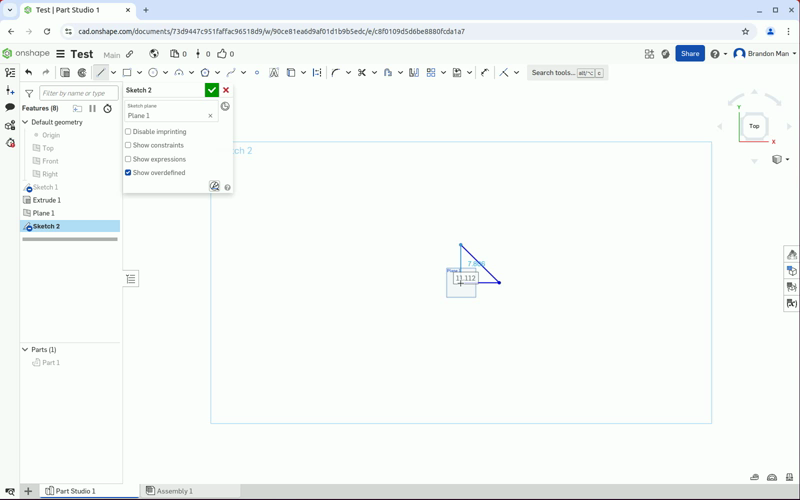
key(esc)
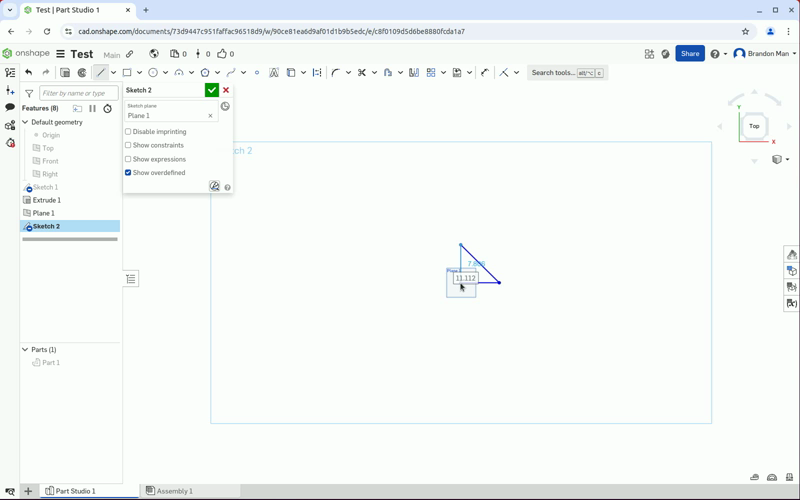
mouse_move(490, 278)
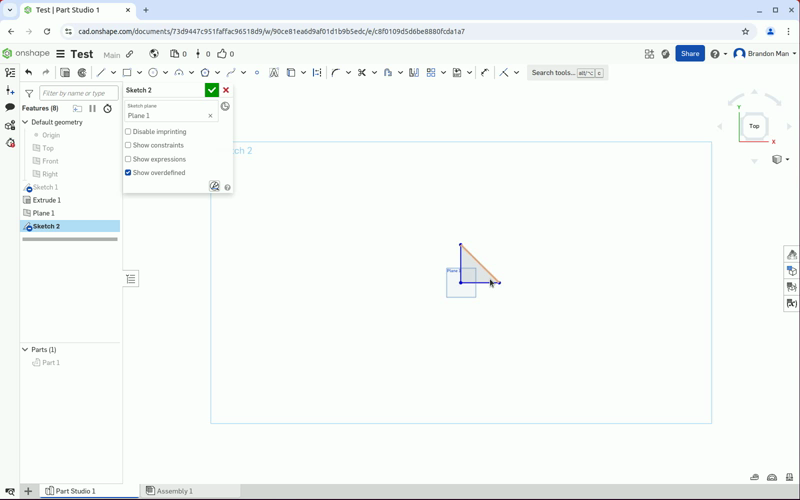
scroll(6)
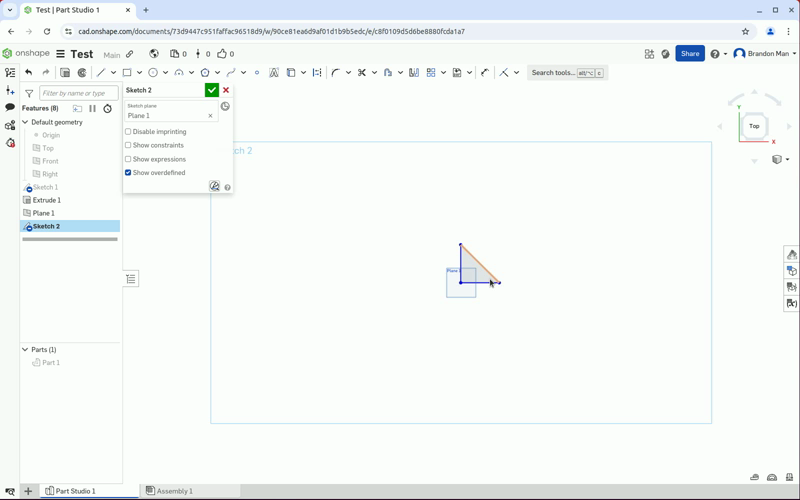
scroll(6)
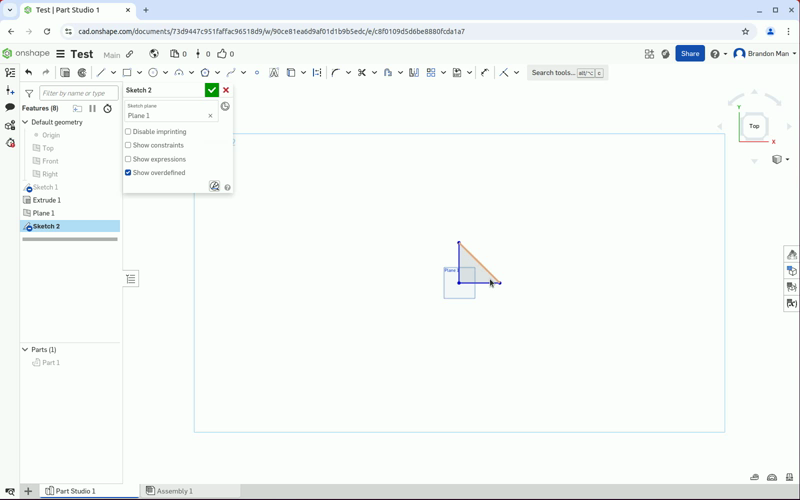
scroll(6)
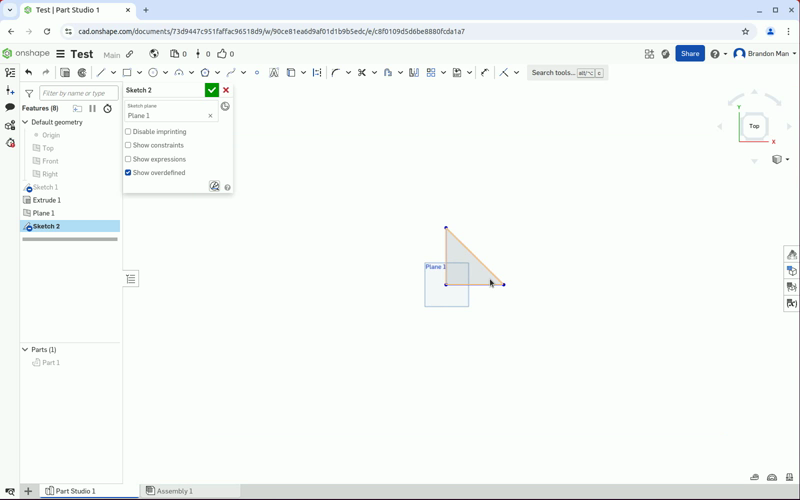
scroll(6)
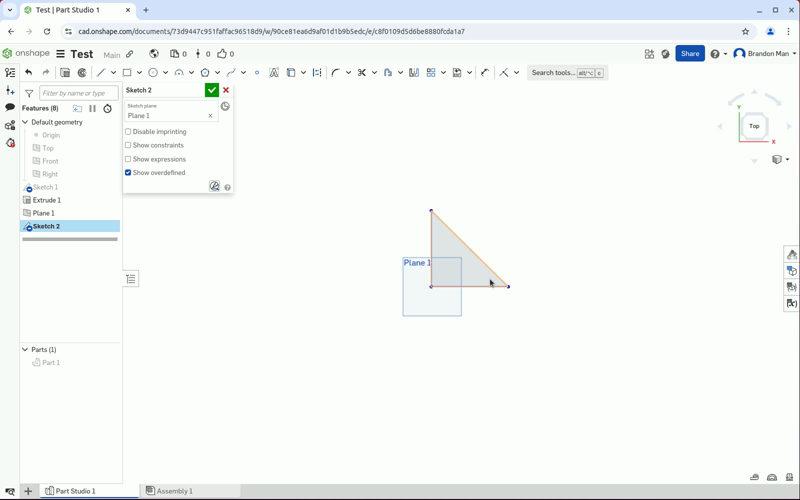
scroll(6)
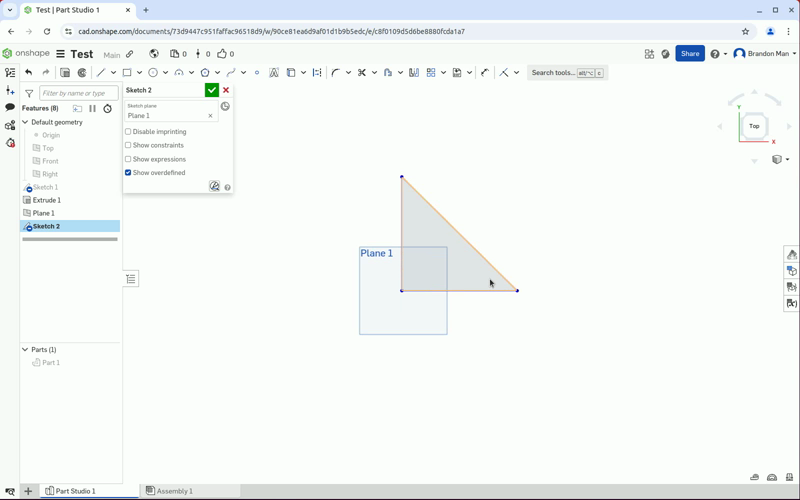
scroll(6)
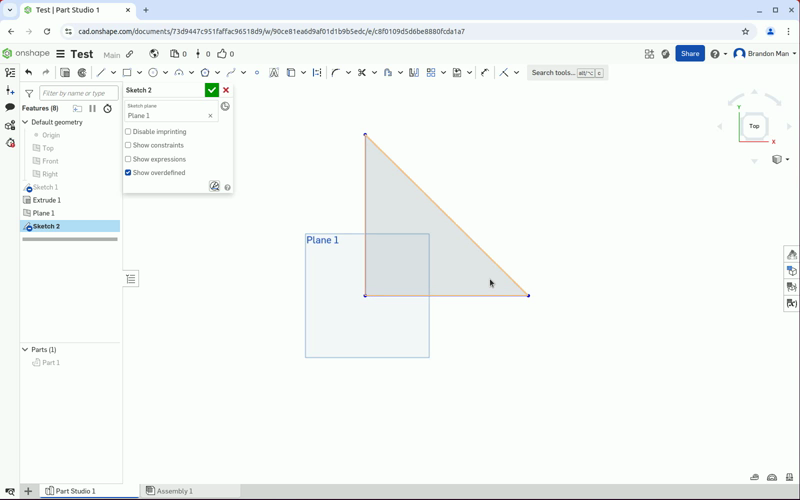
scroll(6)
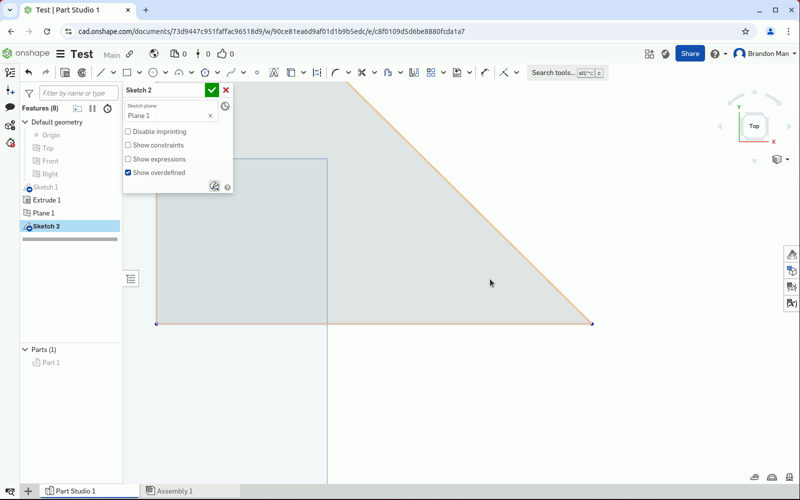
click(490, 278)
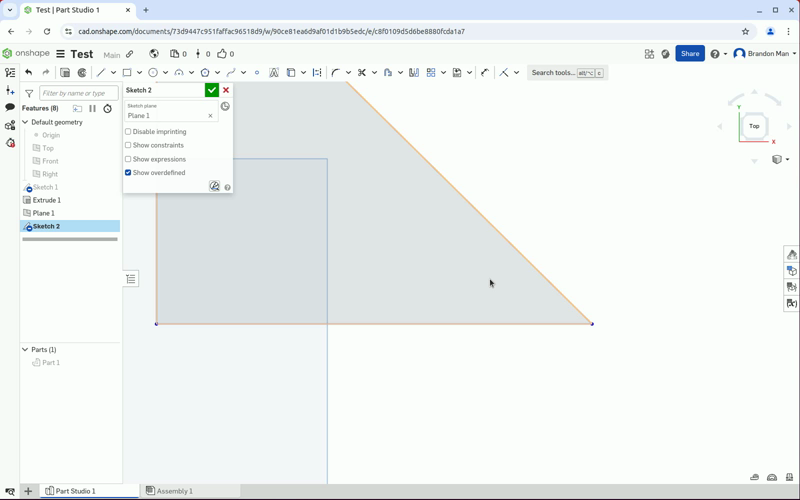
scroll(-6)
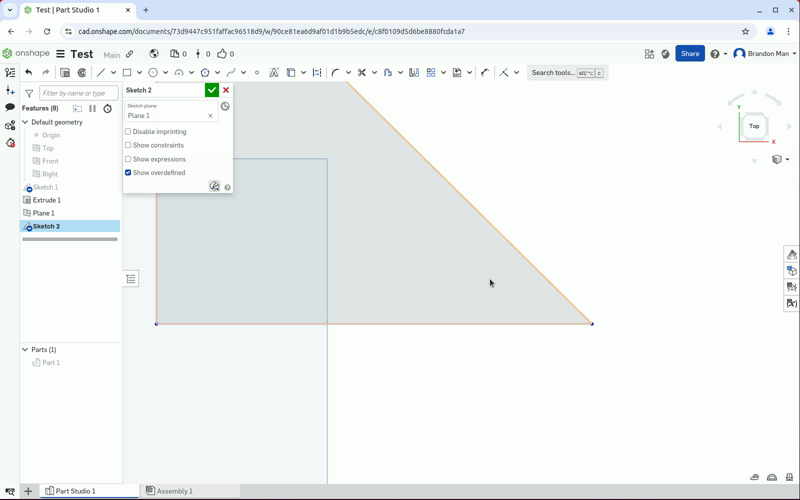
scroll(-6)
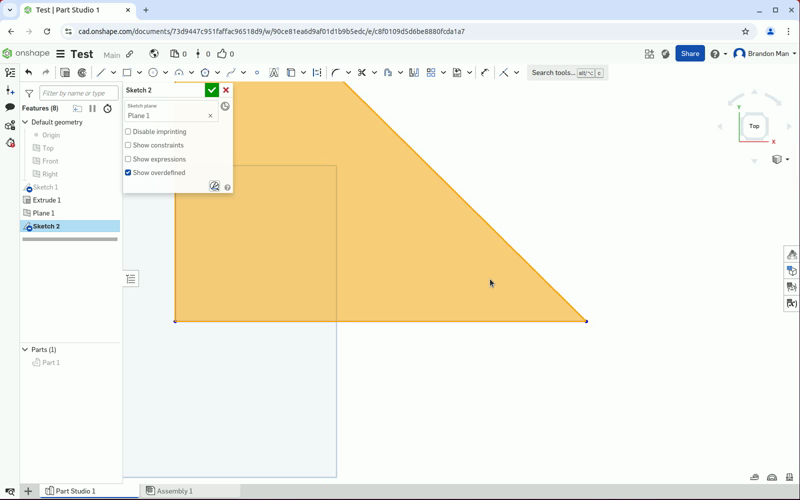
scroll(-6)
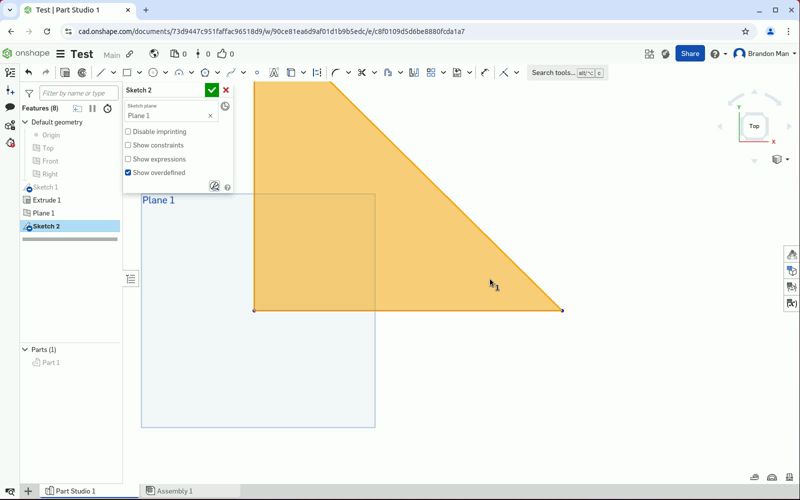
scroll(-6)
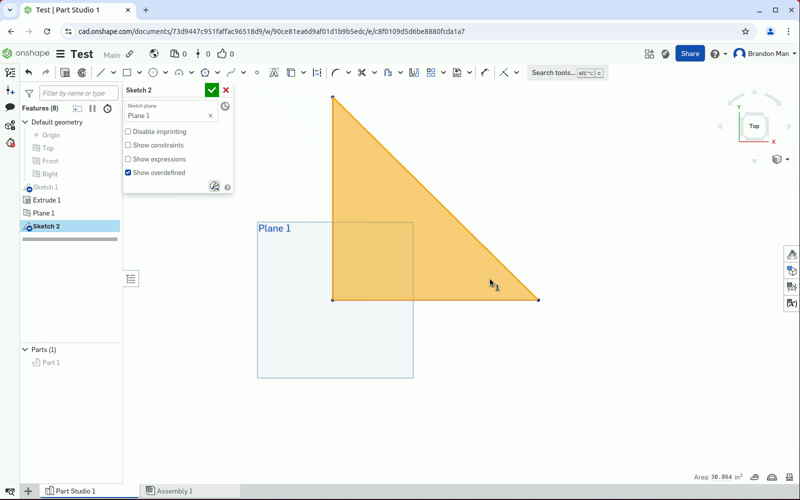
scroll(-6)
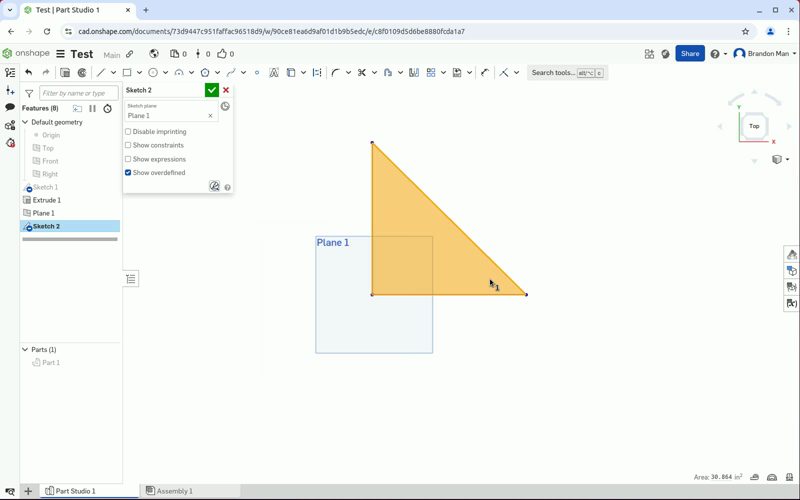
scroll(-6)
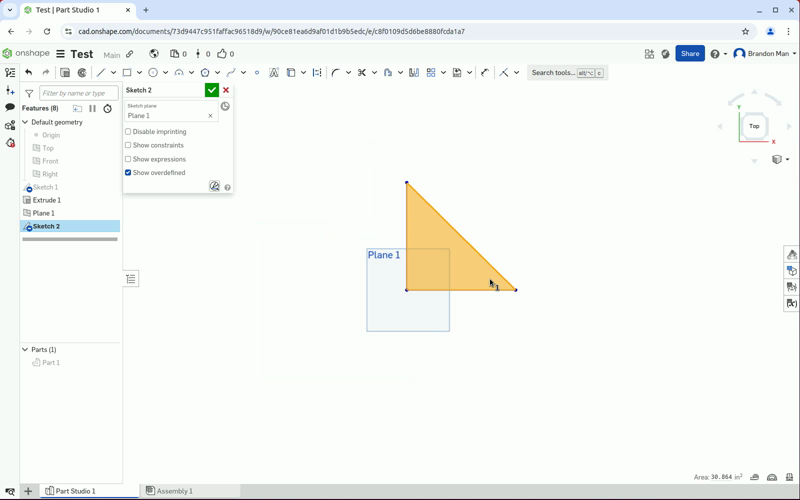
scroll(-6)
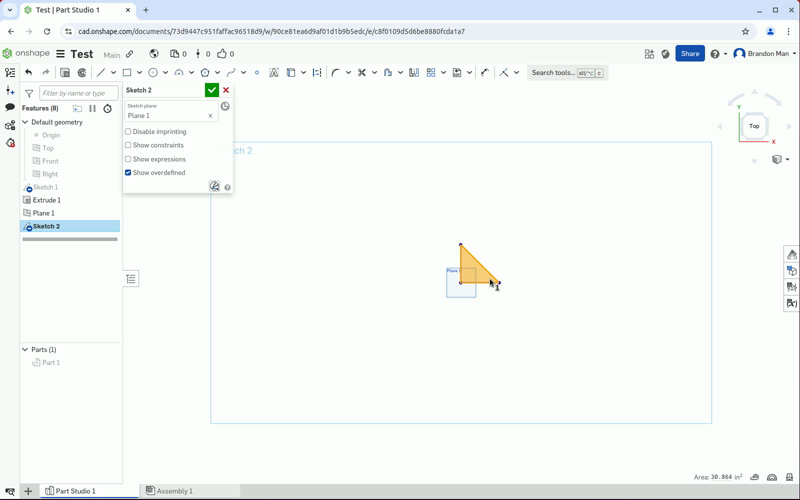
mouse_move(73, 352)
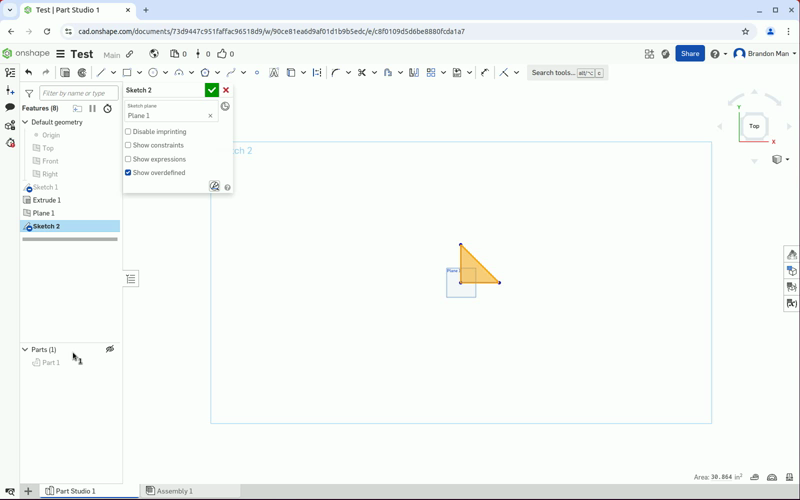
key(shift+y)
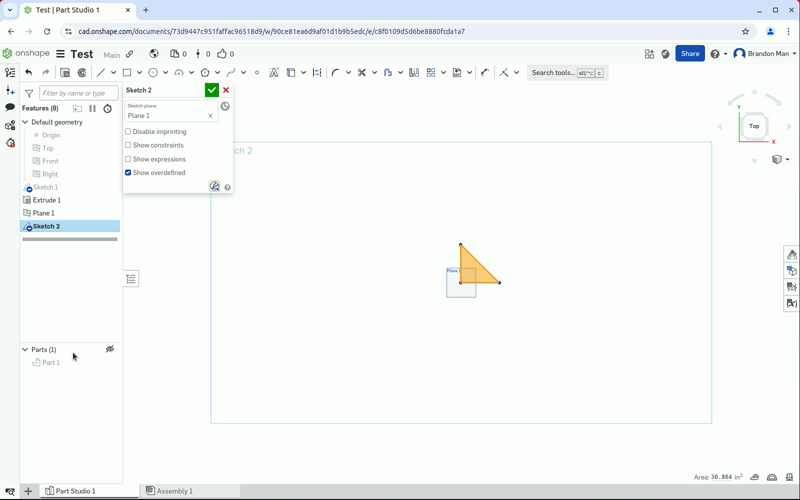
key(shift+e)
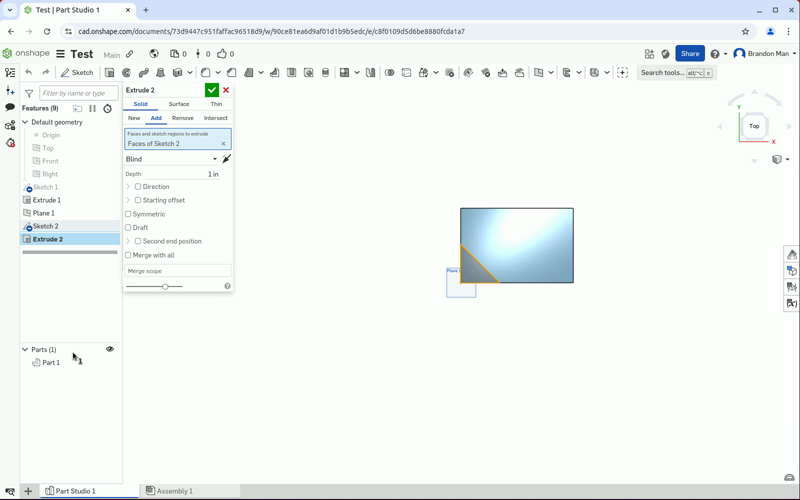
mouse_move(143, 106)
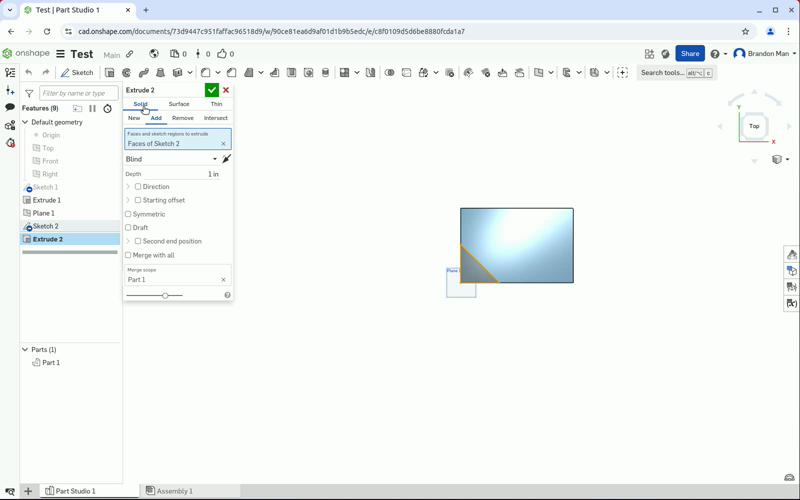
click(143, 106)
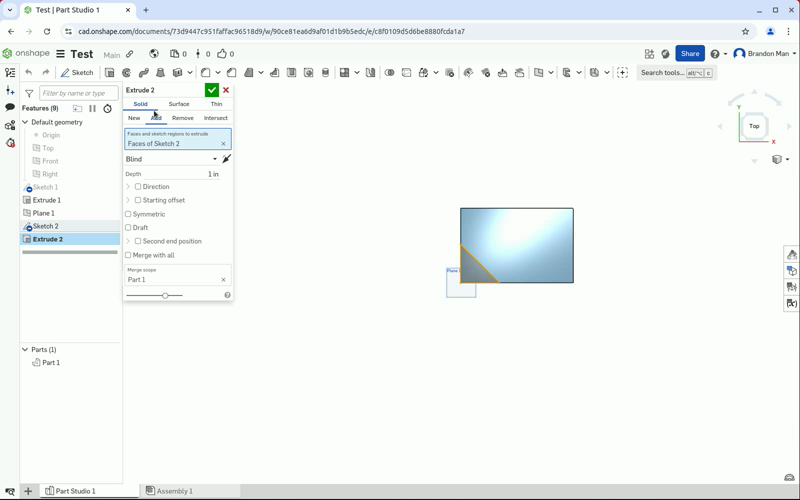
mouse_move(186, 120)
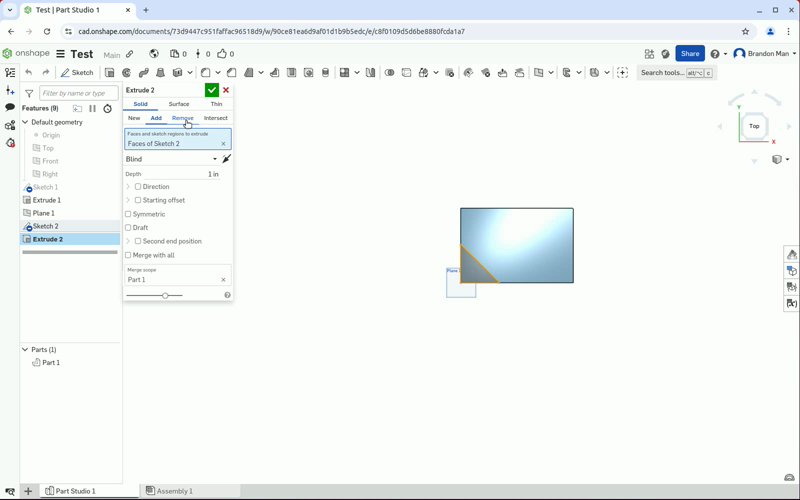
click(186, 120)
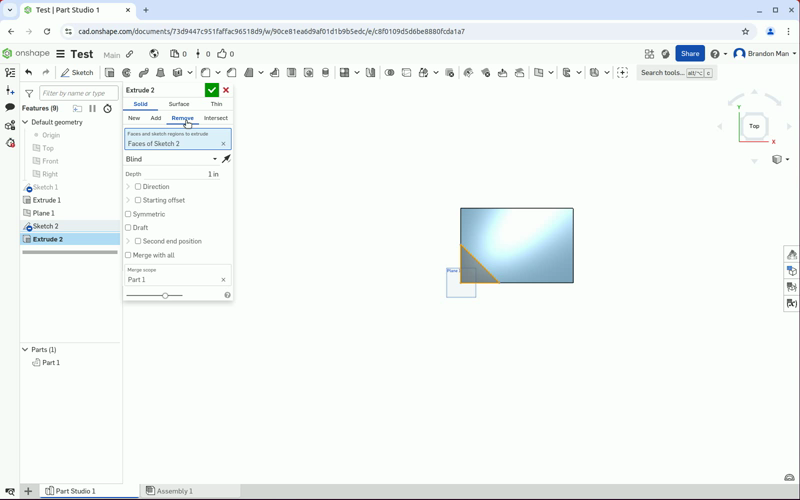
key(tab, 4)
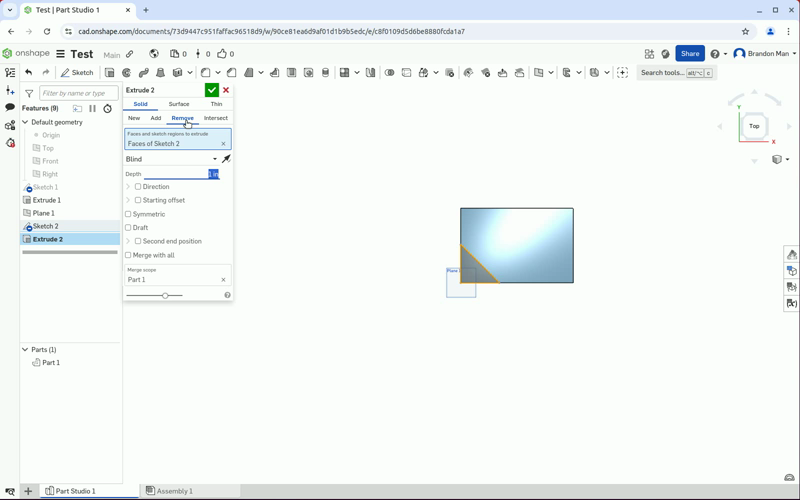
text(15.405)
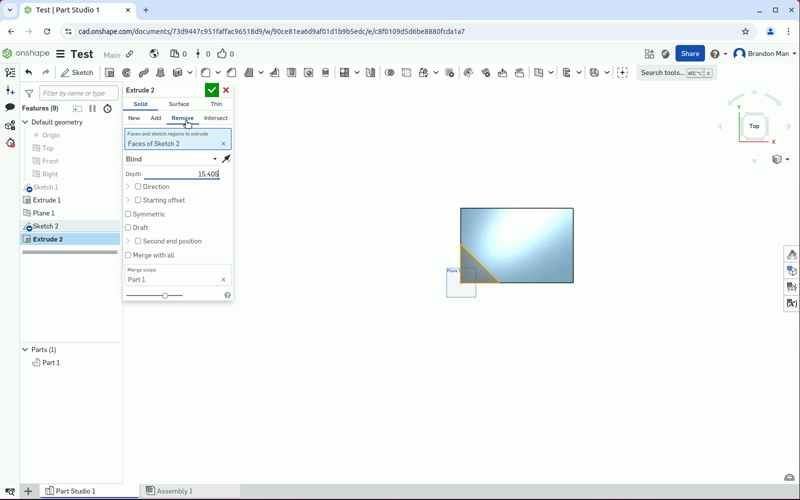
key(tab, 6)
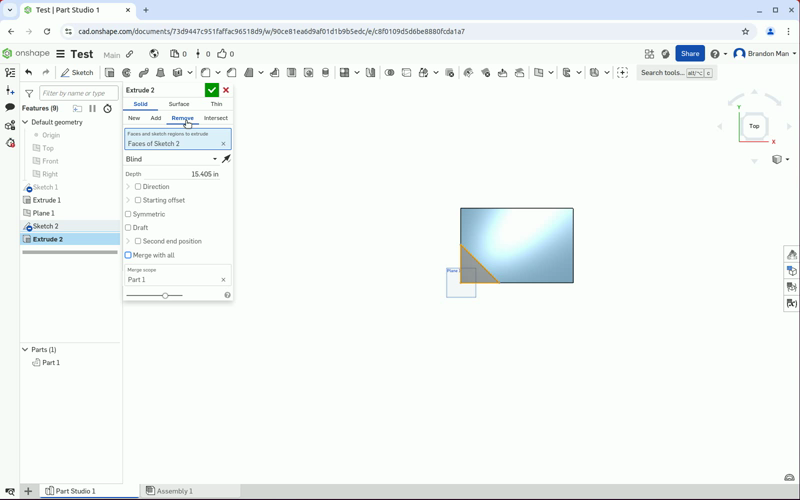
key(space)
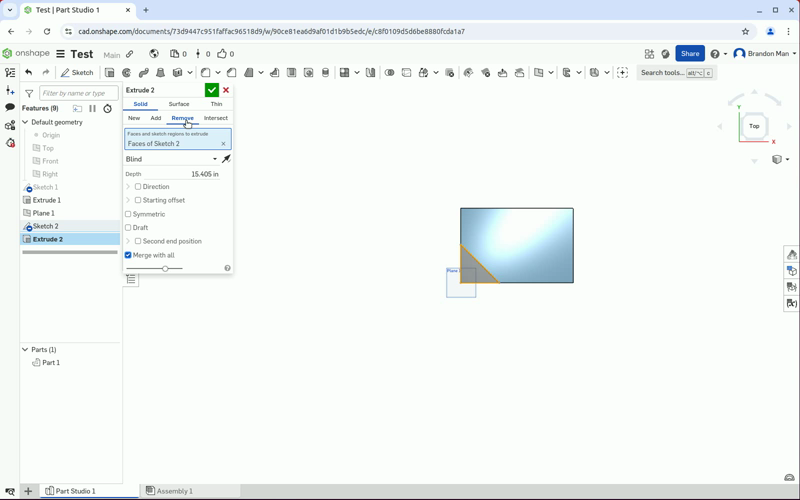
key(enter)
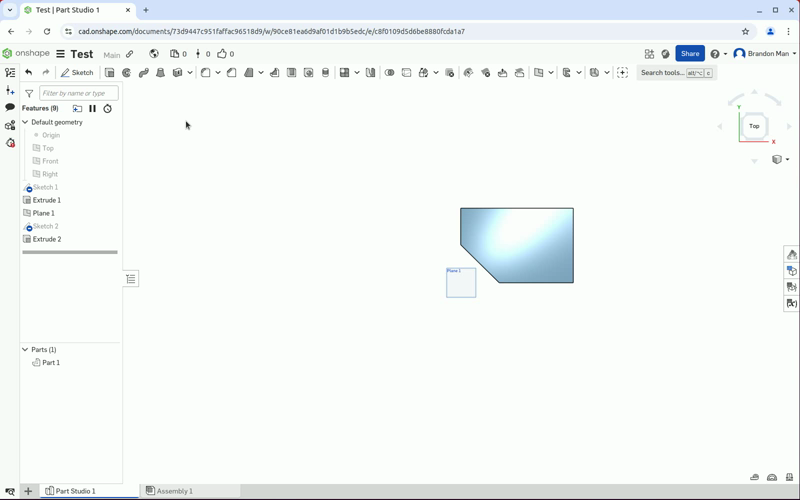
key(shift+h)
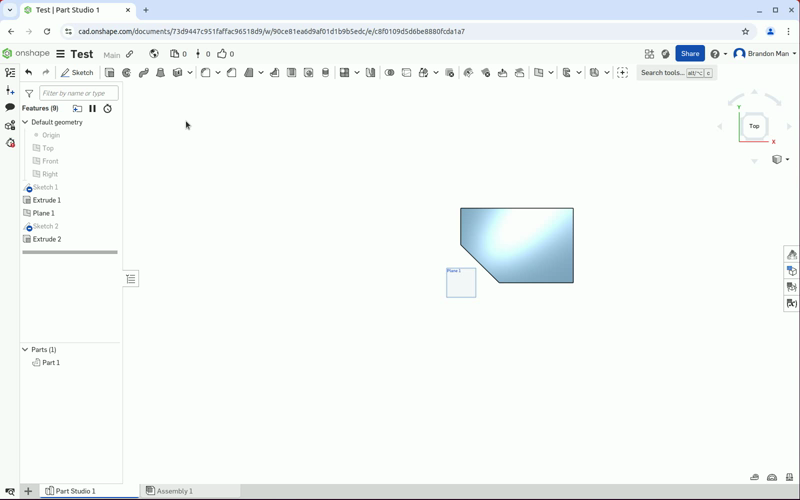
key(shift+h)
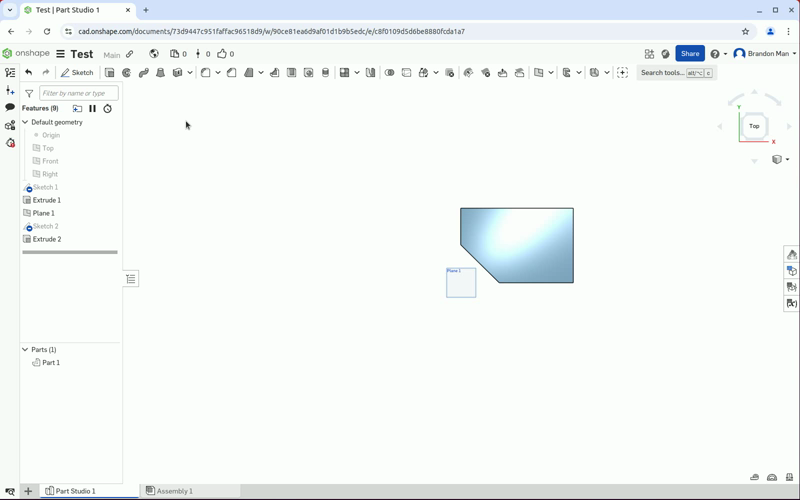
mouse_move(73, 189)
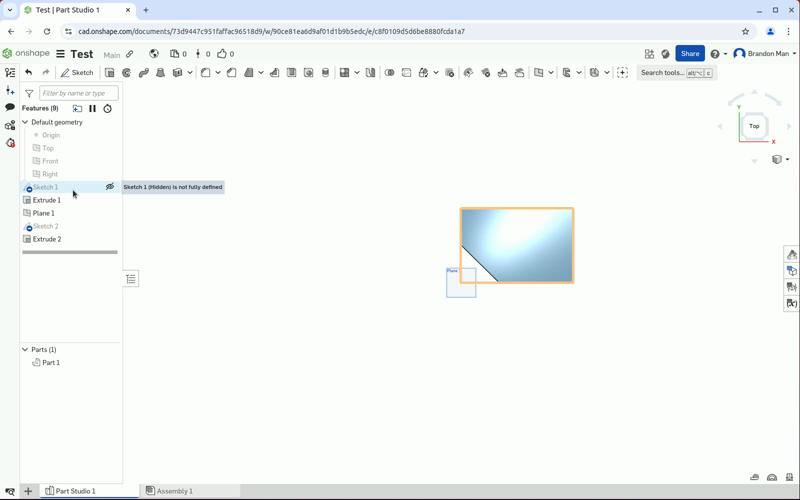
click(73, 189)
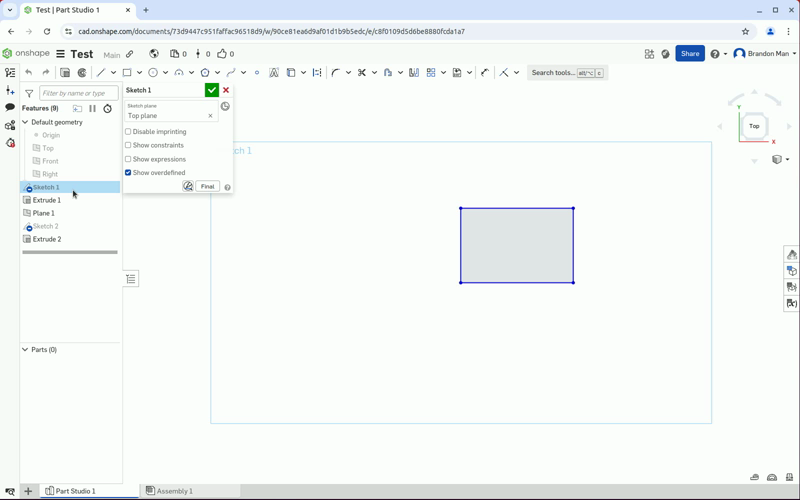
mouse_move(229, 92)
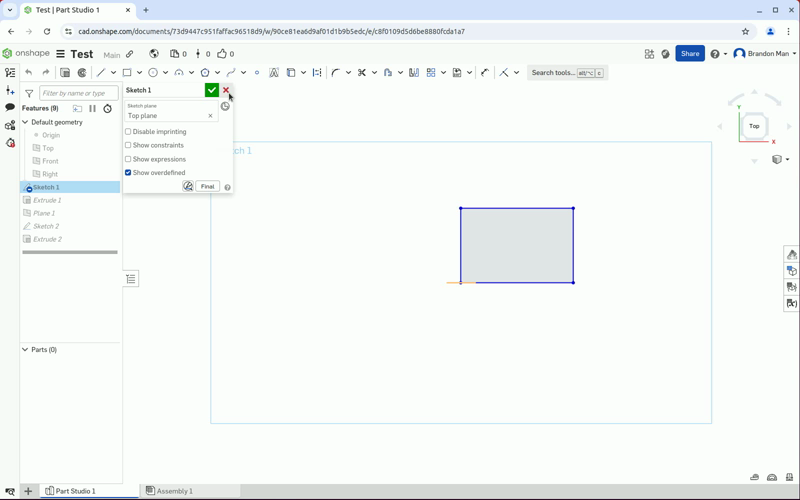
click(229, 92)
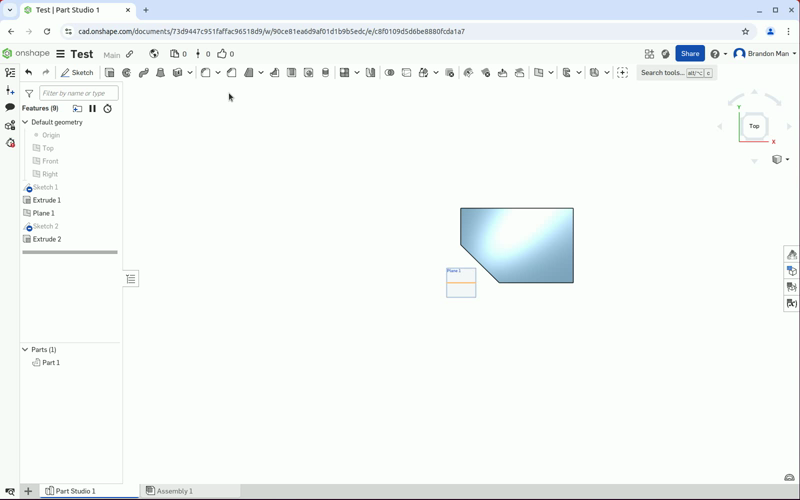
mouse_move(73, 352)
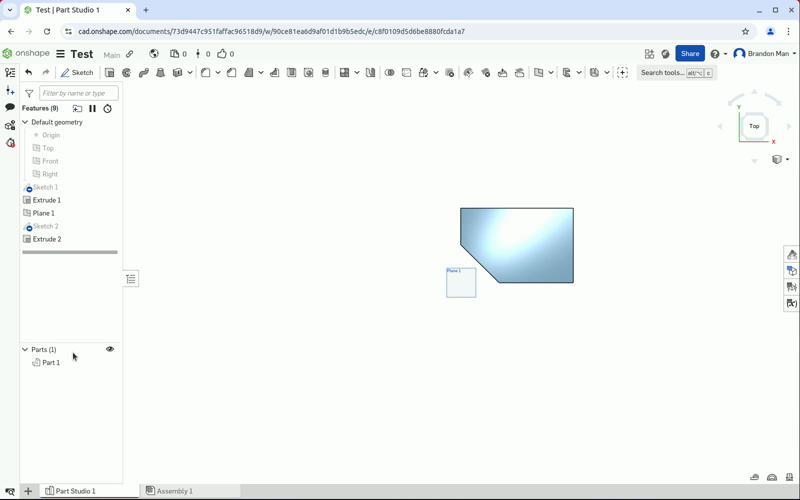
key(y)
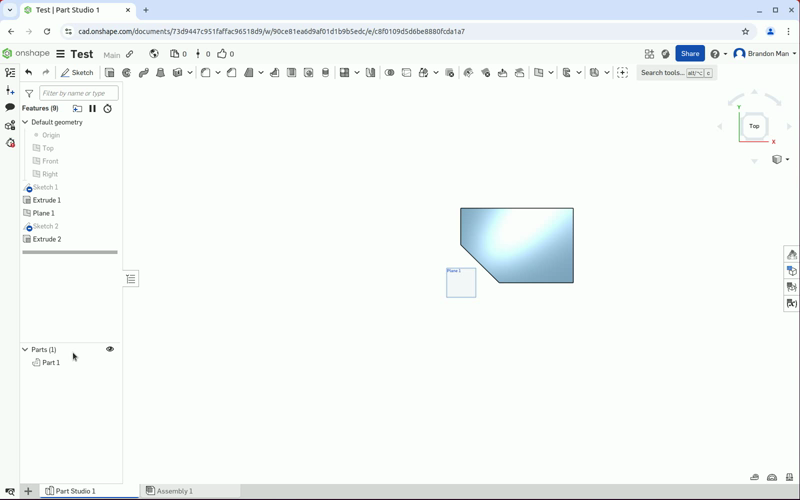
key(shift+p)
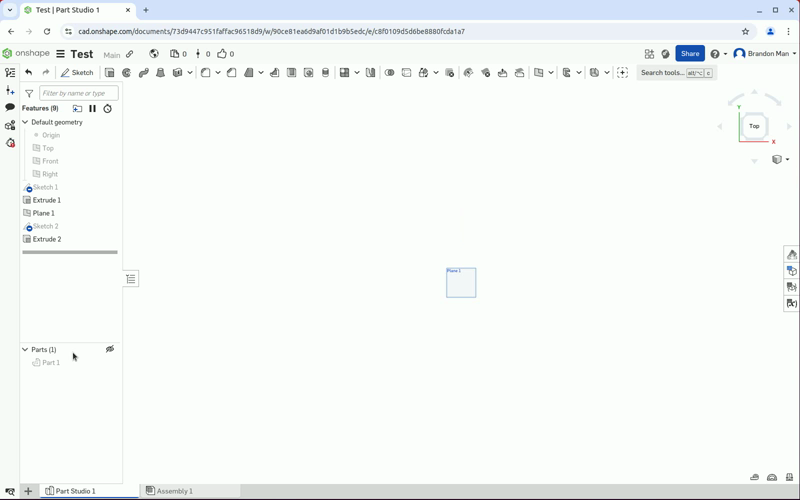
key(space)
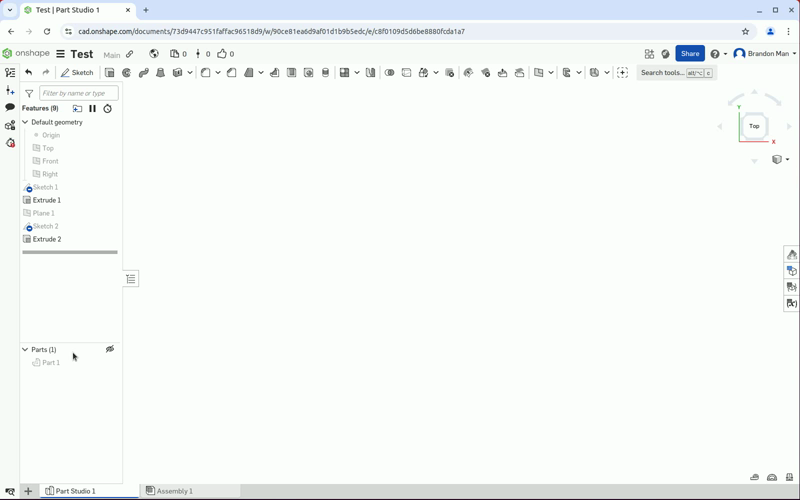
key_down(shift)
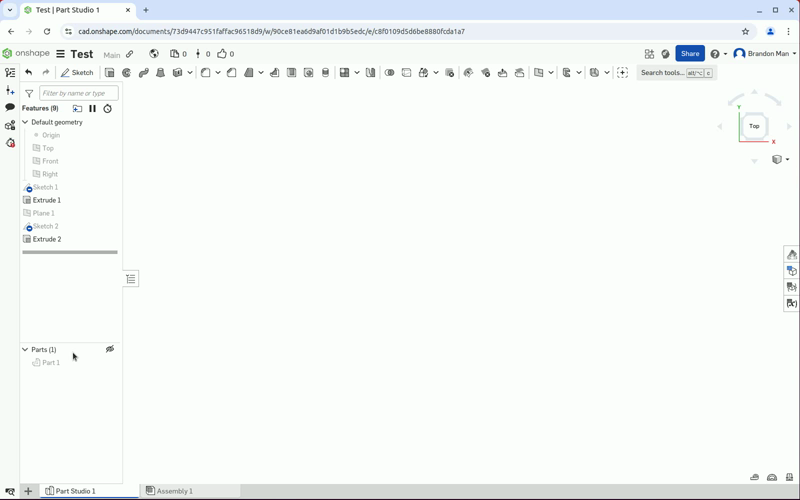
key(up)
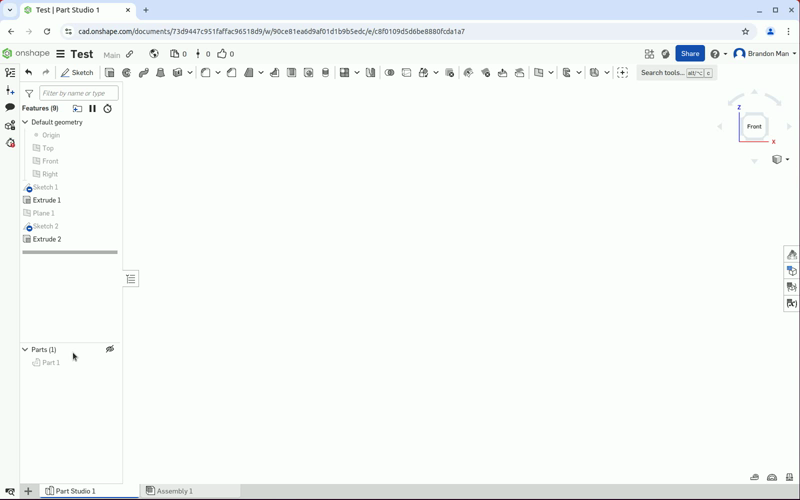
key_up(shift)
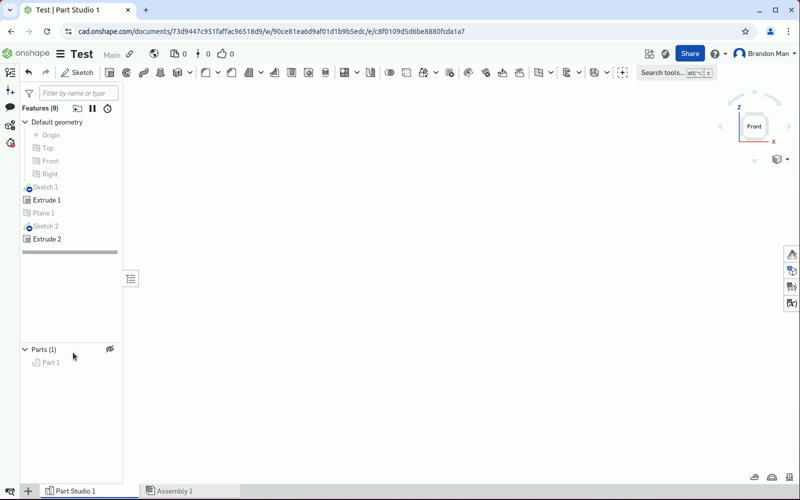
mouse_move(73, 352)
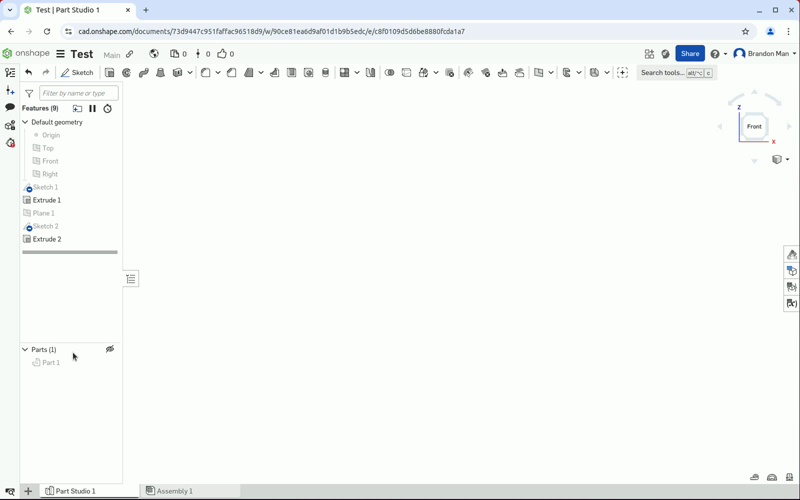
key(shift+y)
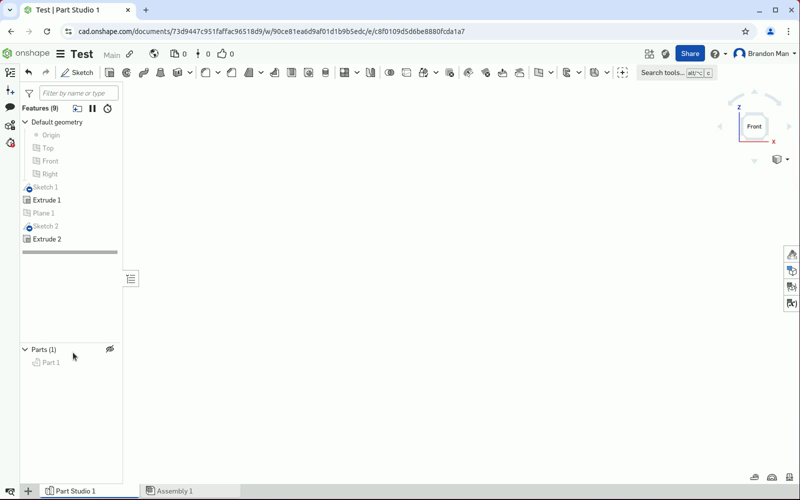
key(shift+s)
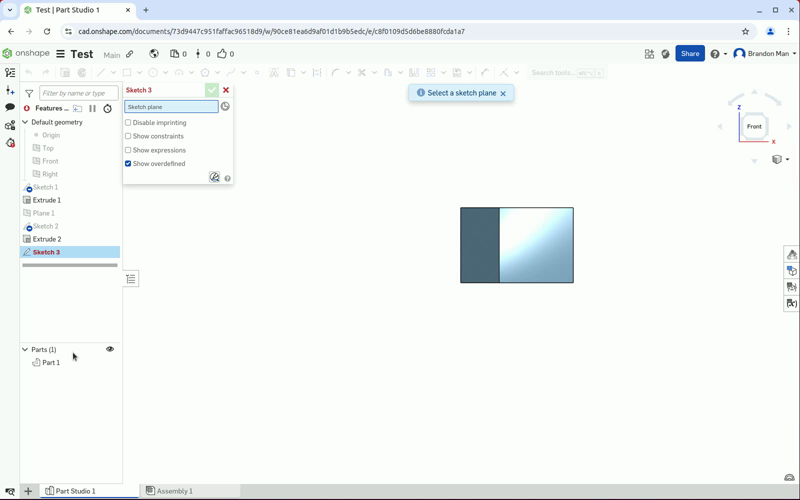
mouse_move(73, 163)
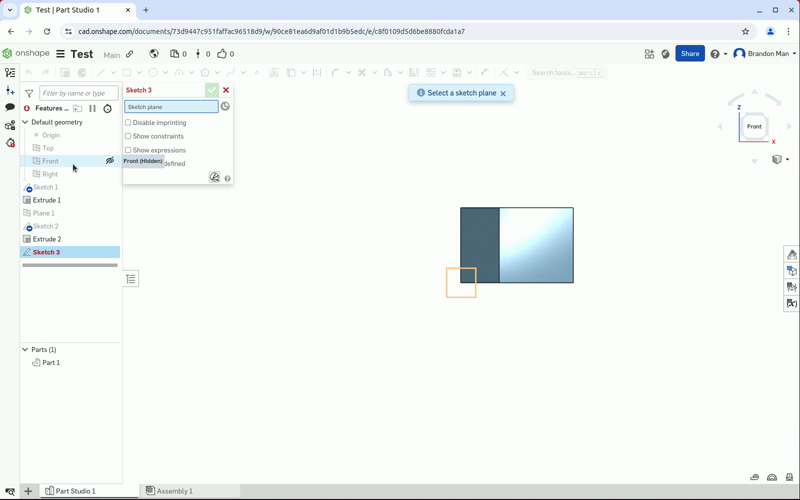
click(73, 163)
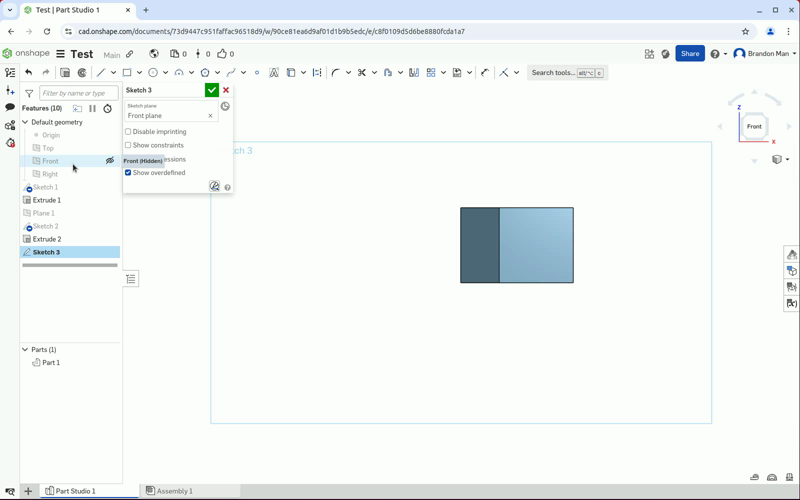
mouse_move(73, 352)
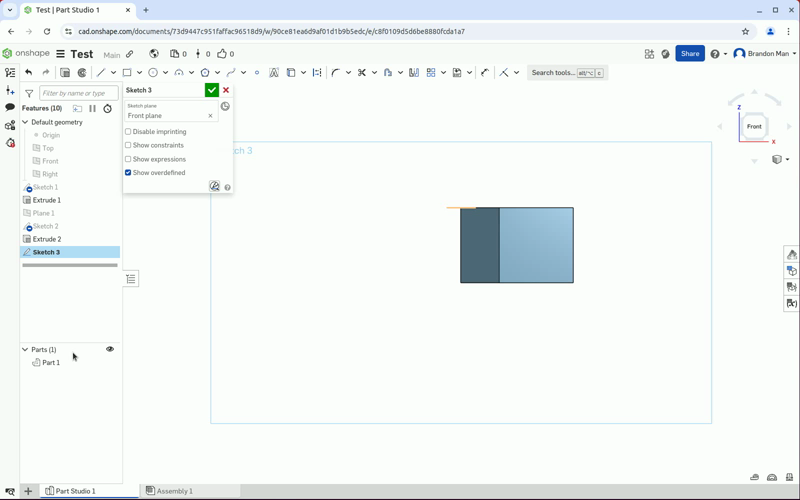
key(y)
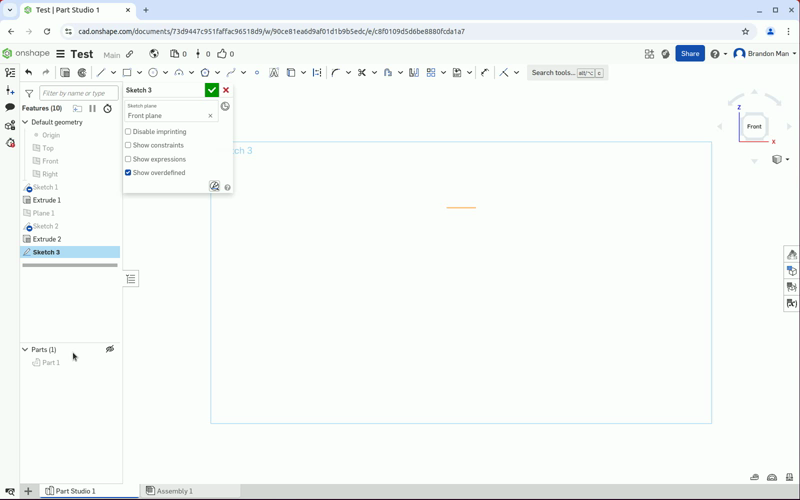
key(l)
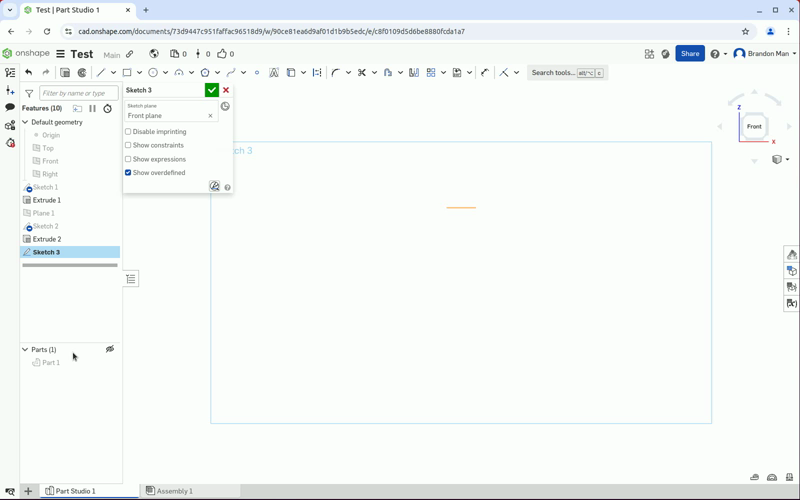
key_down(shift)
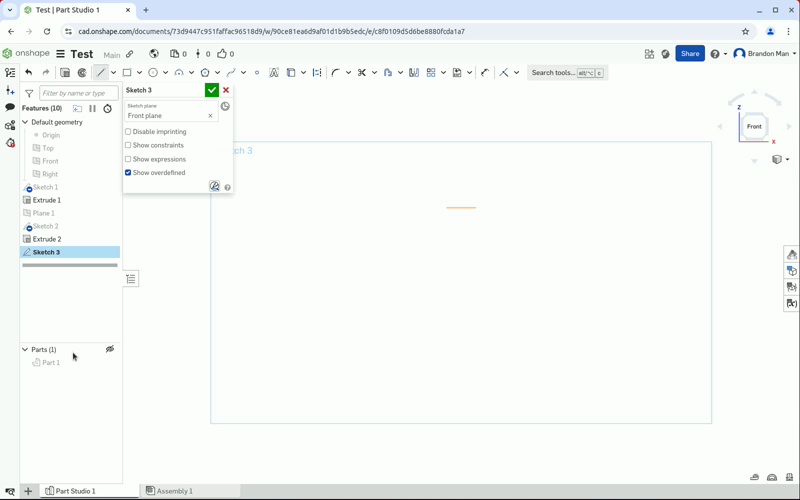
mouse_move(535, 245)
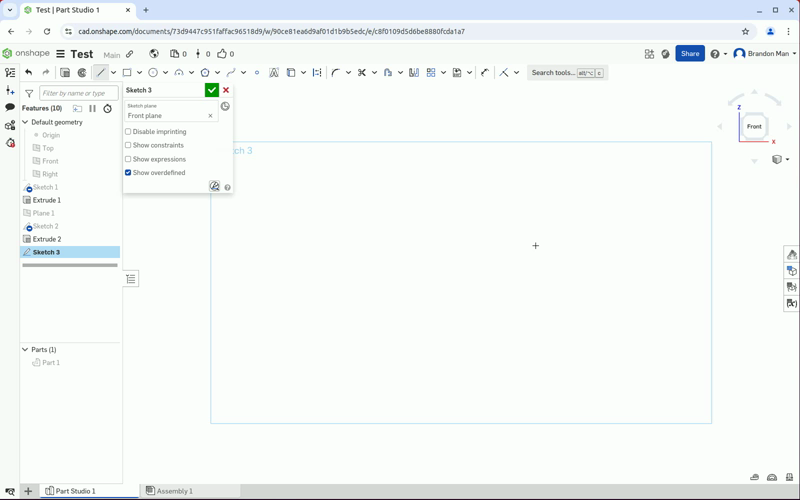
click(535, 245)
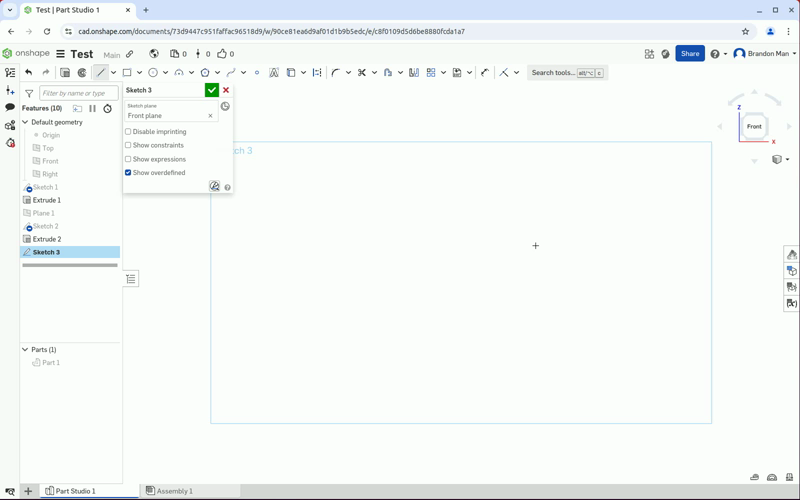
key_up(shift)
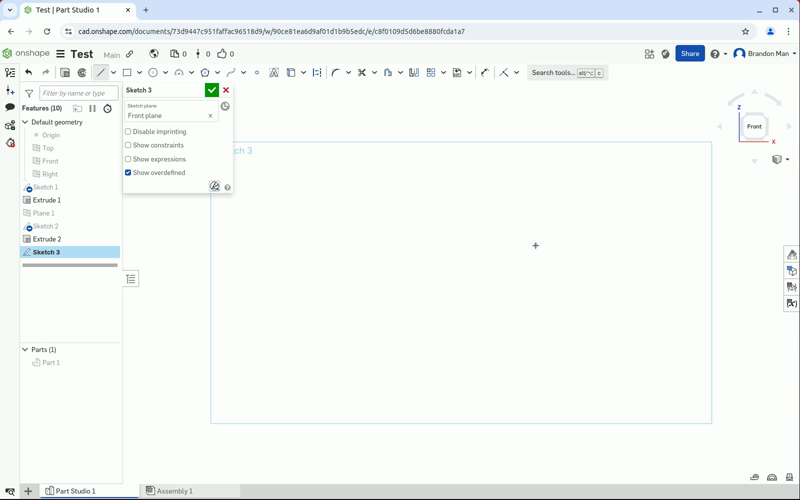
key_down(shift)
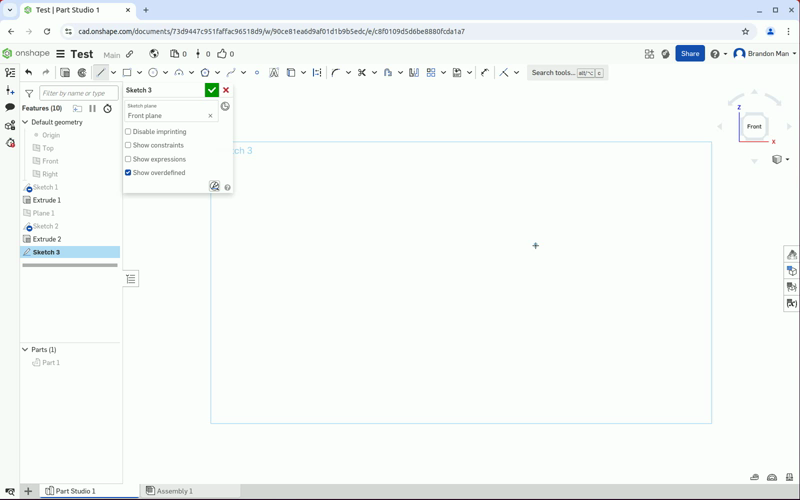
mouse_move(565, 245)
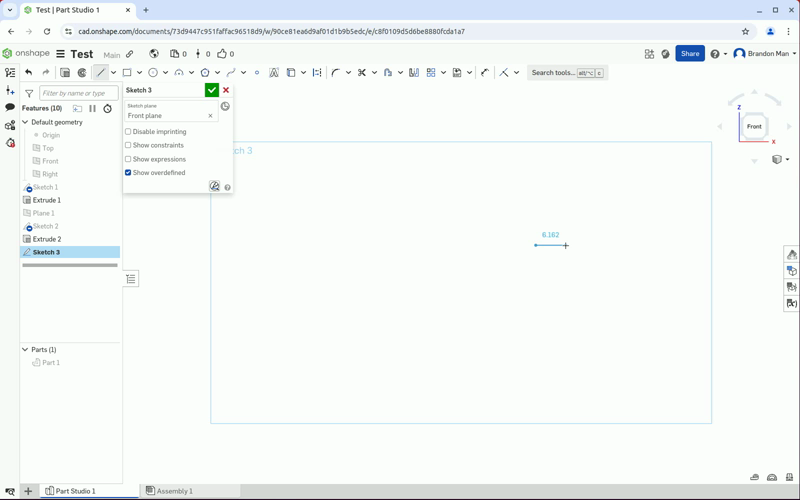
mouse_move(574, 245)
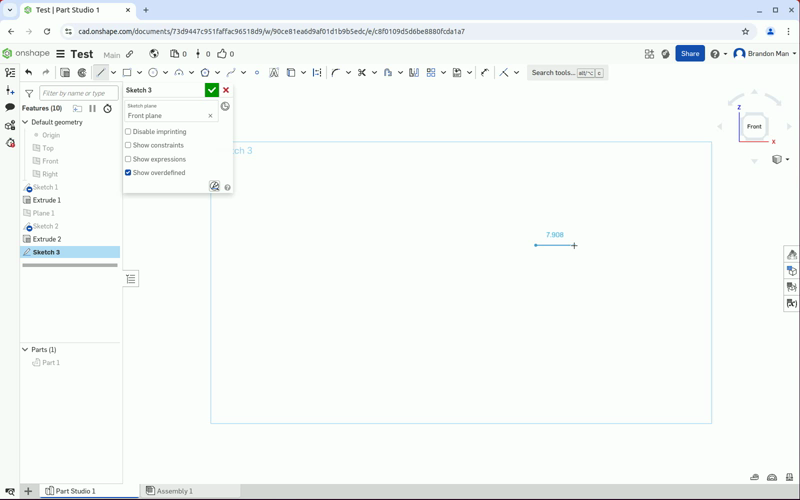
click(574, 245)
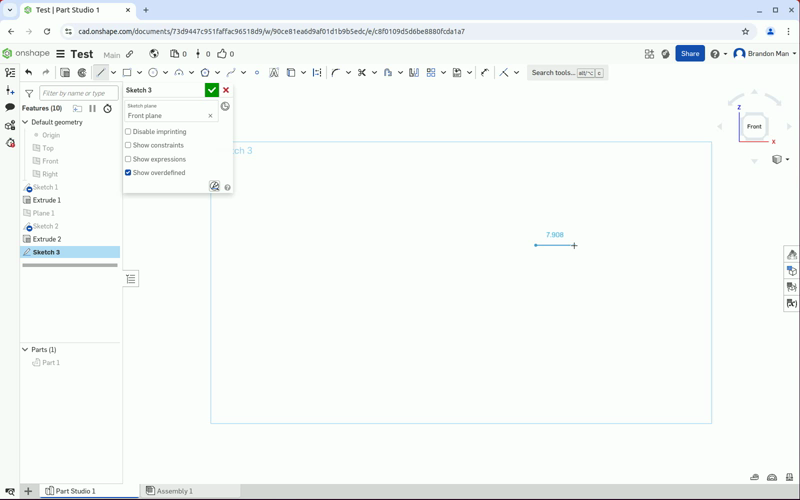
key_up(shift)
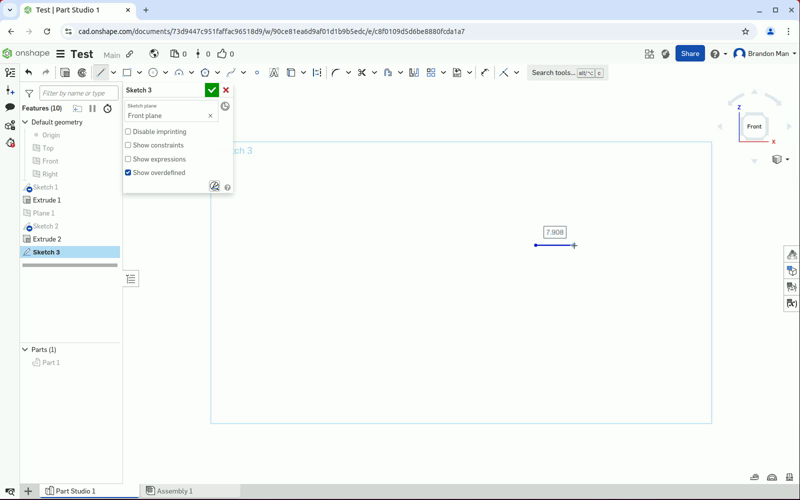
key_down(shift)
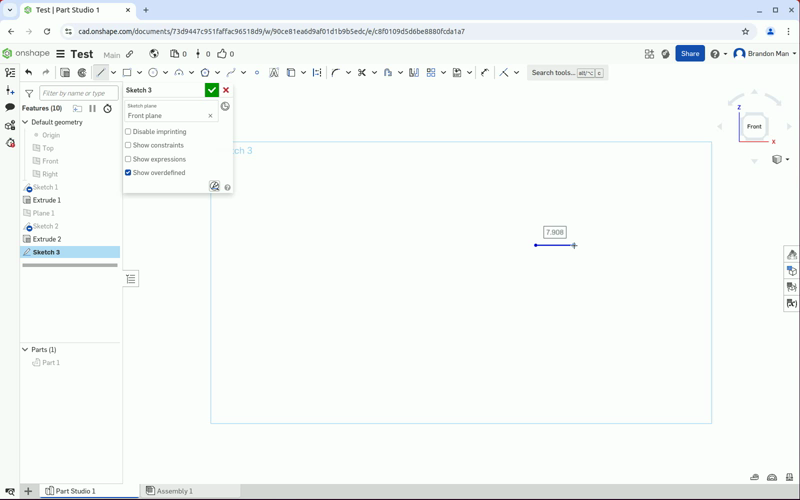
mouse_move(589, 245)
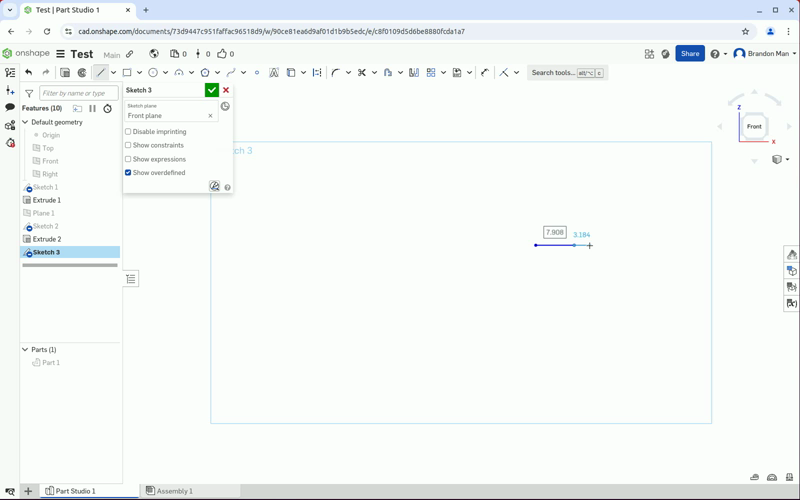
mouse_move(574, 207)
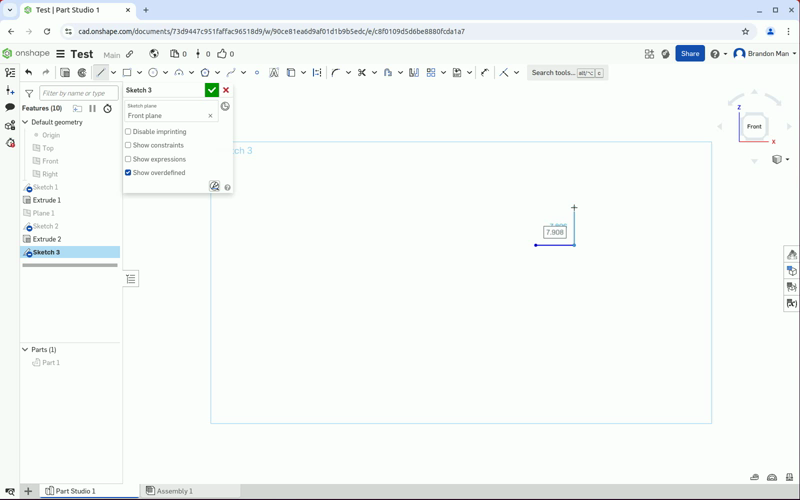
click(574, 207)
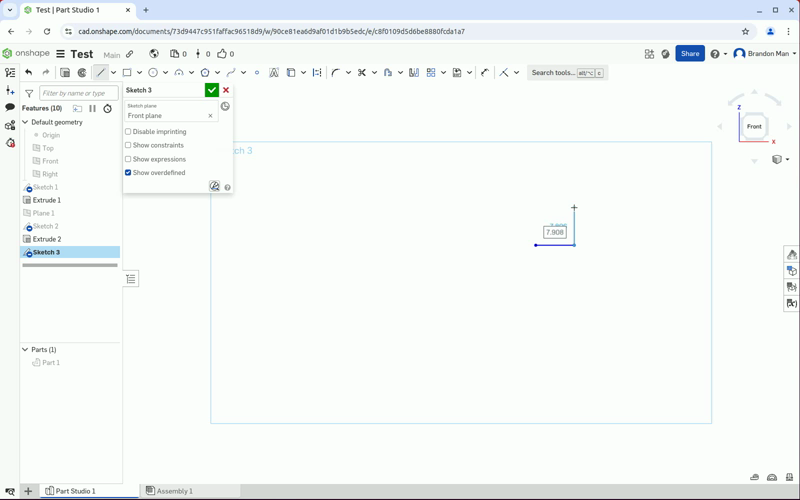
key_up(shift)
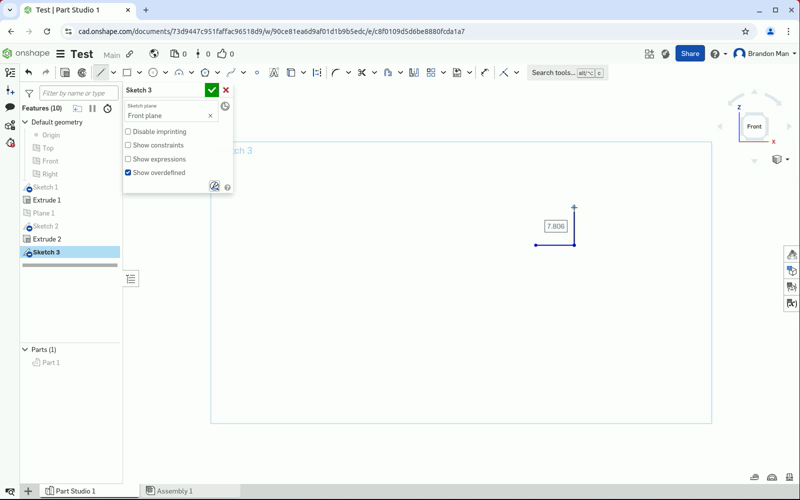
key_down(shift)
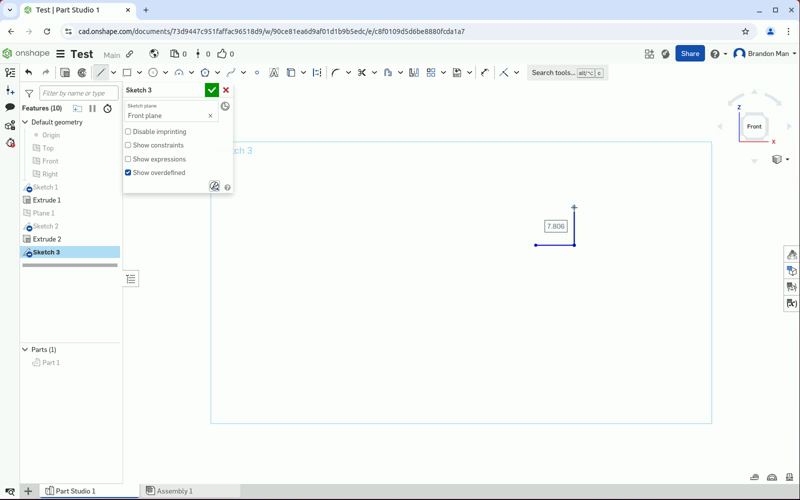
mouse_move(589, 207)
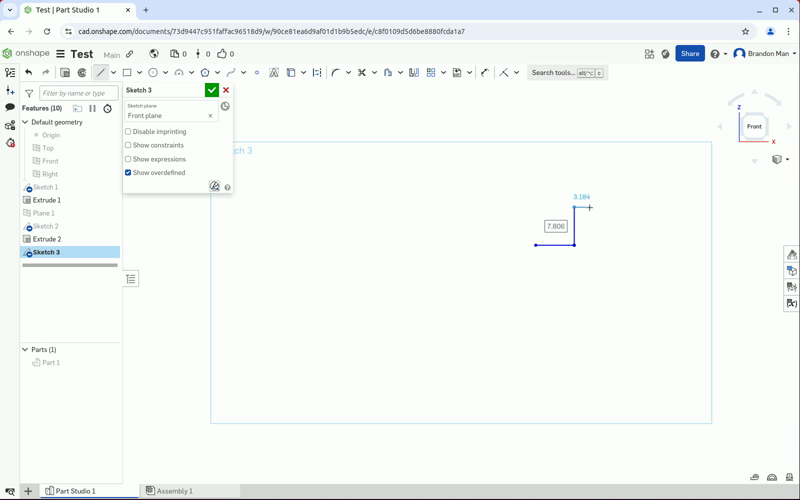
mouse_move(535, 207)
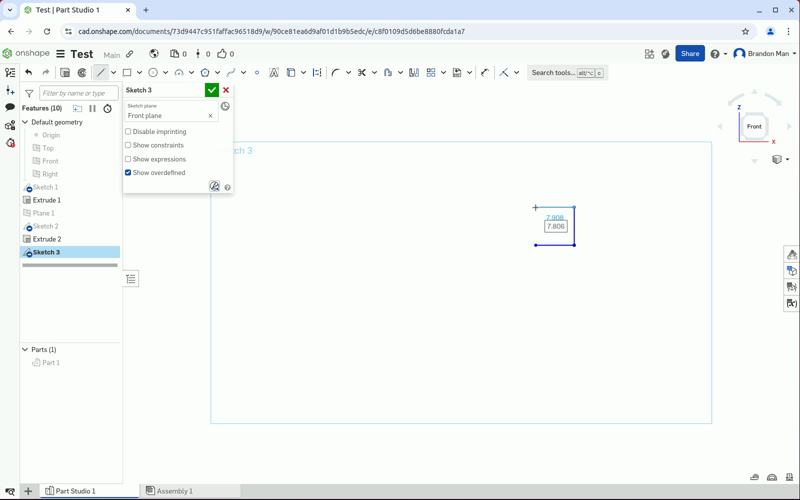
click(535, 207)
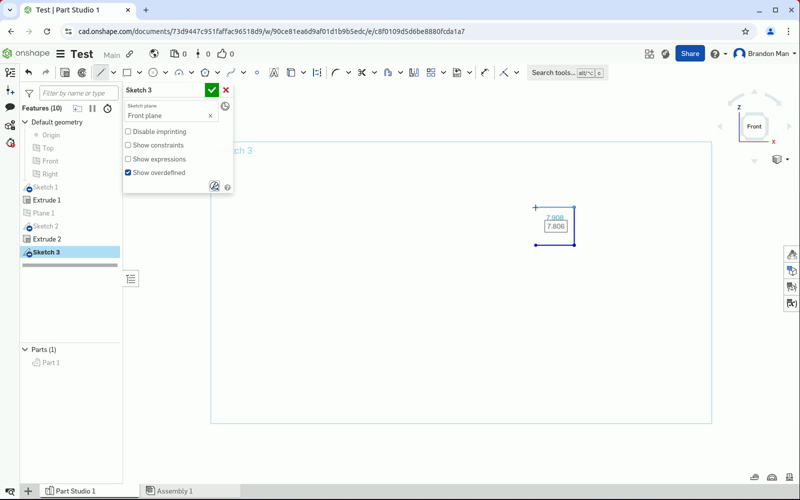
key_up(shift)
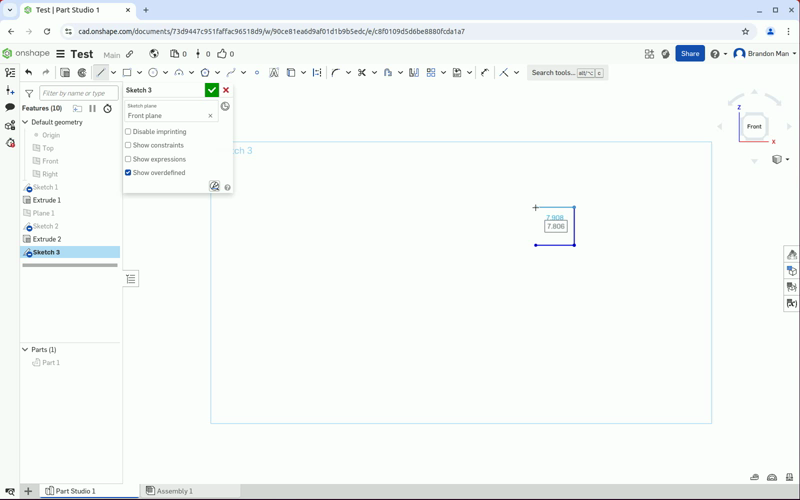
mouse_move(565, 207)
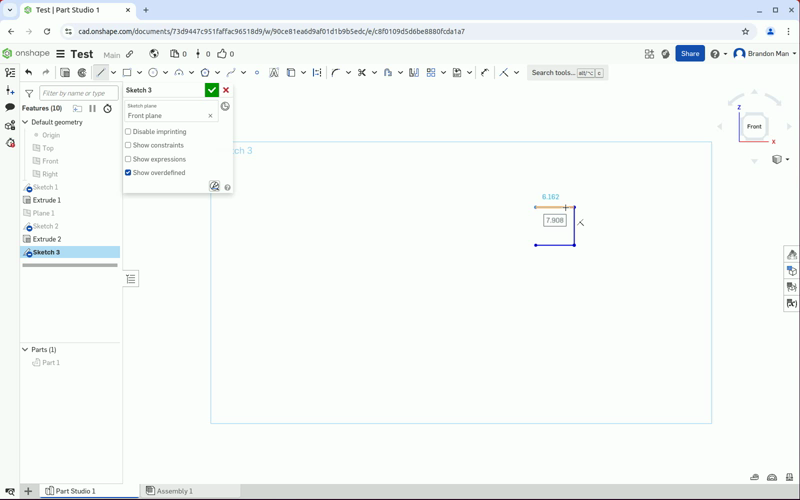
key_down(shift)
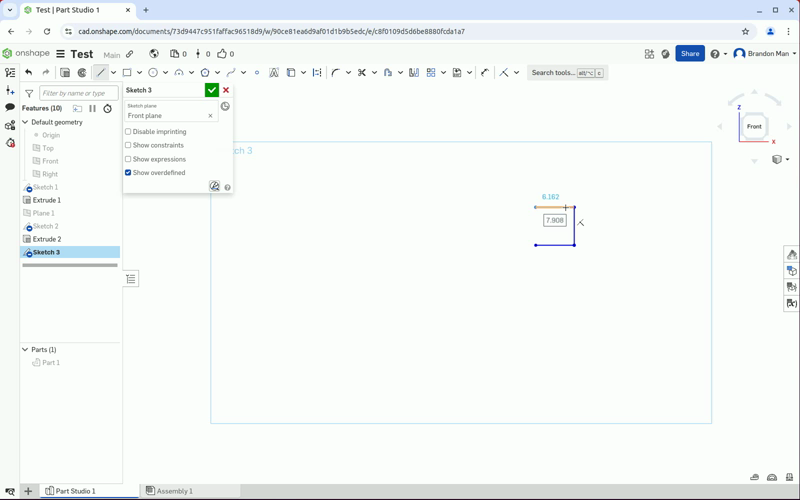
mouse_move(535, 245)
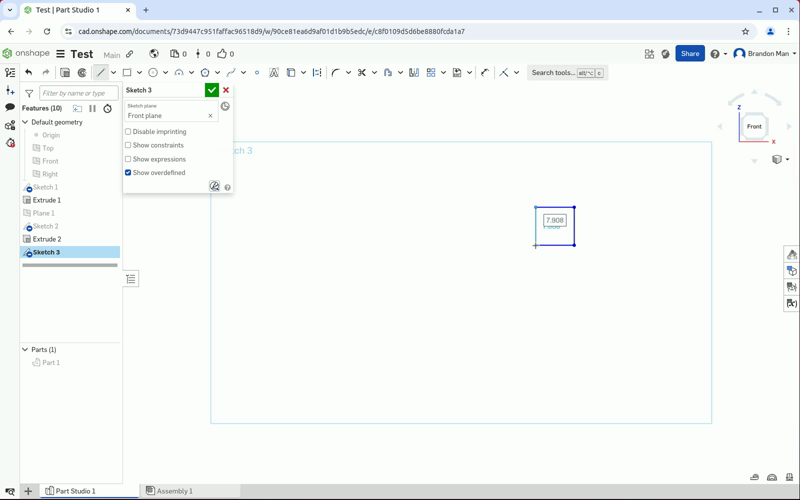
key_up(shift)
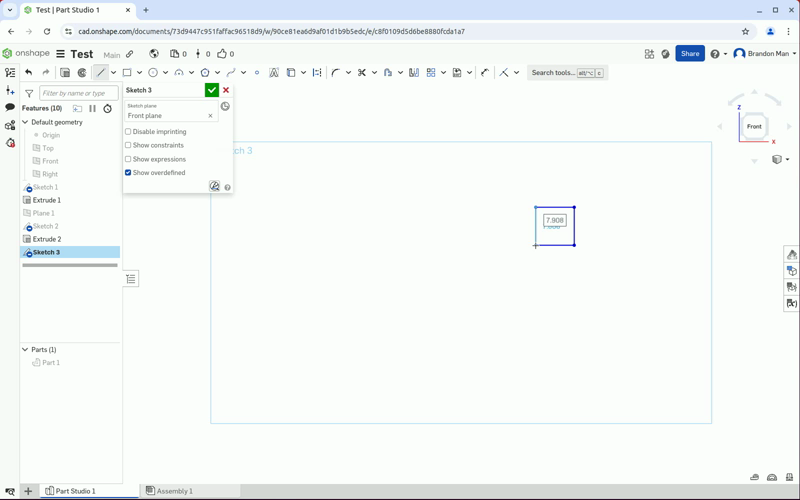
click(535, 245)
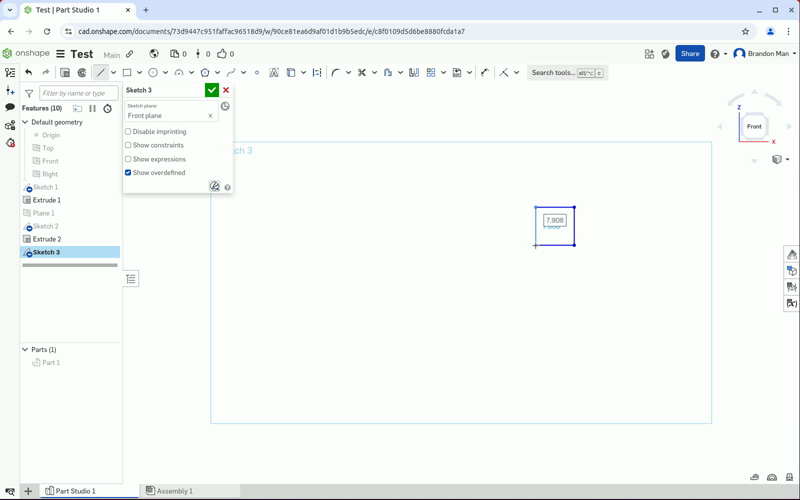
key(esc)
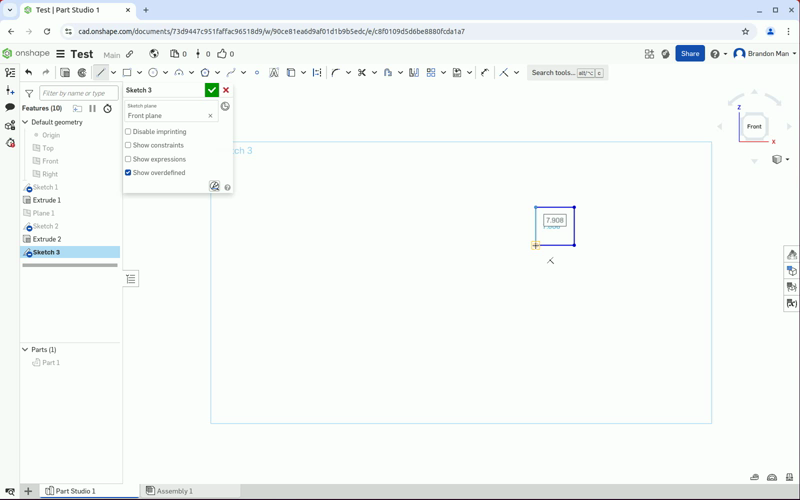
mouse_move(551, 230)
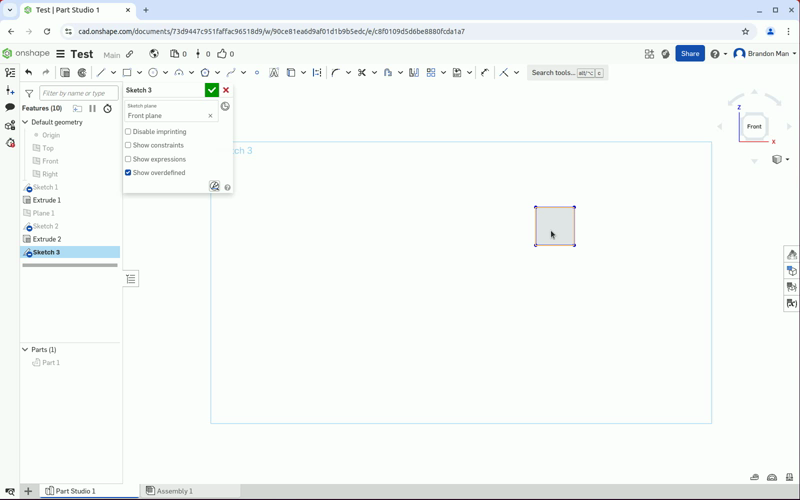
scroll(6)
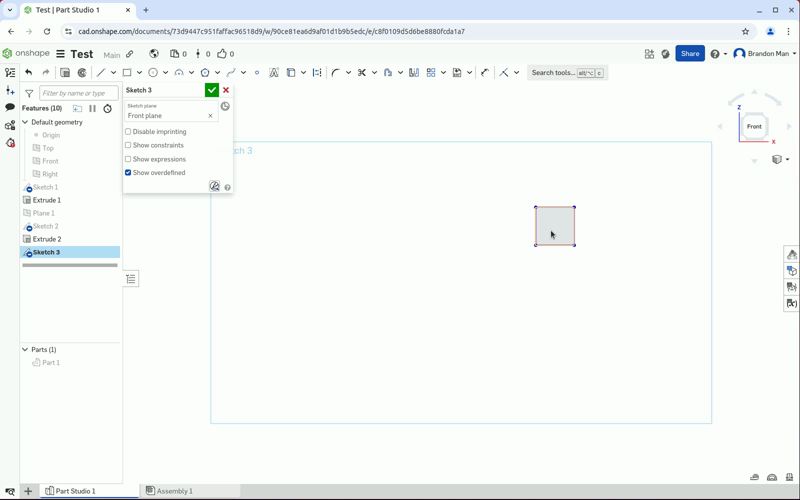
scroll(6)
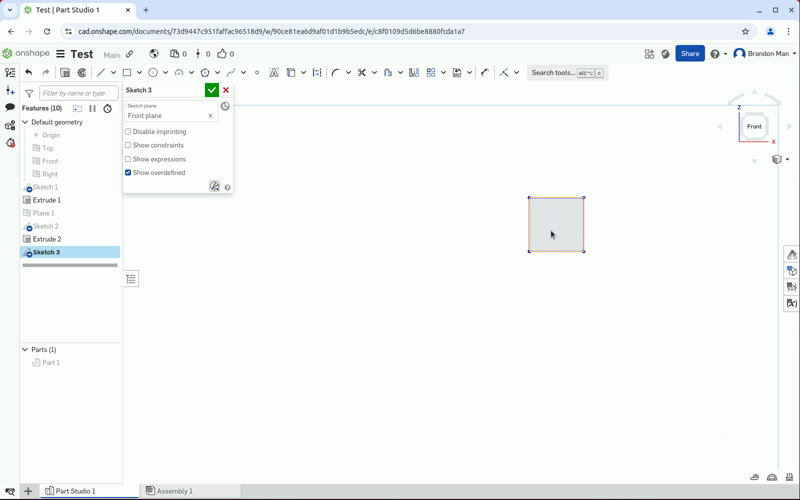
scroll(6)
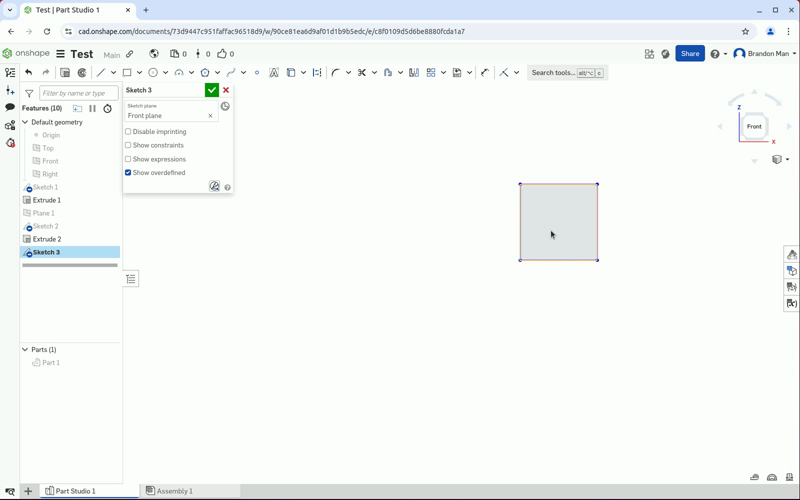
scroll(6)
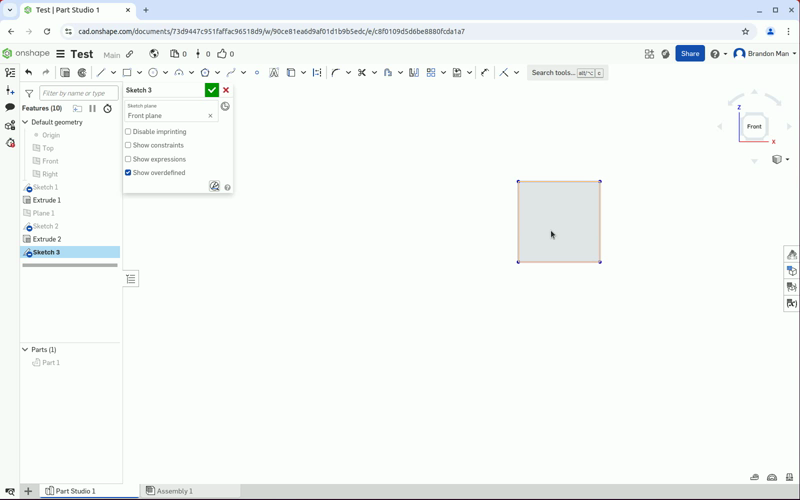
scroll(6)
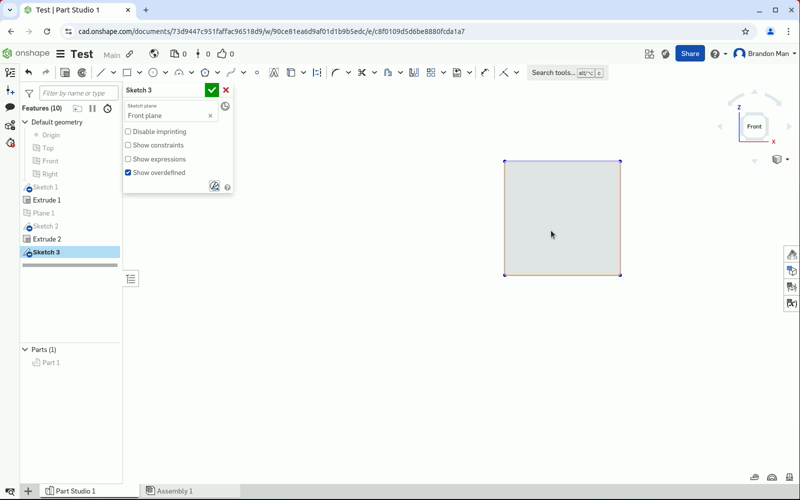
scroll(6)
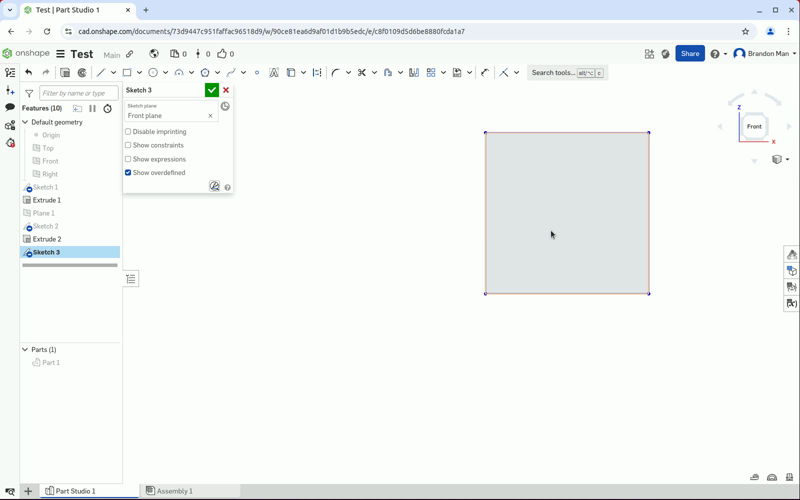
scroll(6)
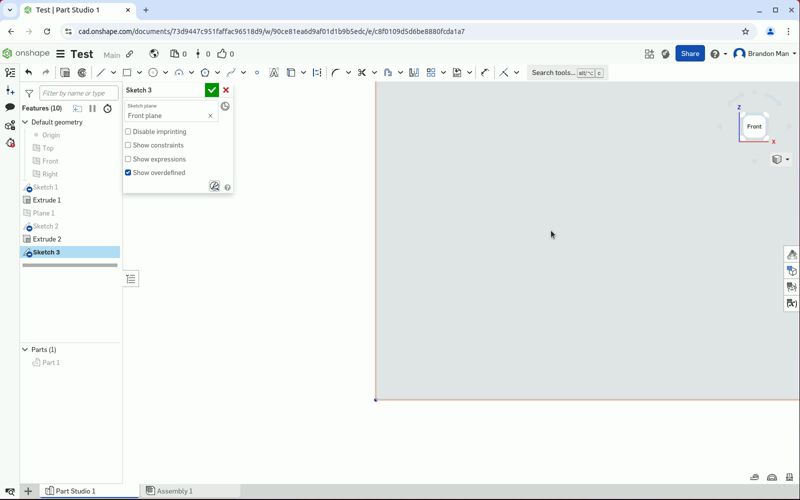
click(551, 230)
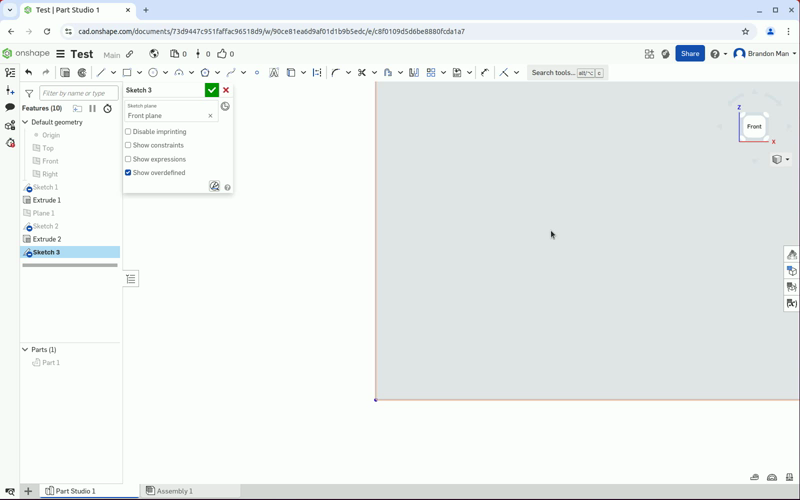
scroll(-6)
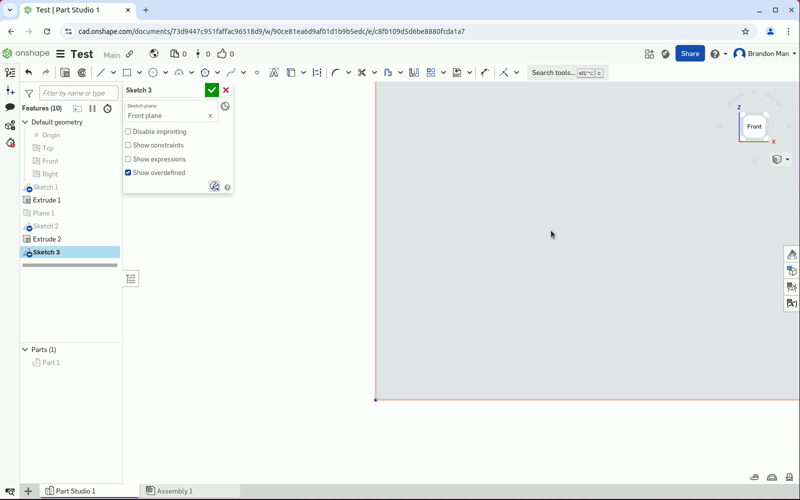
scroll(-6)
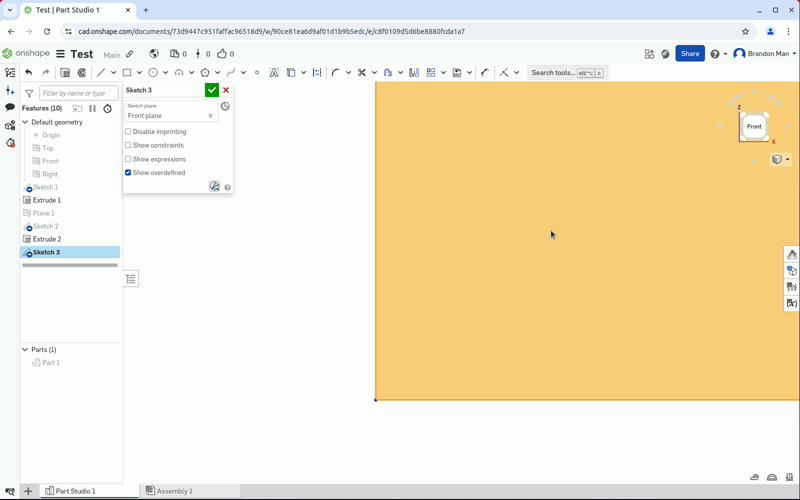
scroll(-6)
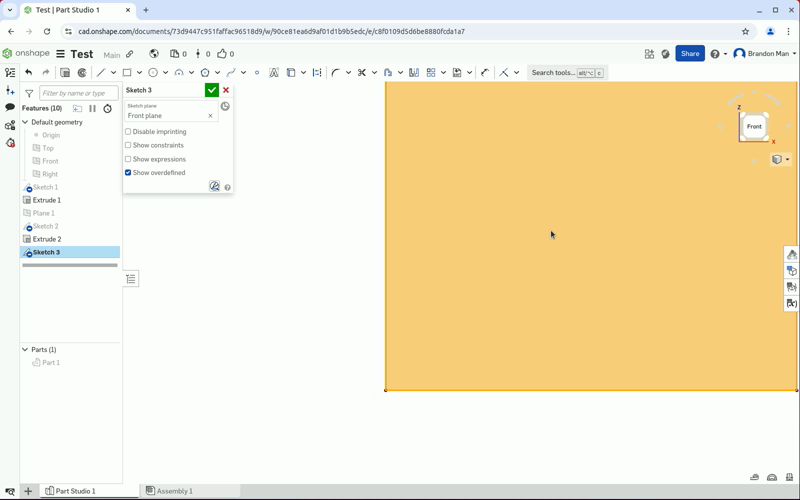
scroll(-6)
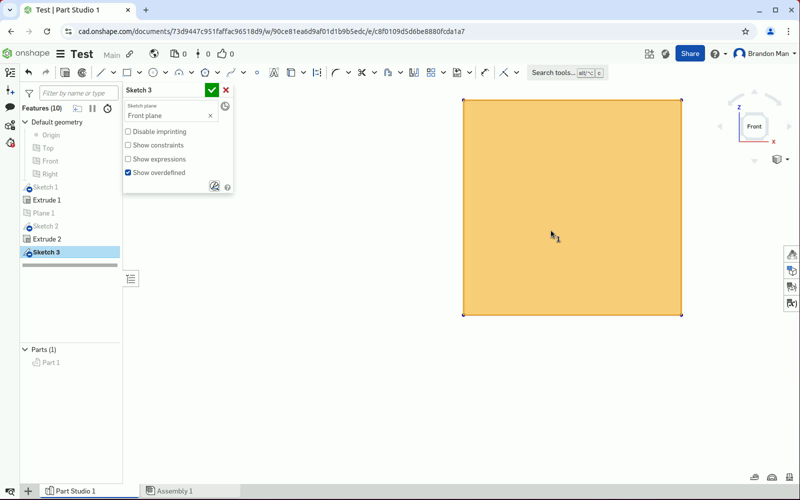
scroll(-6)
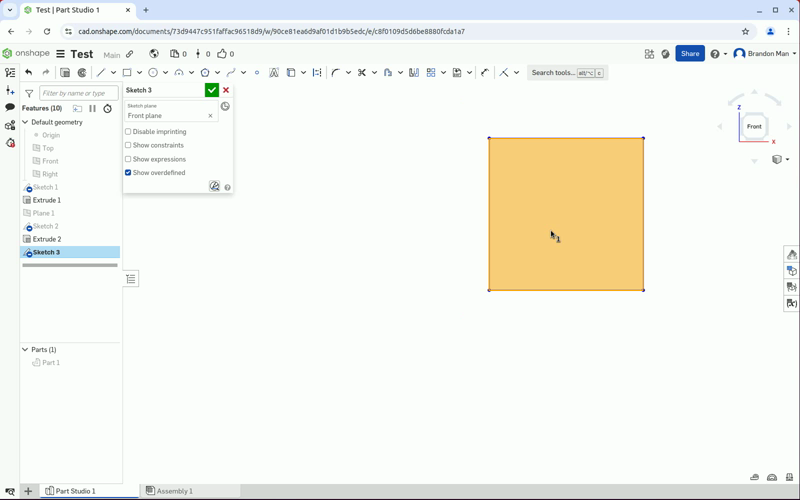
scroll(-6)
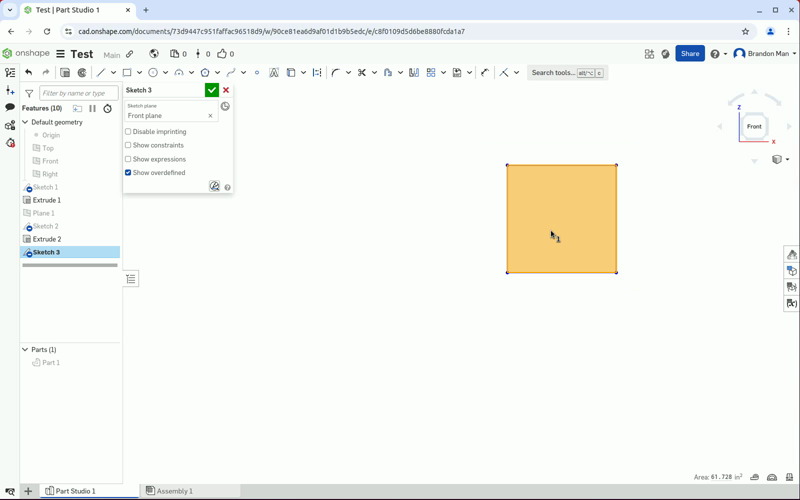
scroll(-6)
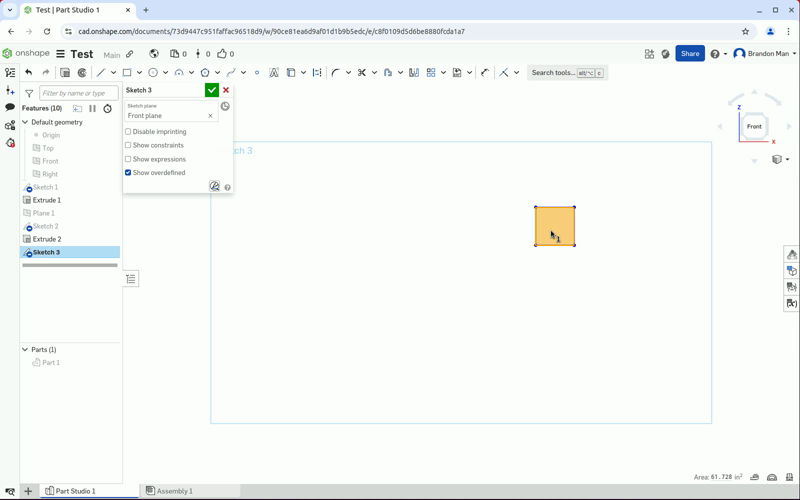
mouse_move(73, 352)
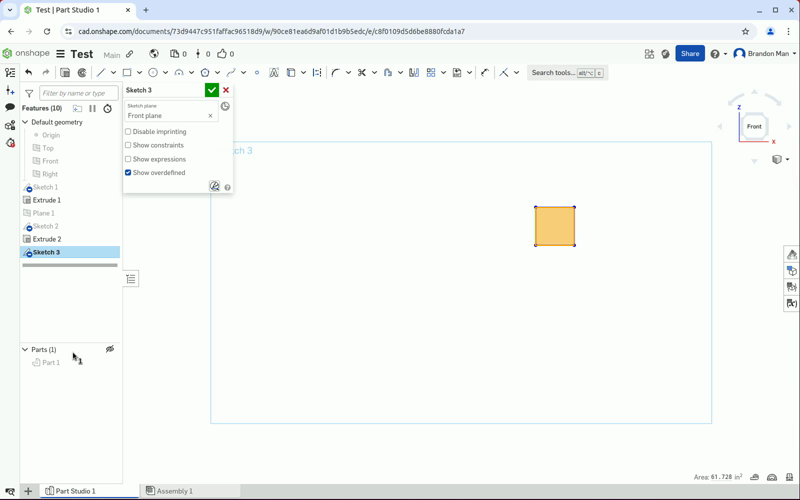
key(shift+y)
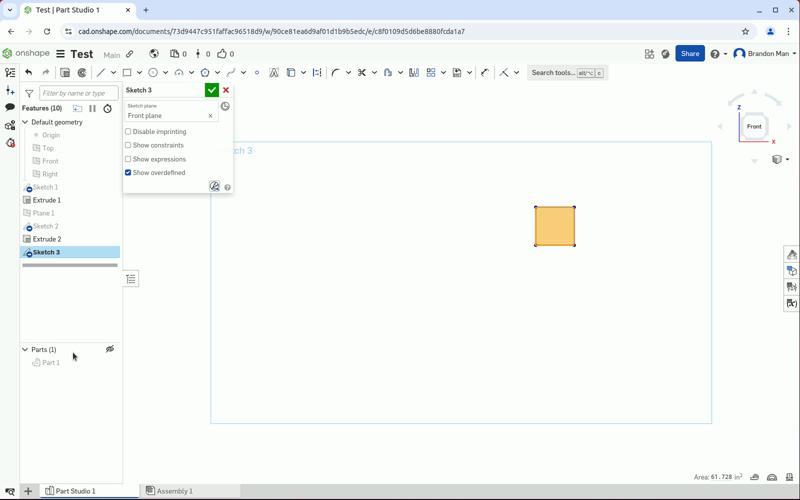
key(shift+e)
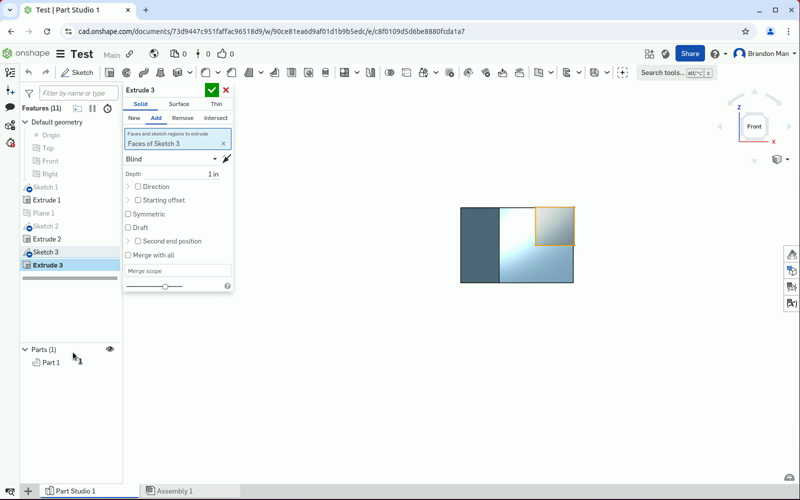
mouse_move(143, 106)
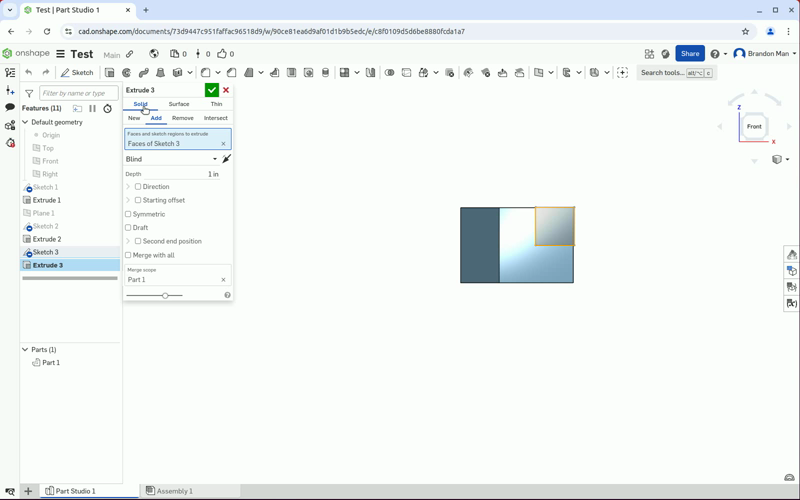
click(143, 106)
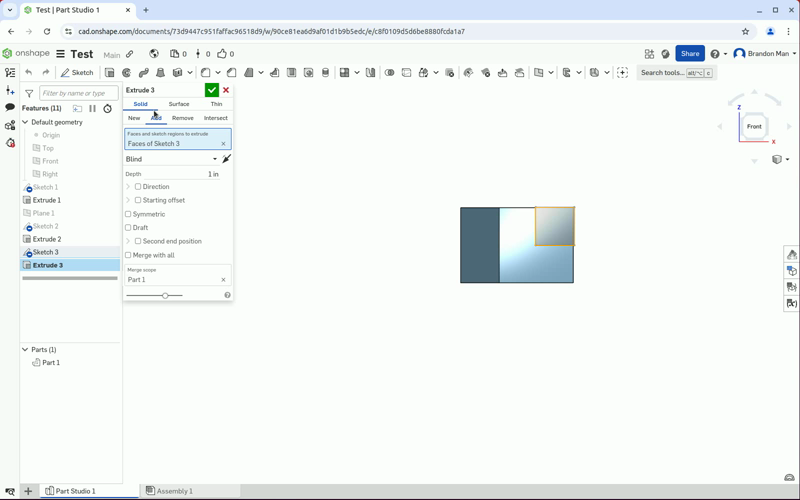
mouse_move(186, 120)
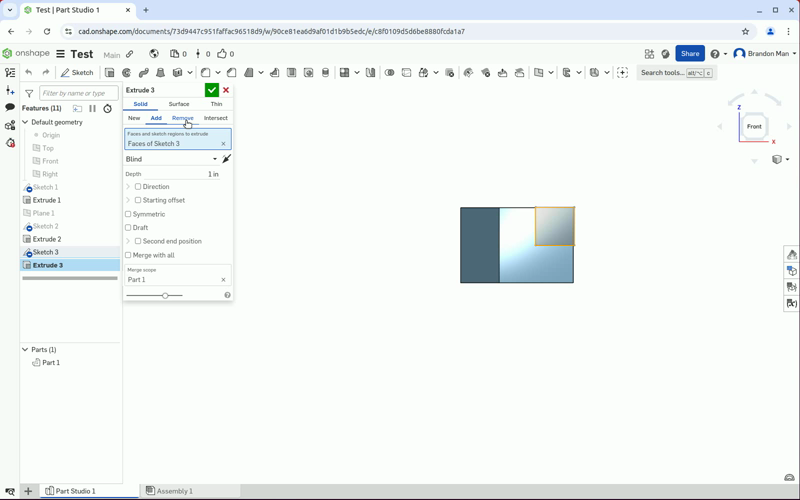
click(186, 120)
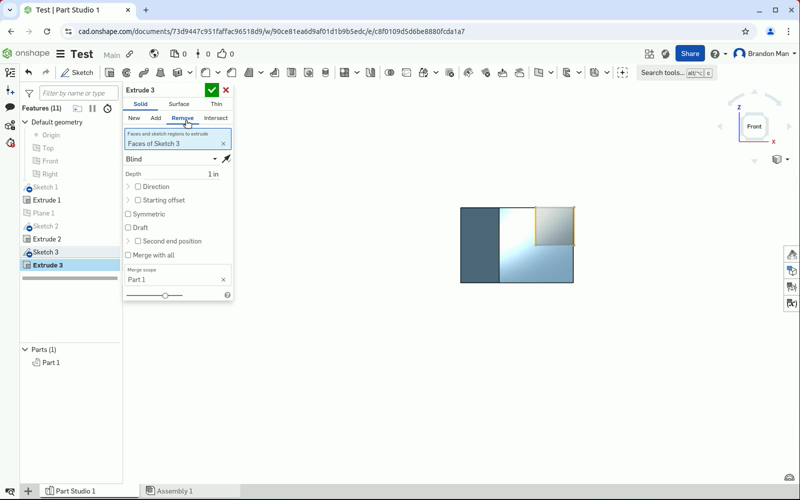
key(tab, 4)
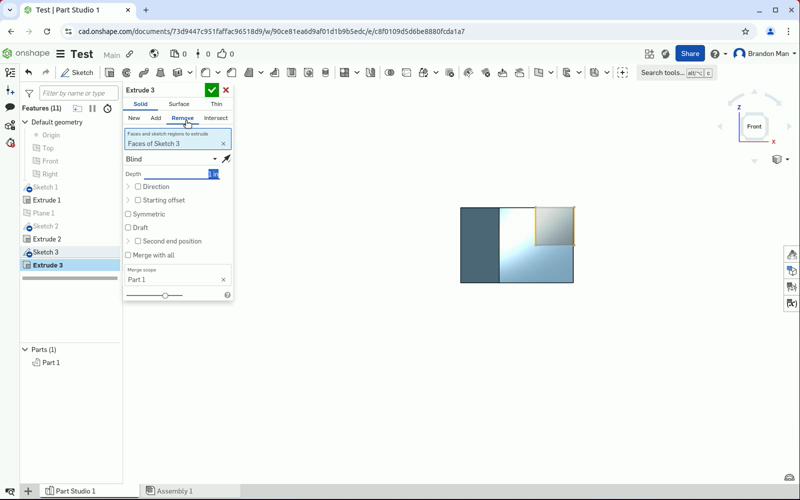
text(15.405)
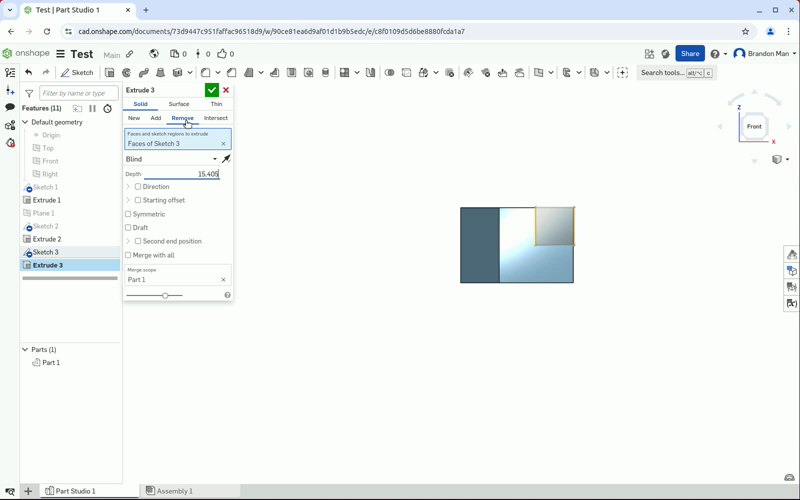
key(tab, 6)
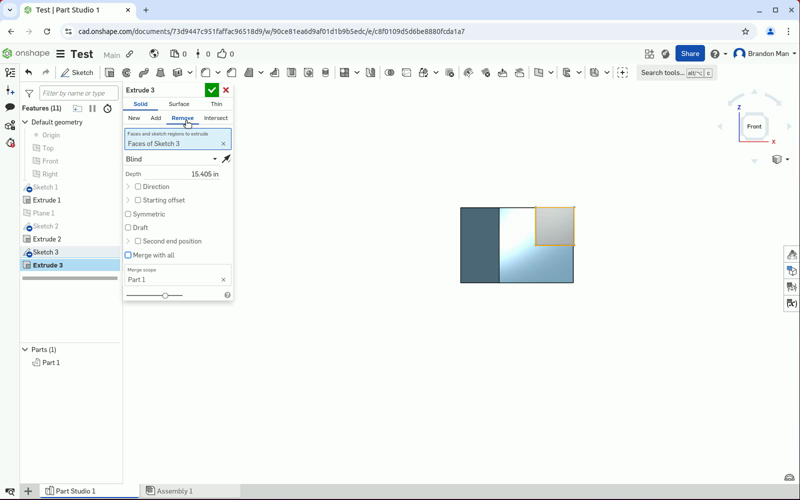
key(space)
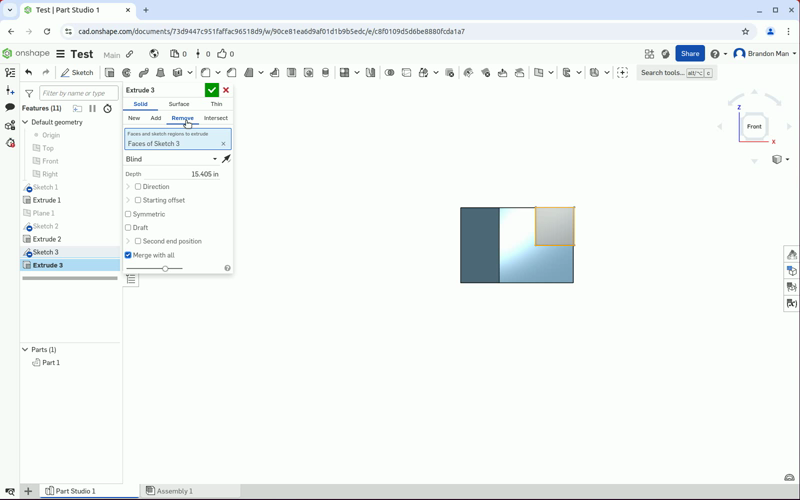
key(enter)
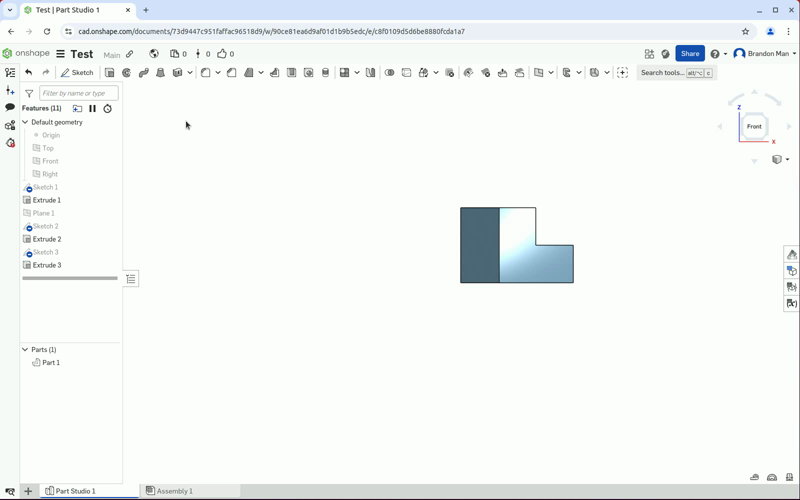
key(shift+h)
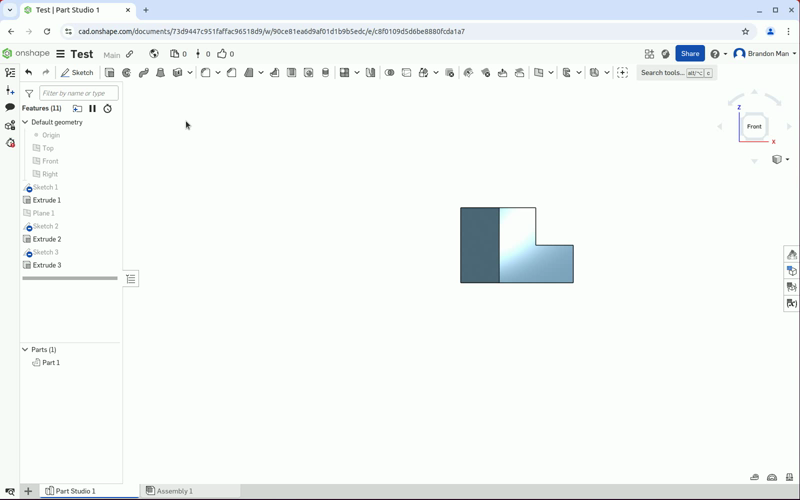
key(shift+h)
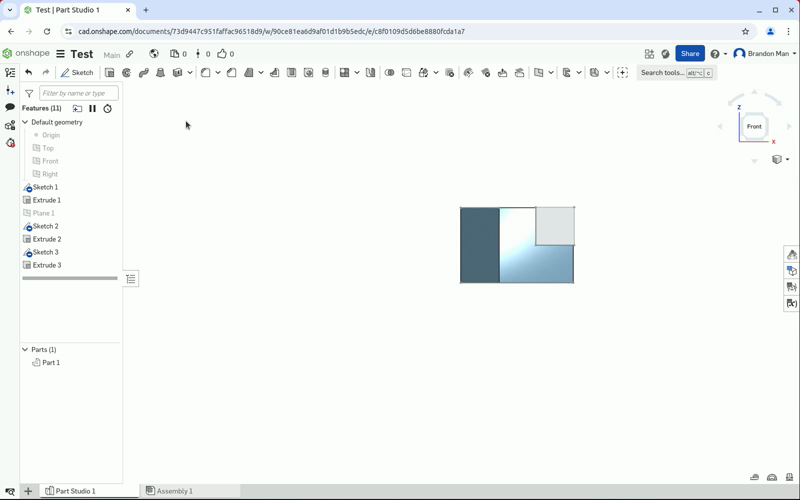
key(shift+7)
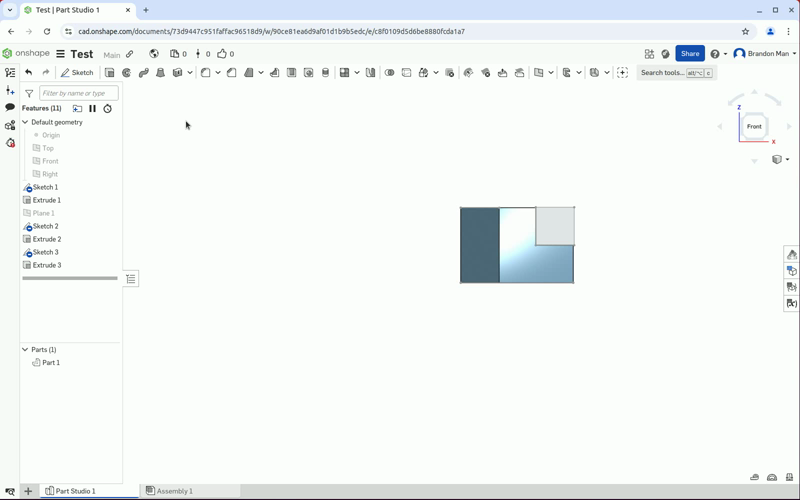
key(left, 2)
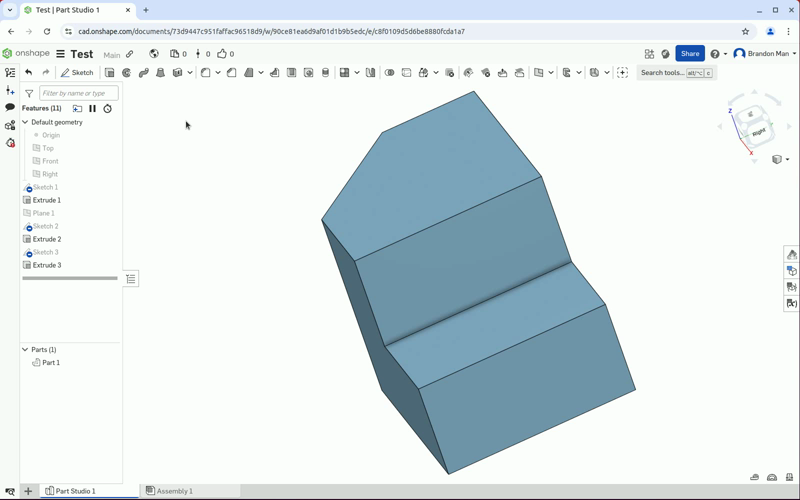
key(down, 2)
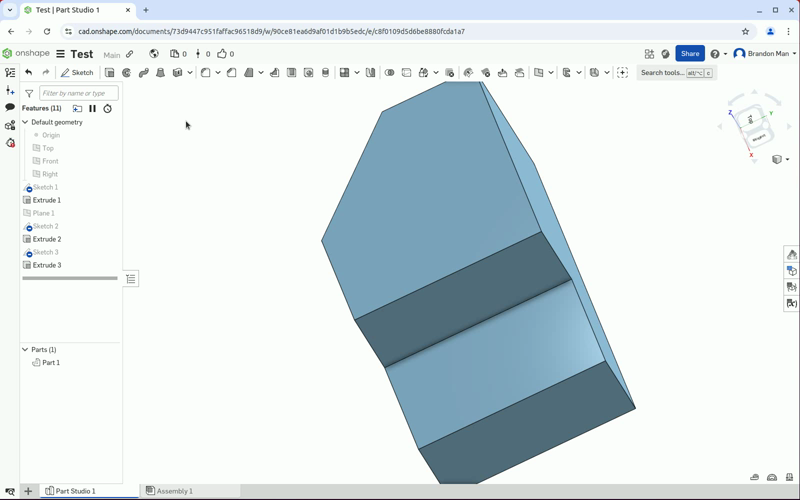
key(up, 2)
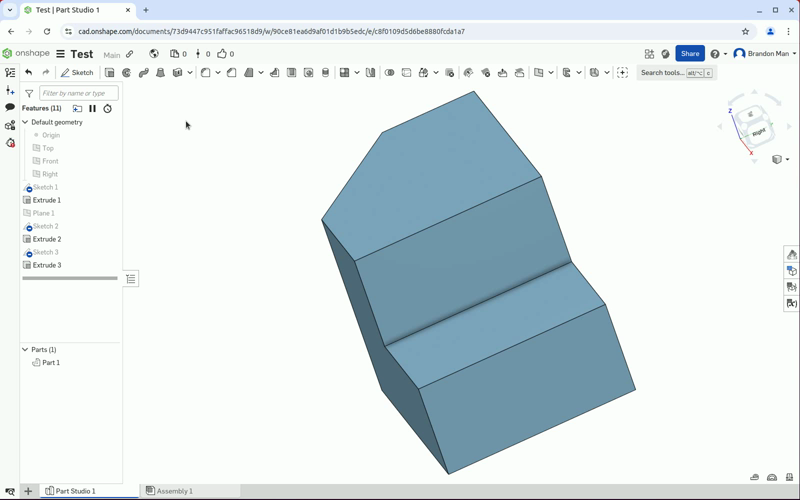
key(right, 2)
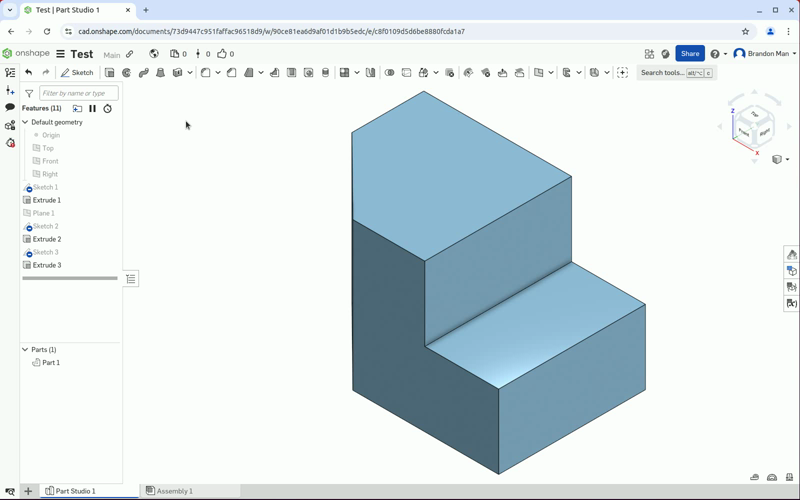
mouse_move(73, 189)
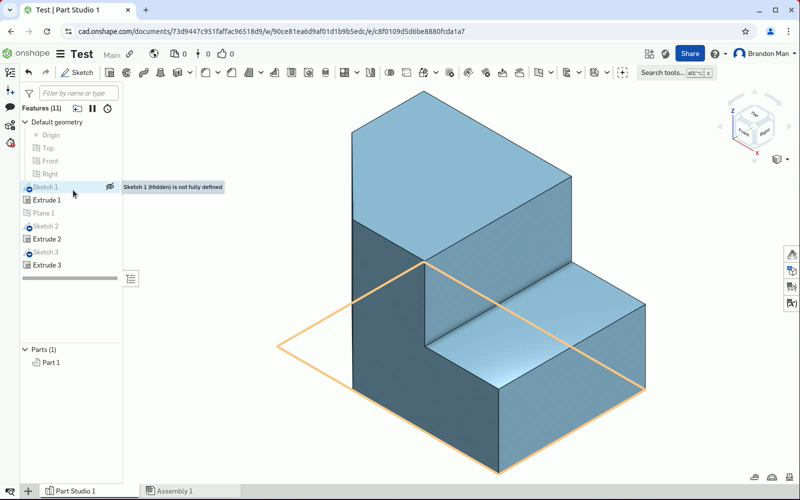
click(73, 189)